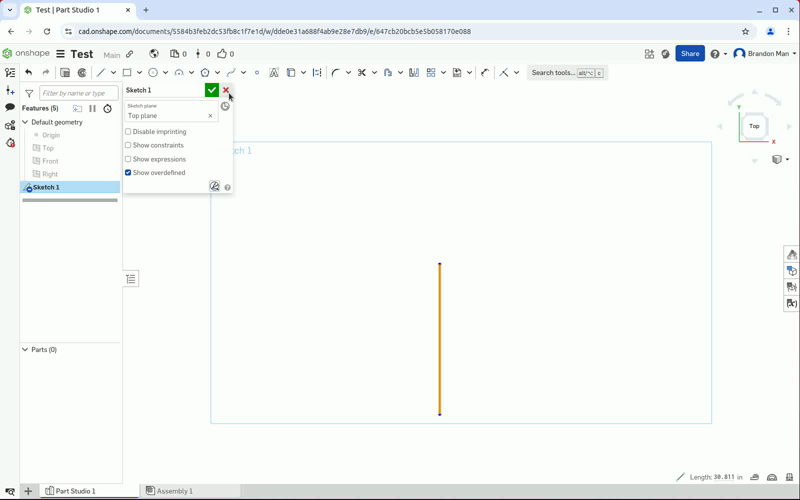
key(shift+h)
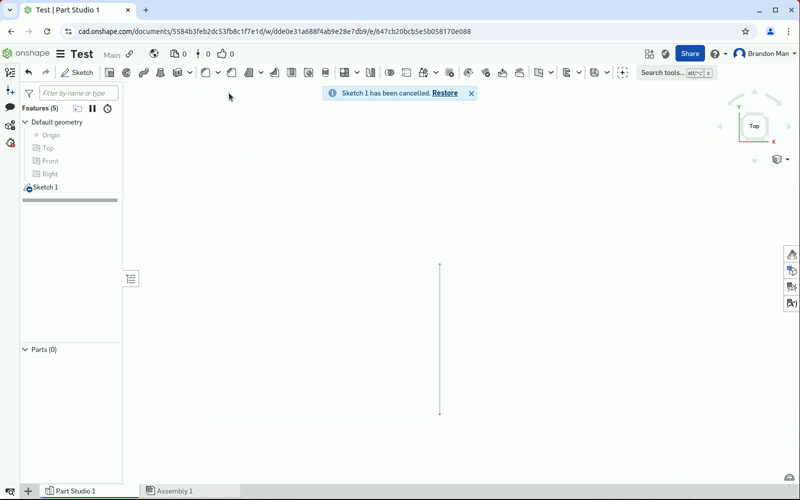
key(shift+s)
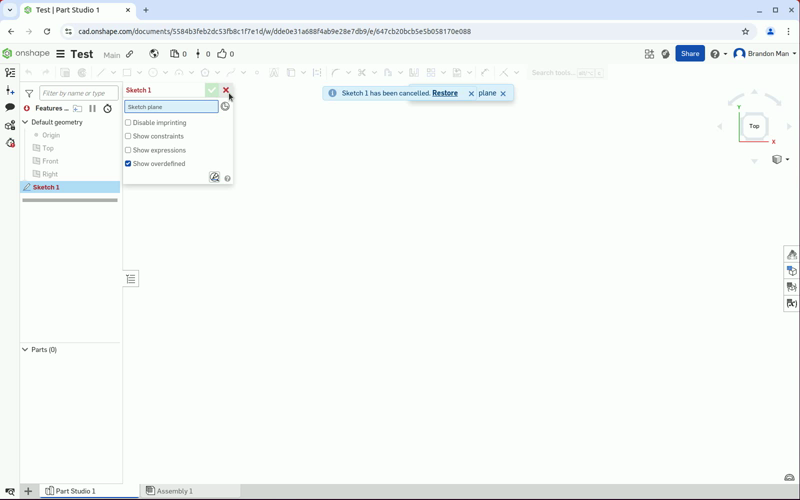
mouse_move(73, 150)
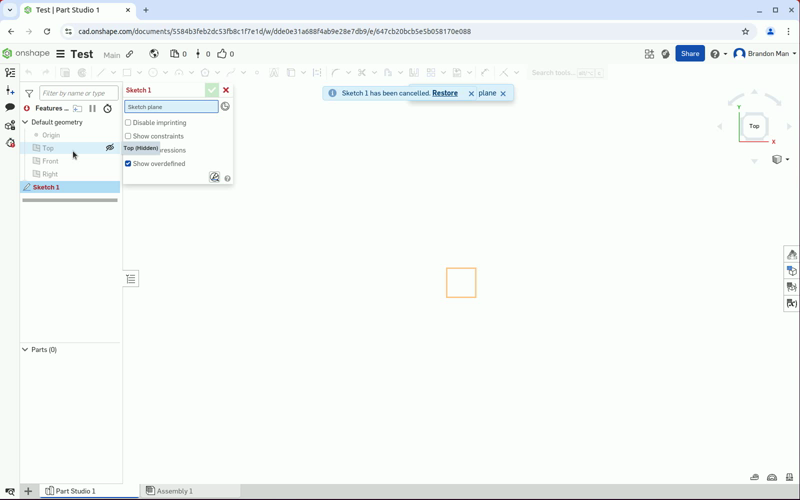
click(73, 150)
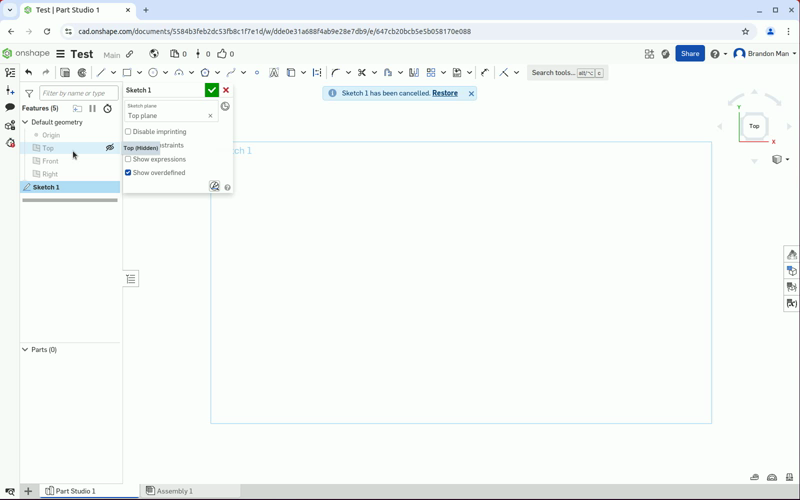
mouse_move(73, 352)
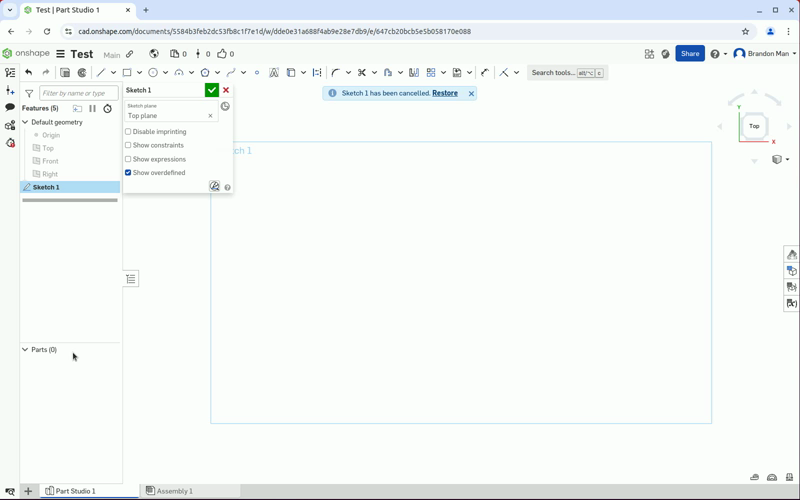
key(y)
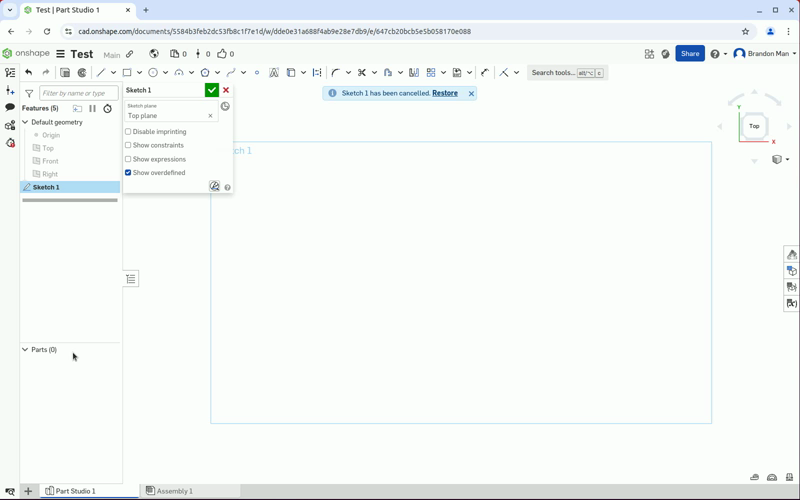
key(l)
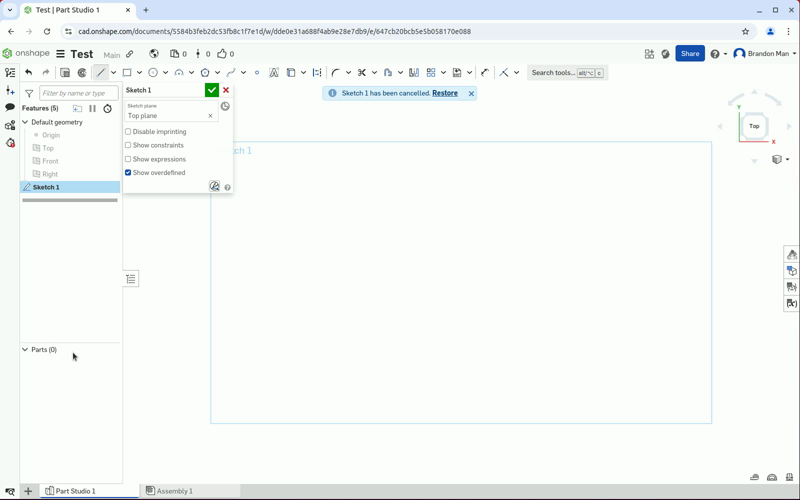
key_down(shift)
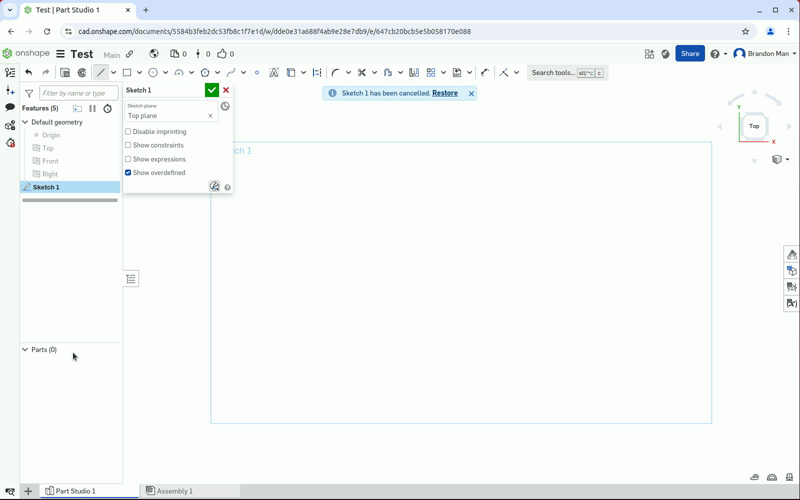
mouse_move(460, 280)
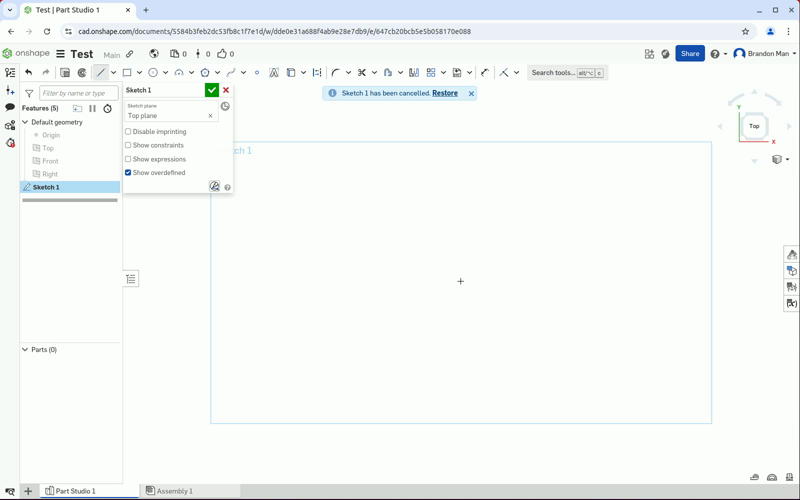
click(460, 280)
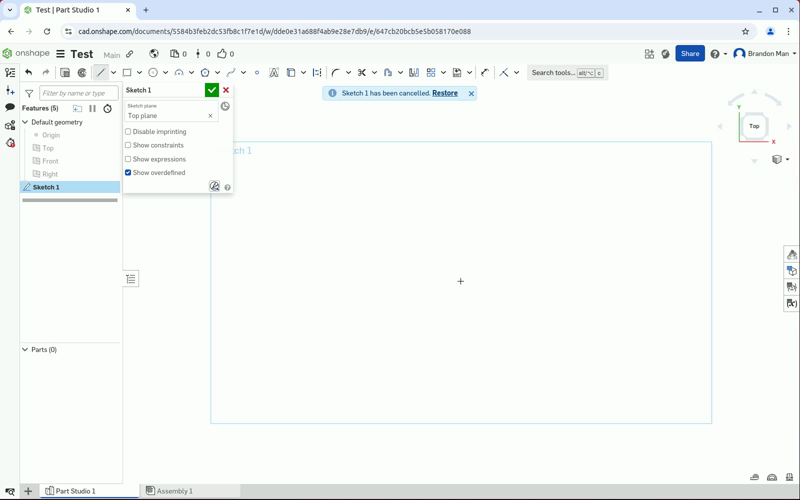
key_up(shift)
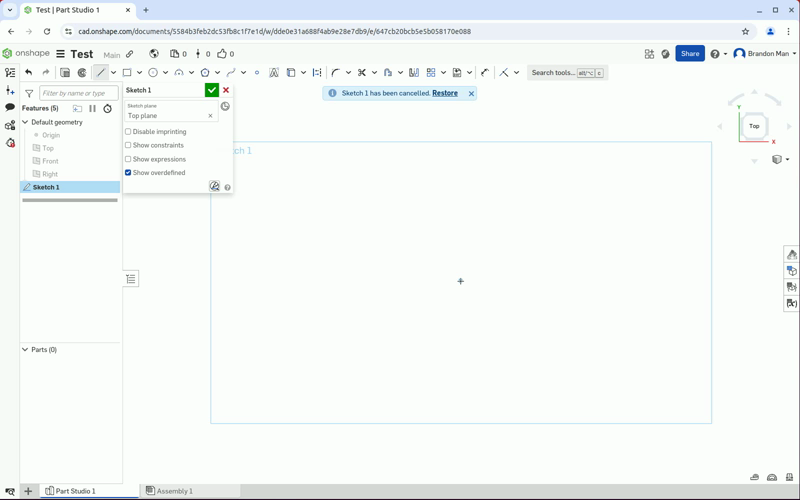
key_down(shift)
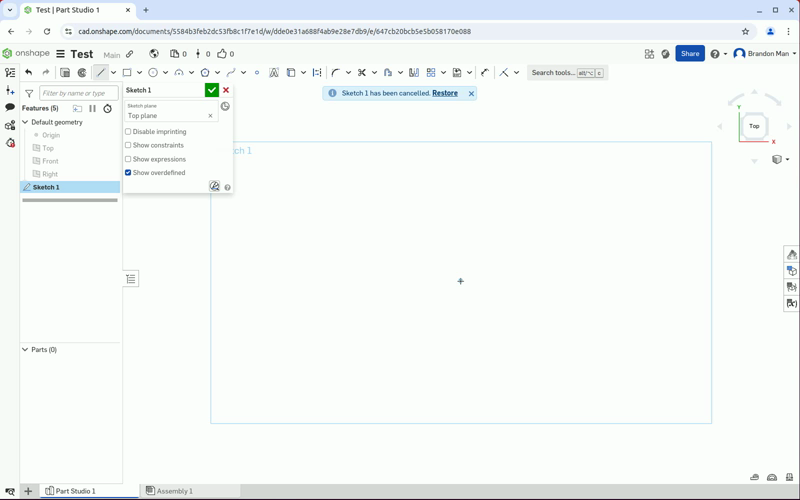
mouse_move(490, 280)
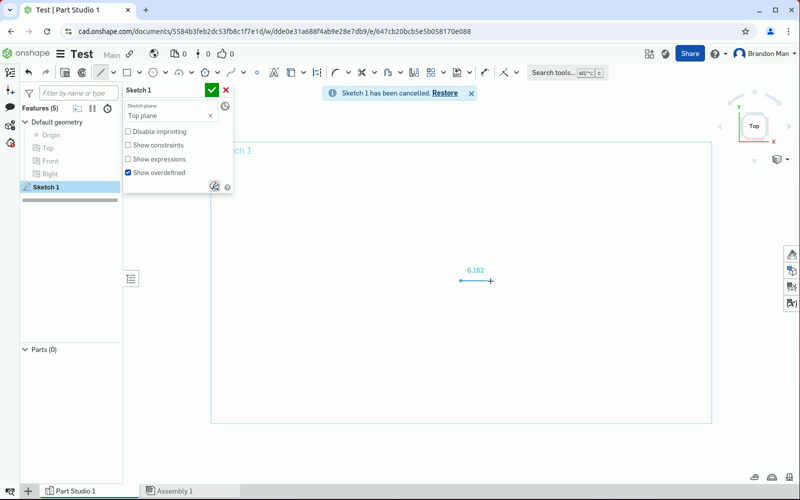
mouse_move(463, 280)
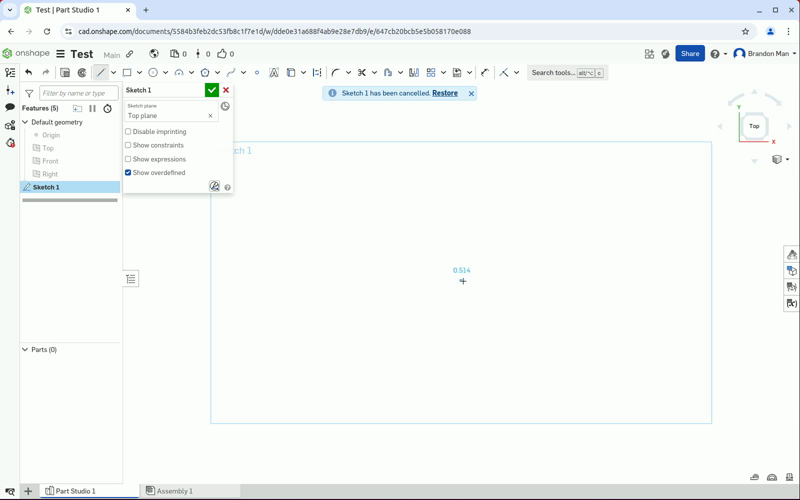
scroll(6)
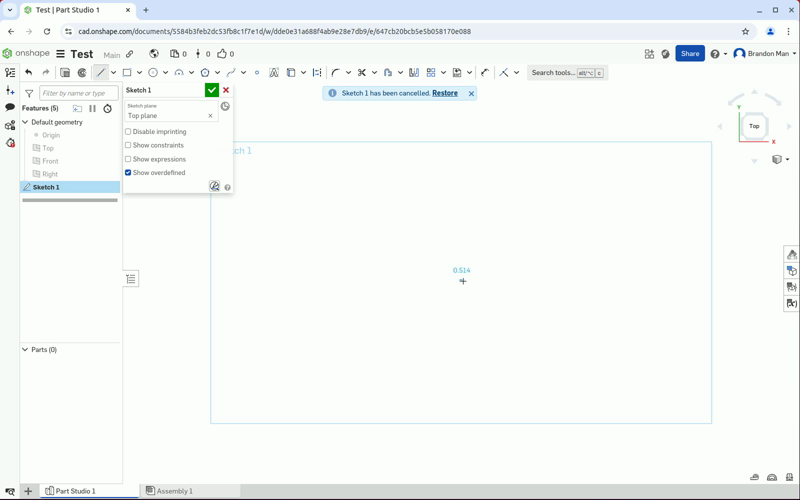
scroll(6)
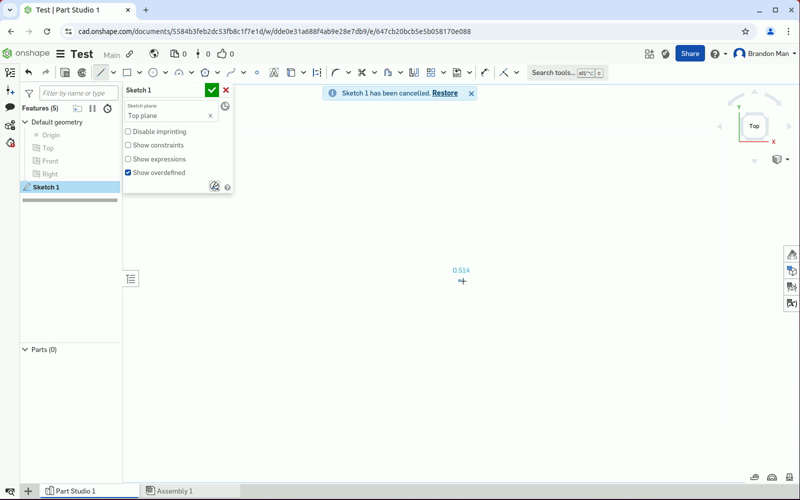
scroll(6)
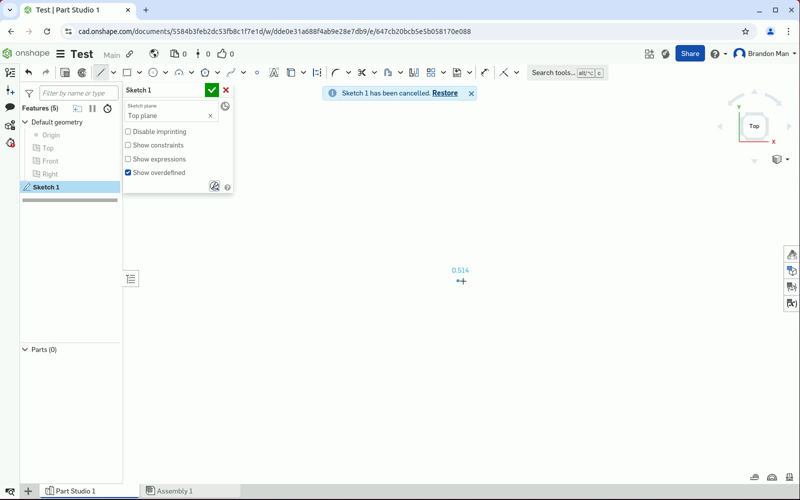
scroll(6)
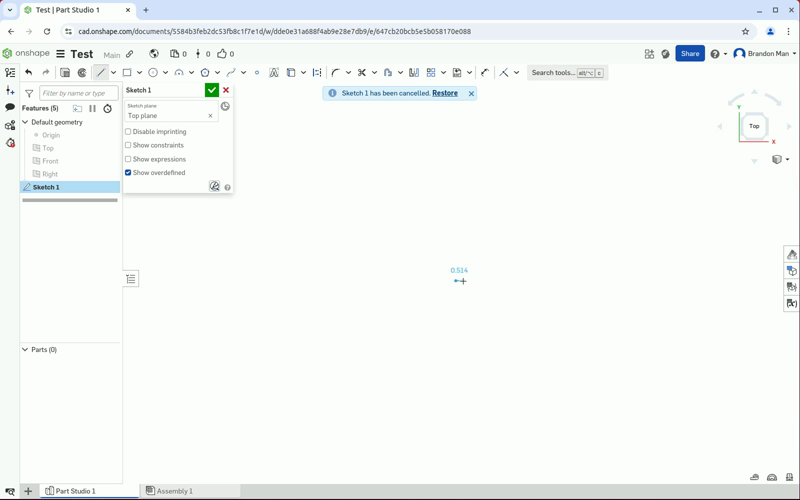
scroll(6)
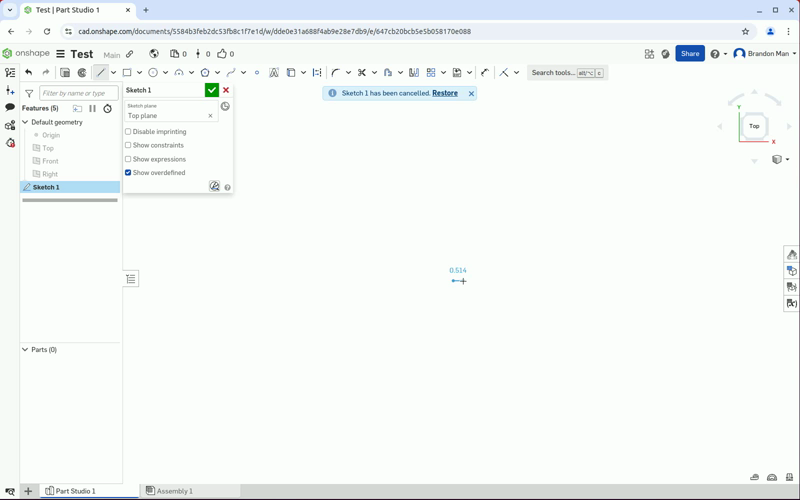
scroll(6)
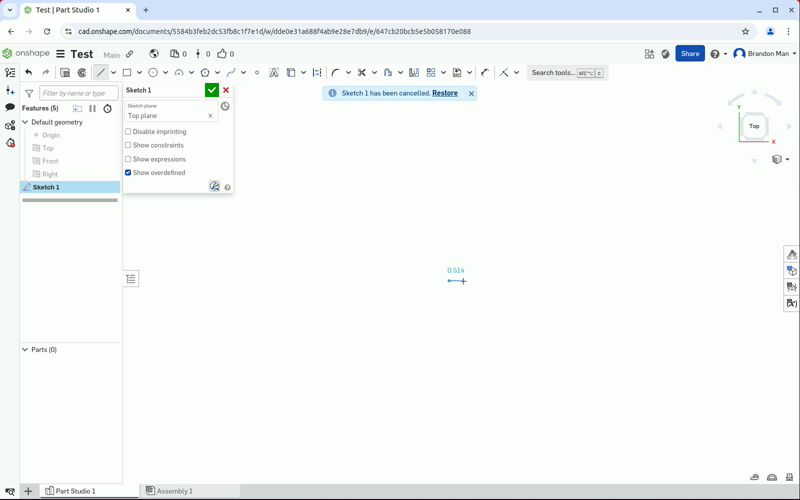
scroll(6)
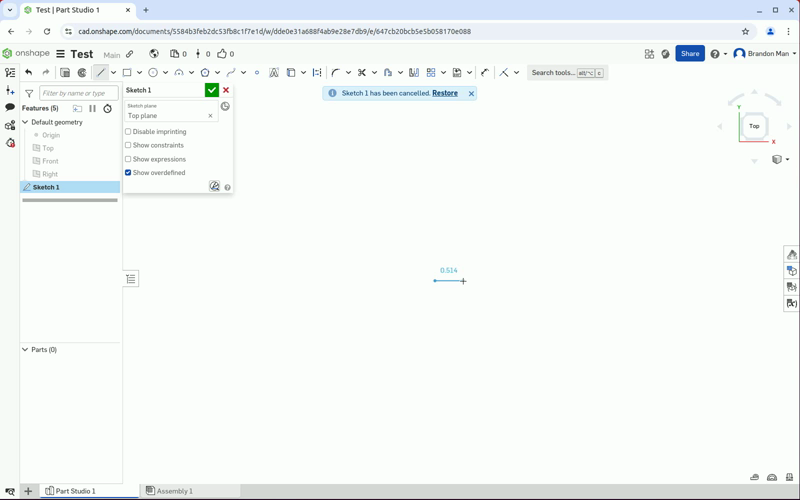
click(463, 280)
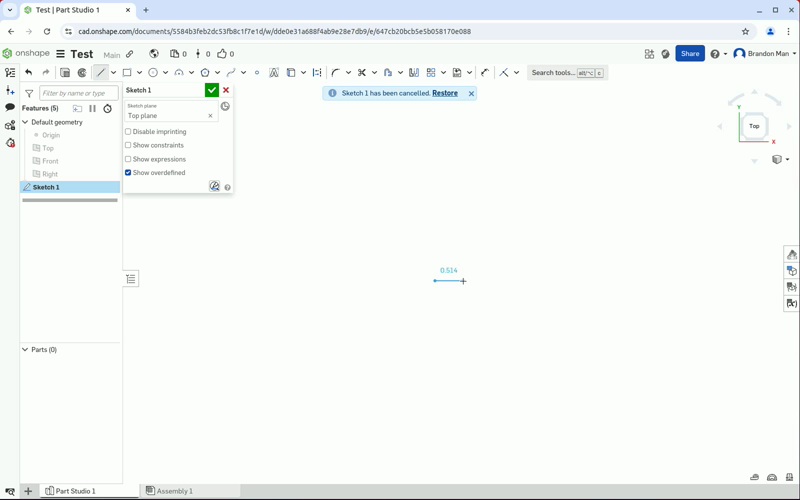
scroll(-6)
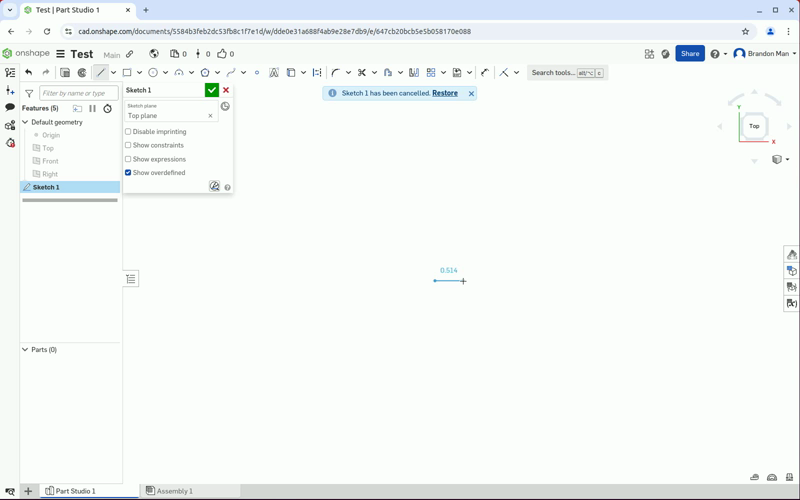
scroll(-6)
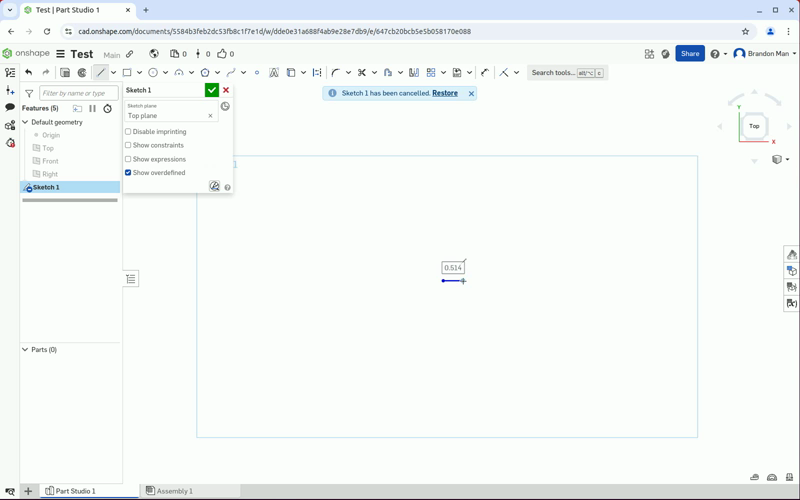
scroll(-6)
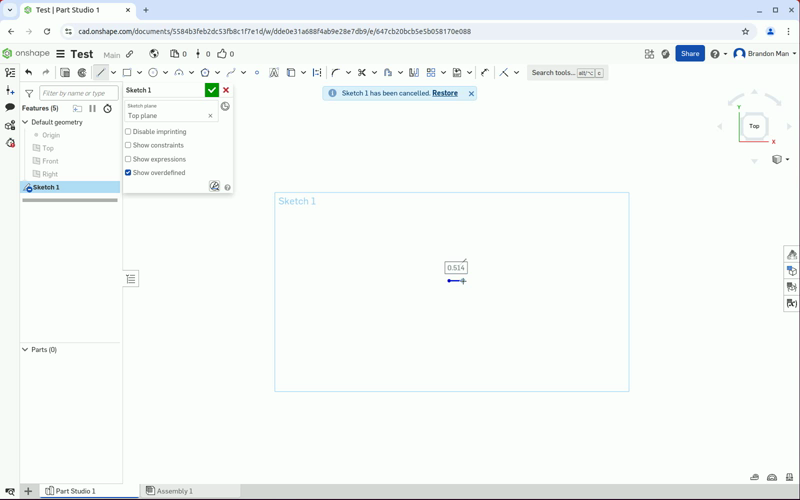
scroll(-6)
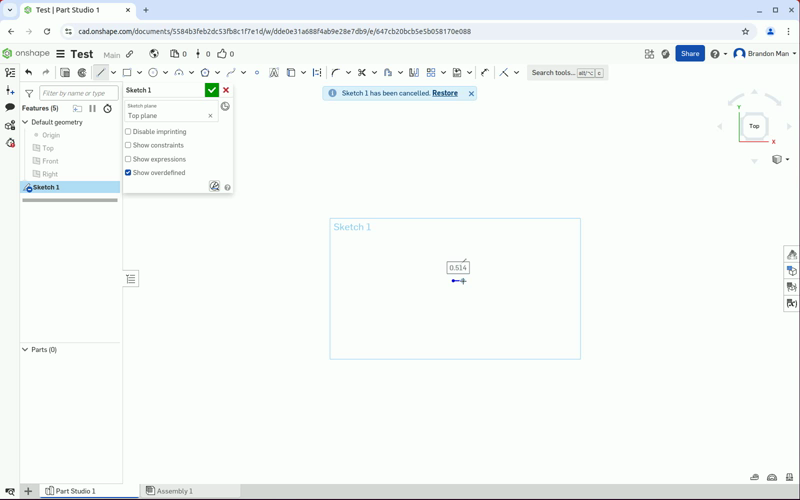
scroll(-6)
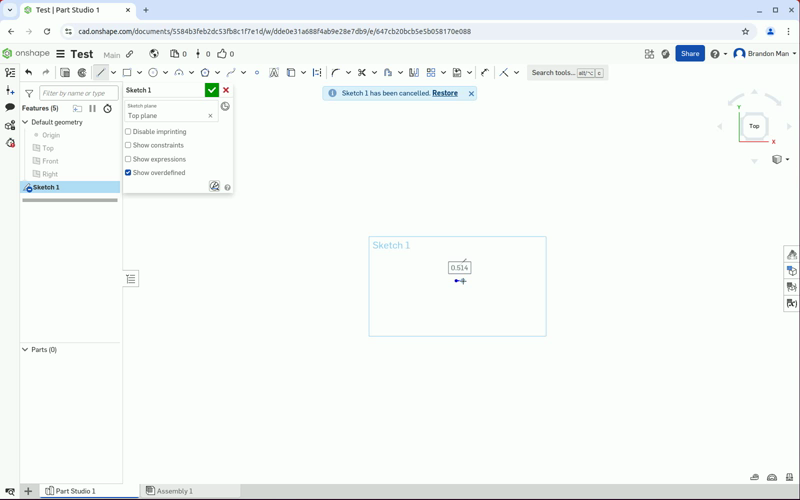
scroll(-6)
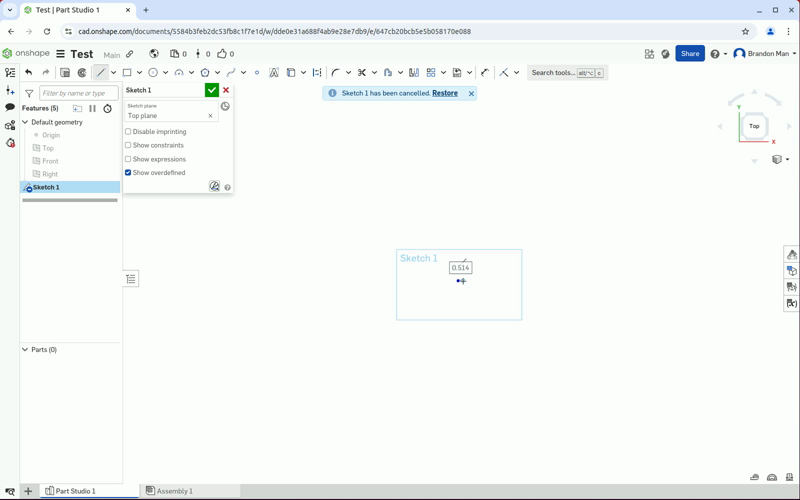
scroll(-6)
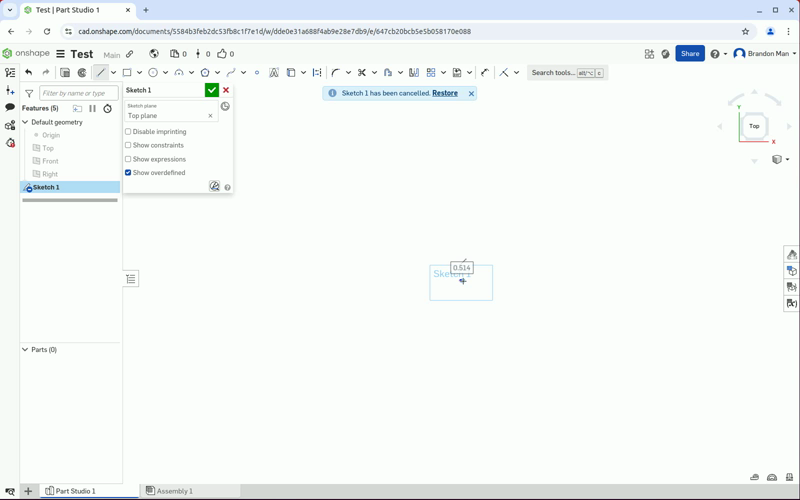
key_up(shift)
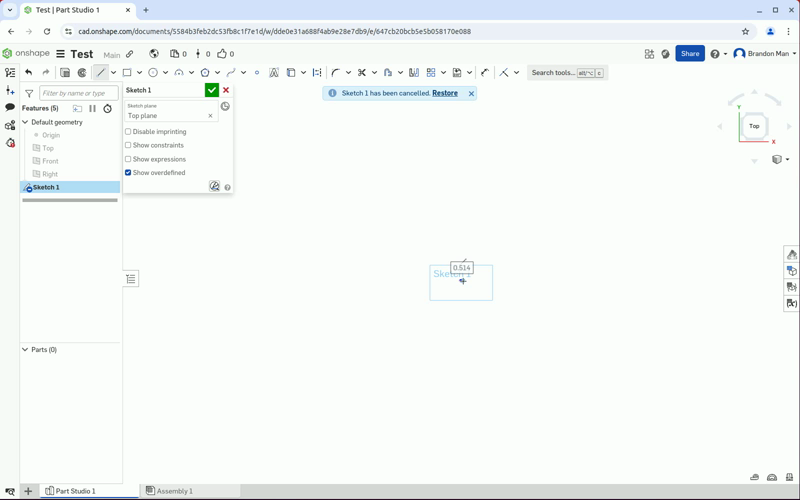
key_down(shift)
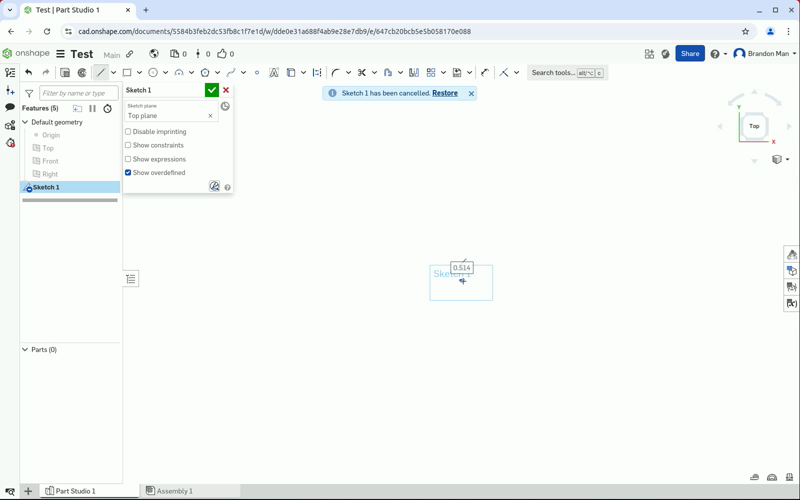
mouse_move(463, 170)
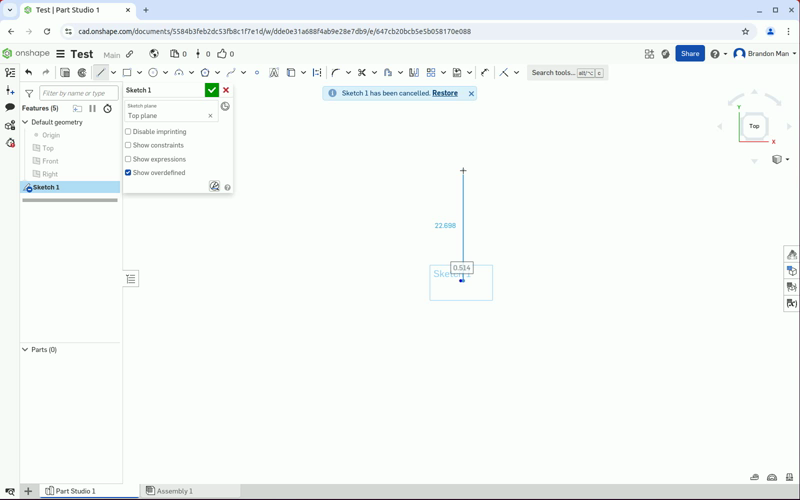
click(463, 170)
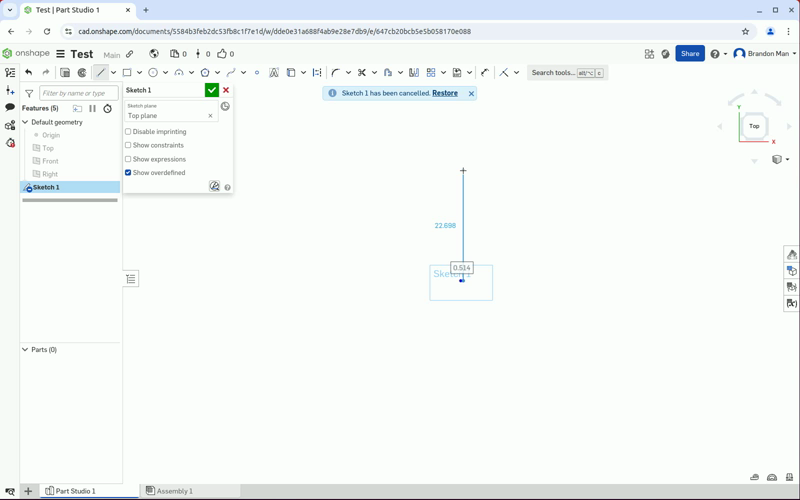
key_up(shift)
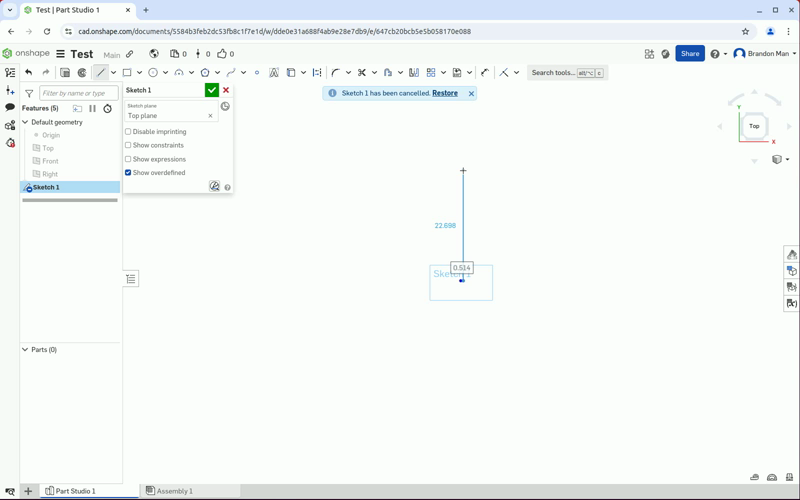
key_down(shift)
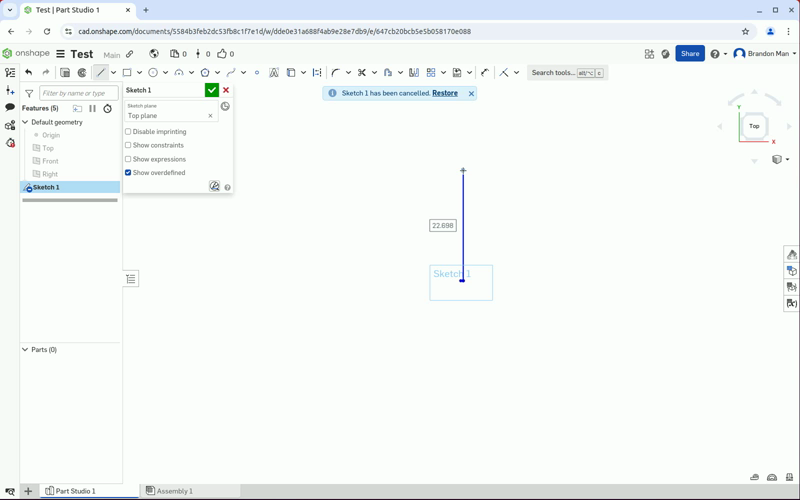
mouse_move(493, 170)
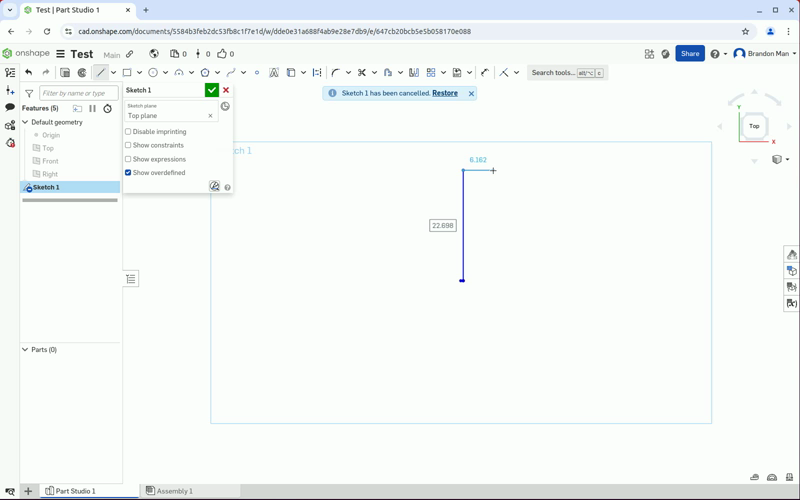
mouse_move(460, 170)
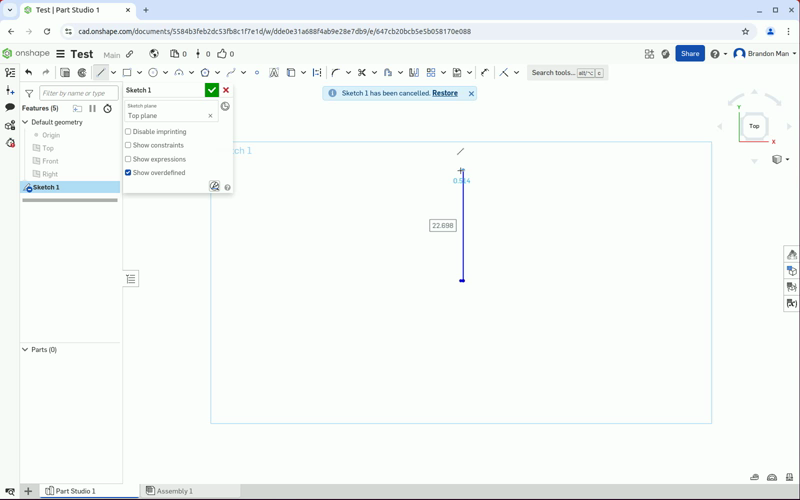
scroll(6)
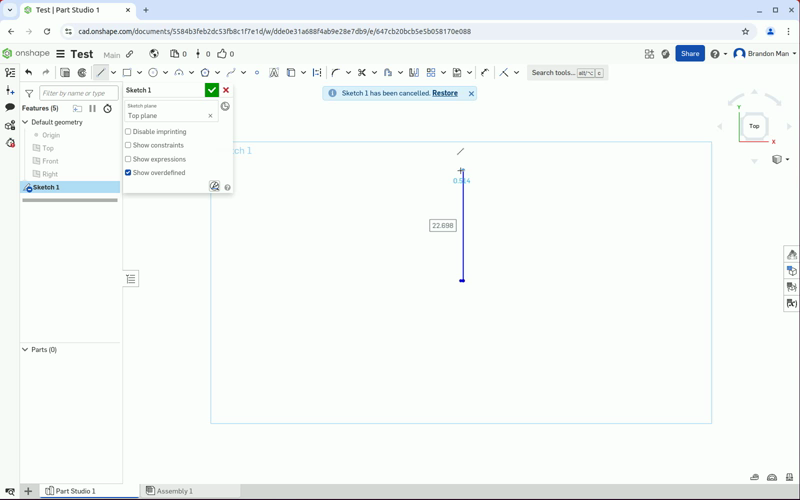
scroll(6)
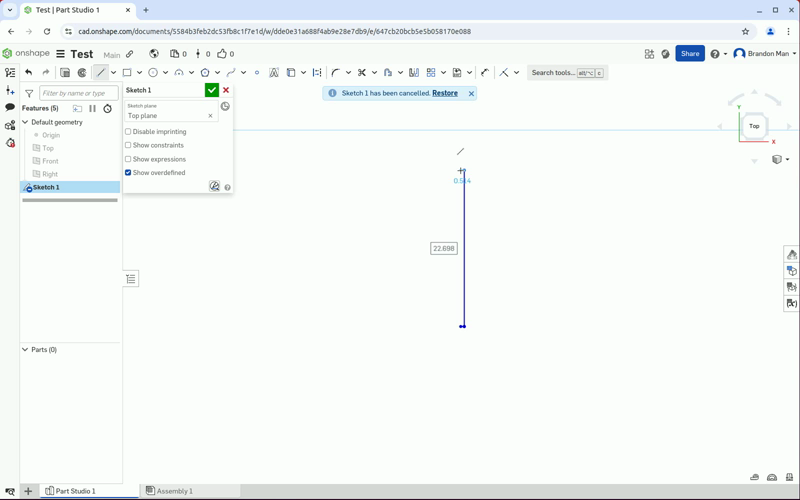
scroll(6)
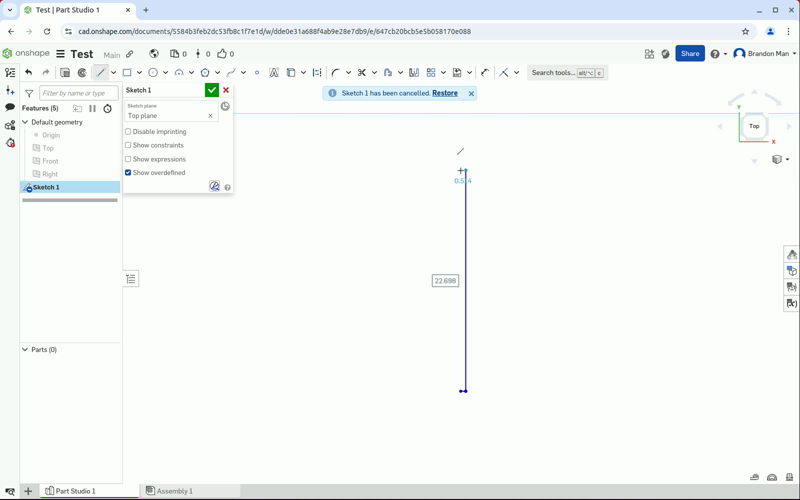
scroll(6)
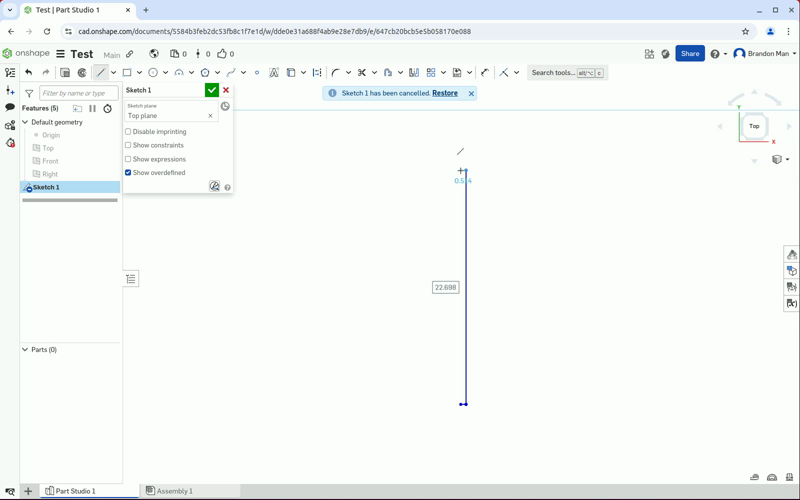
scroll(6)
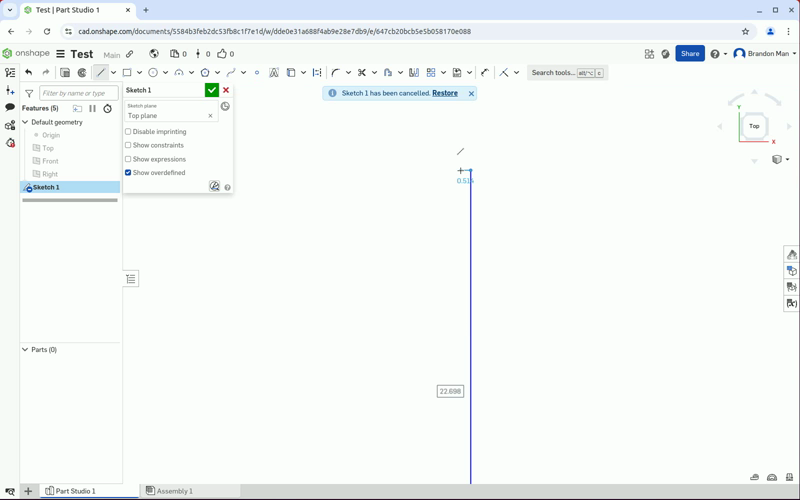
scroll(6)
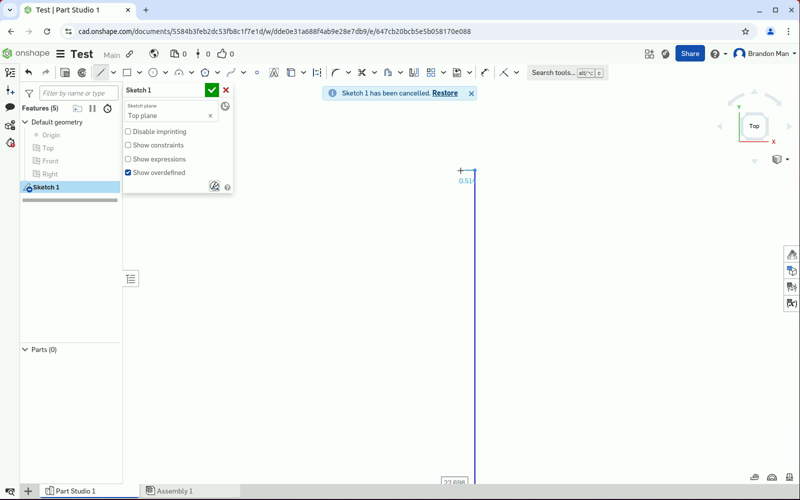
scroll(6)
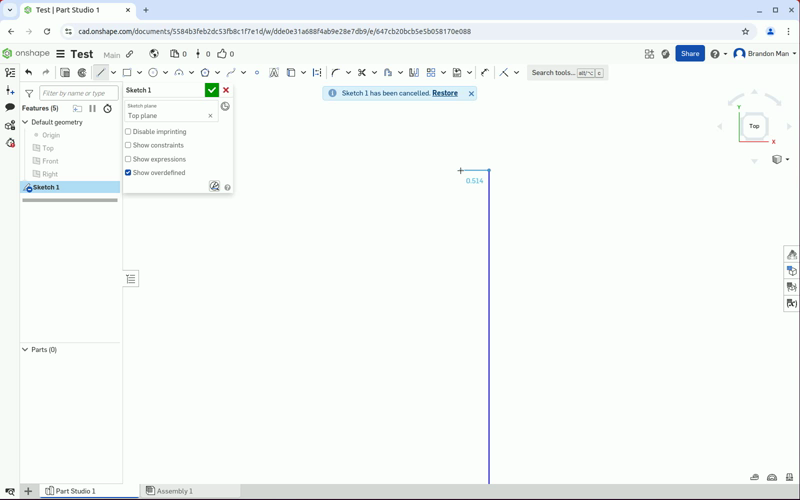
click(460, 170)
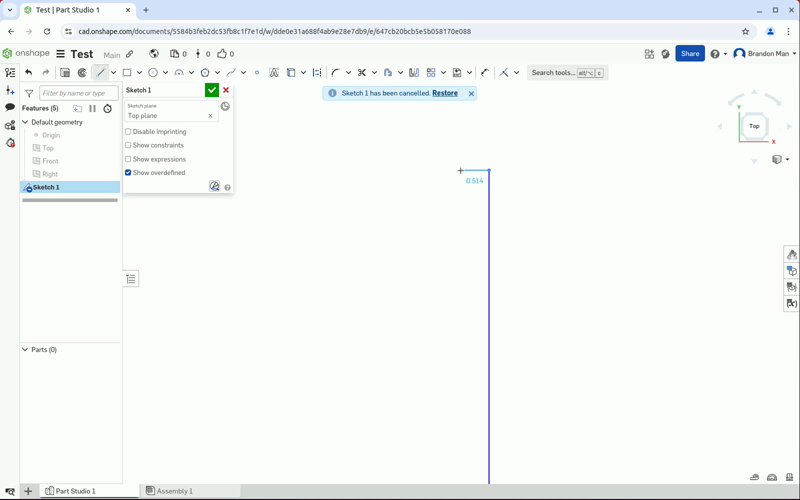
scroll(-6)
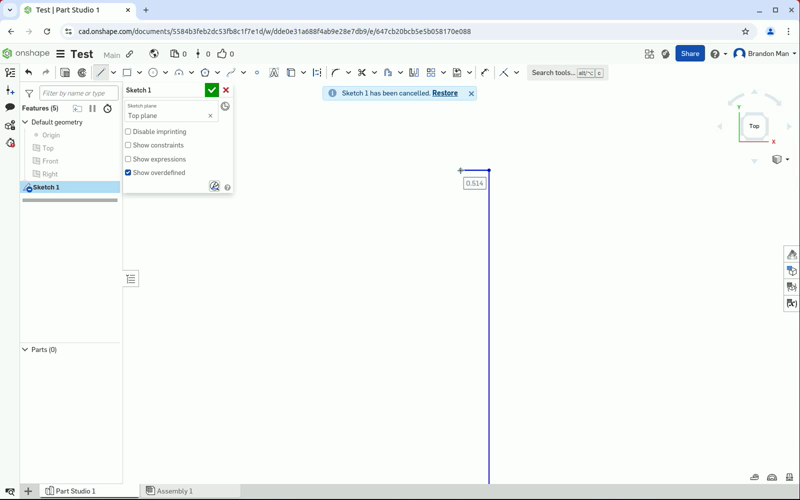
scroll(-6)
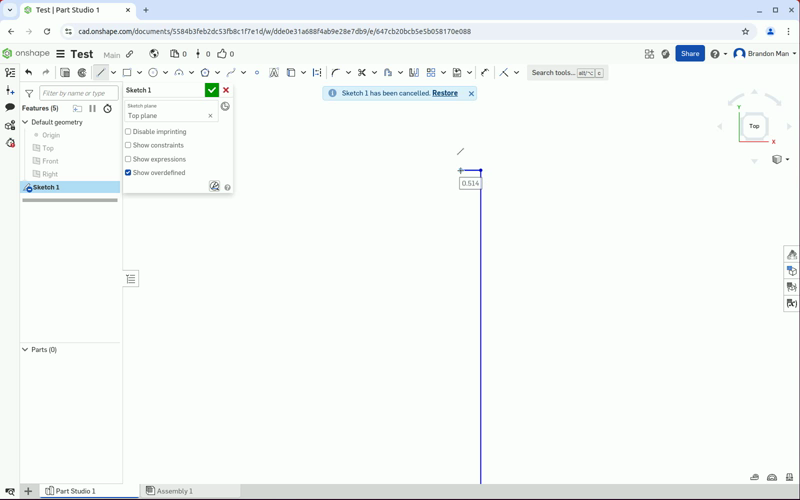
scroll(-6)
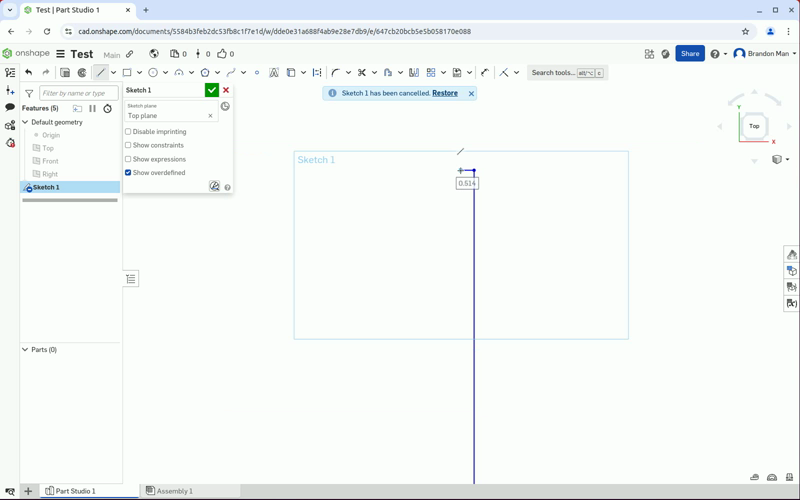
scroll(-6)
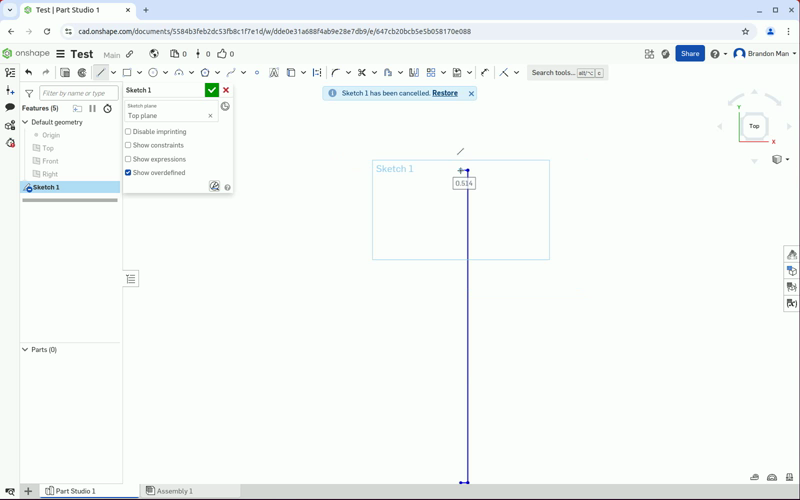
scroll(-6)
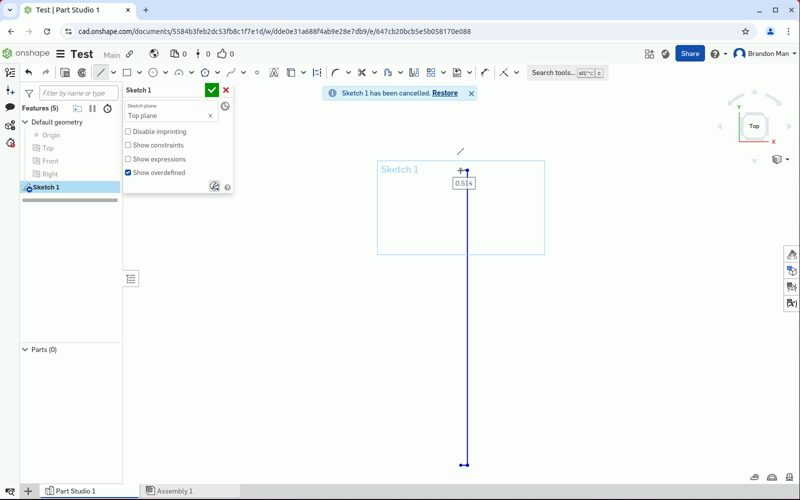
scroll(-6)
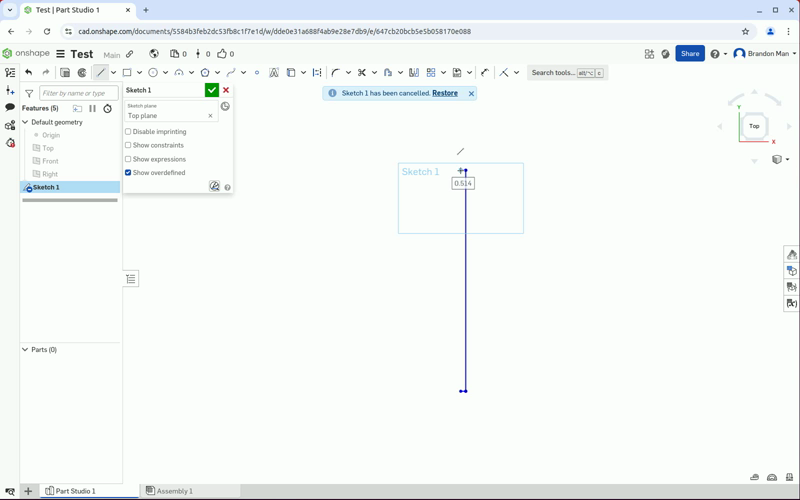
scroll(-6)
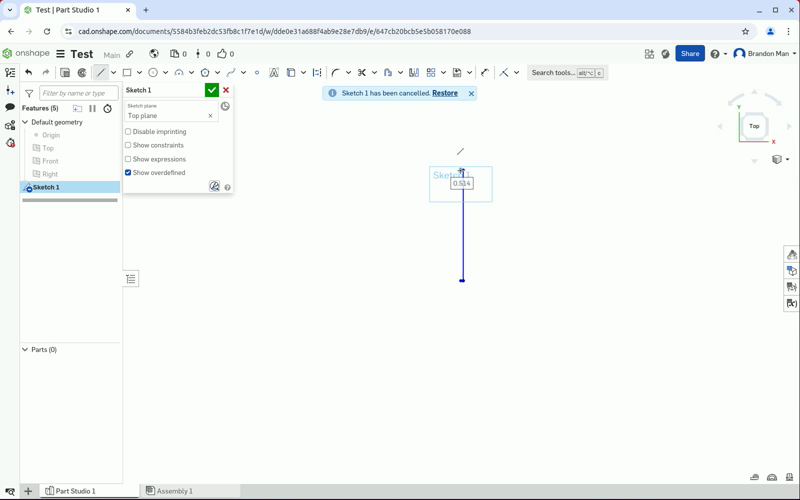
key_up(shift)
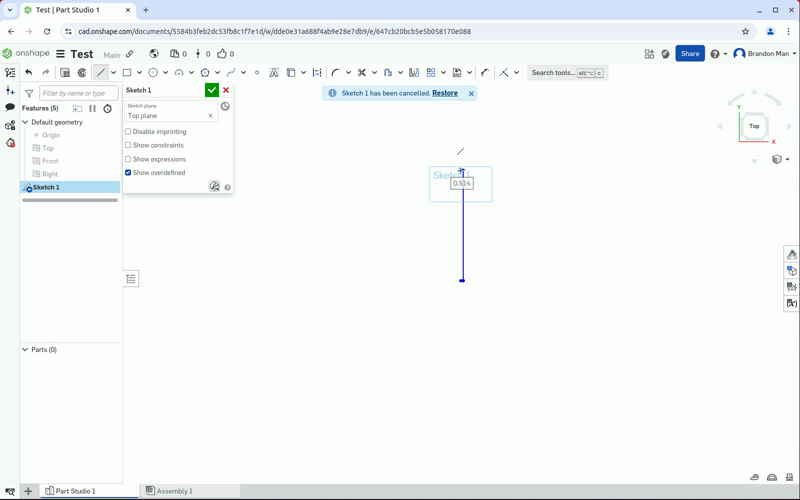
key_down(shift)
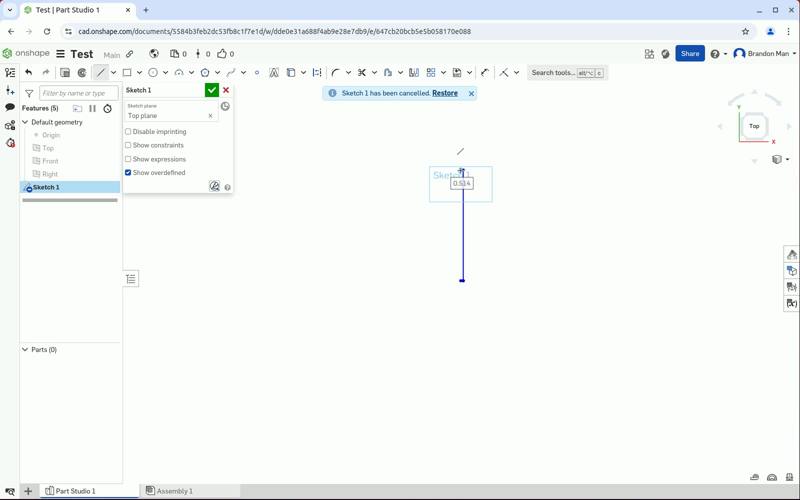
mouse_move(460, 280)
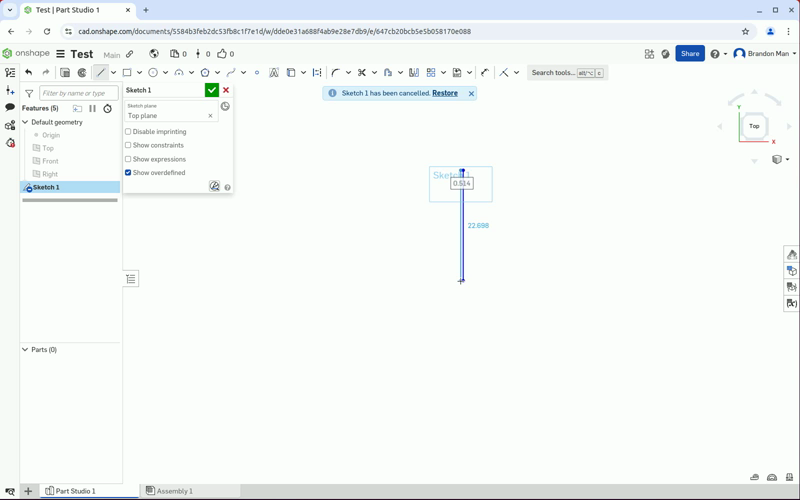
scroll(6)
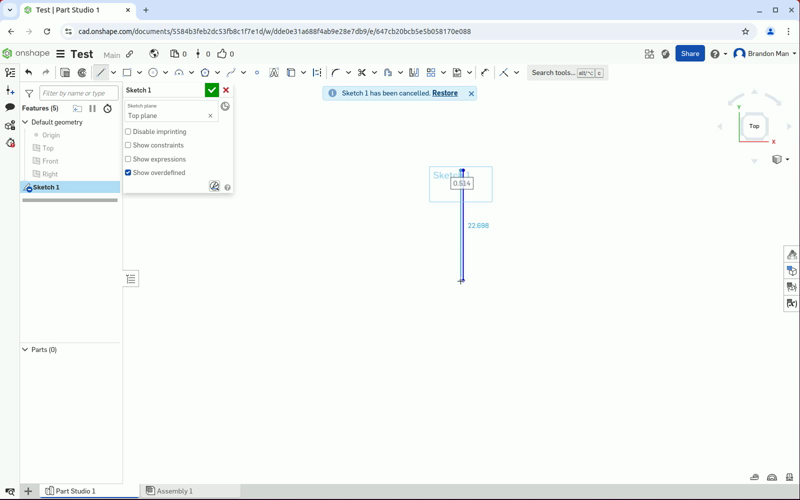
scroll(6)
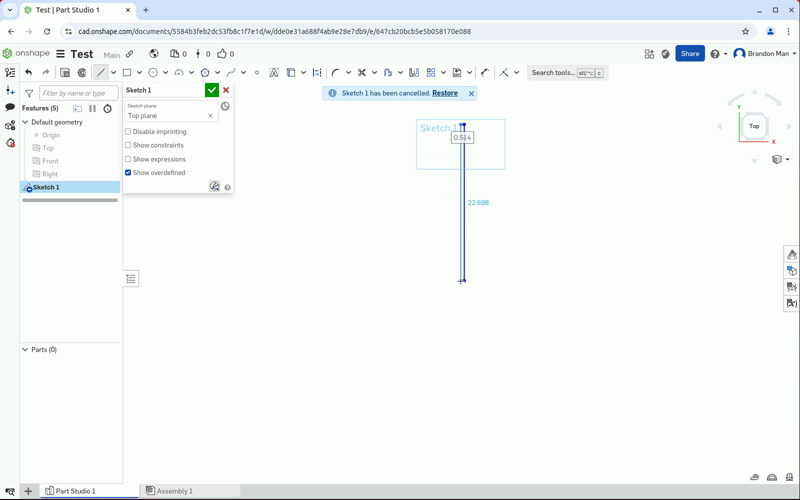
scroll(6)
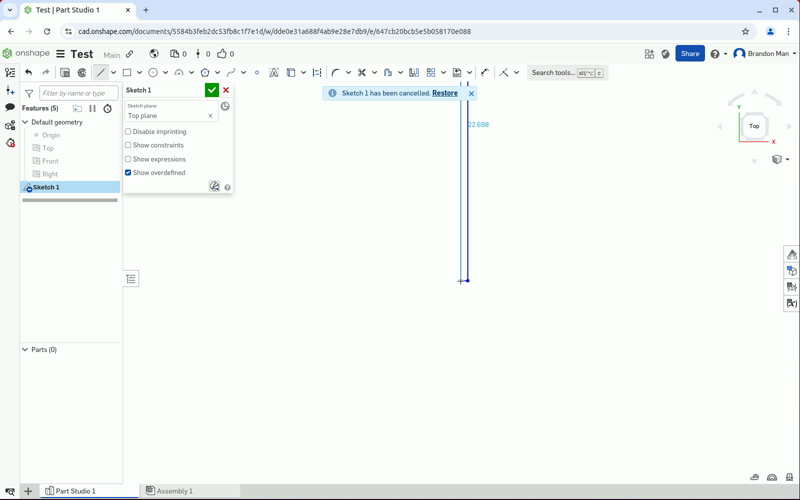
scroll(6)
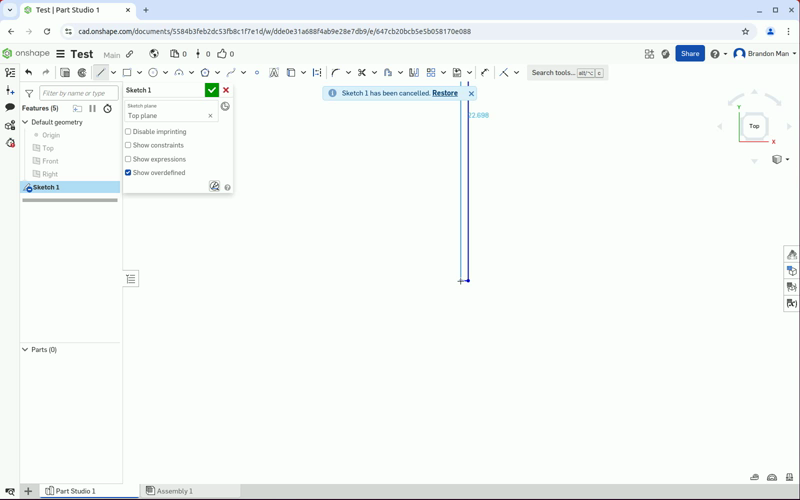
scroll(6)
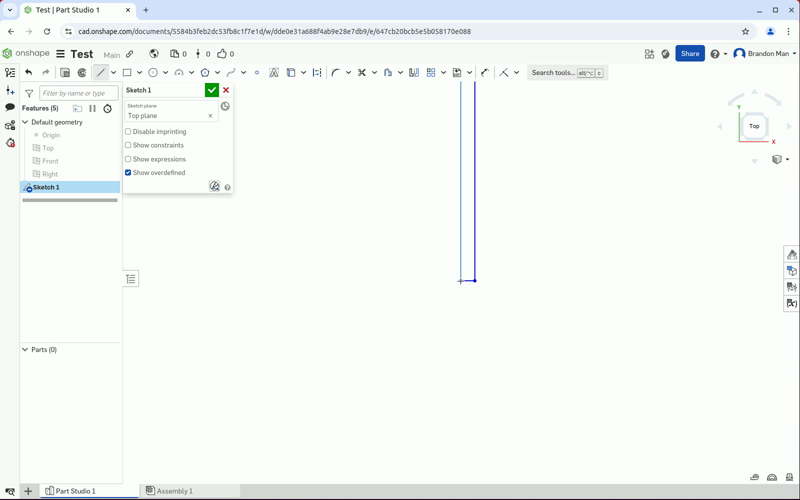
scroll(6)
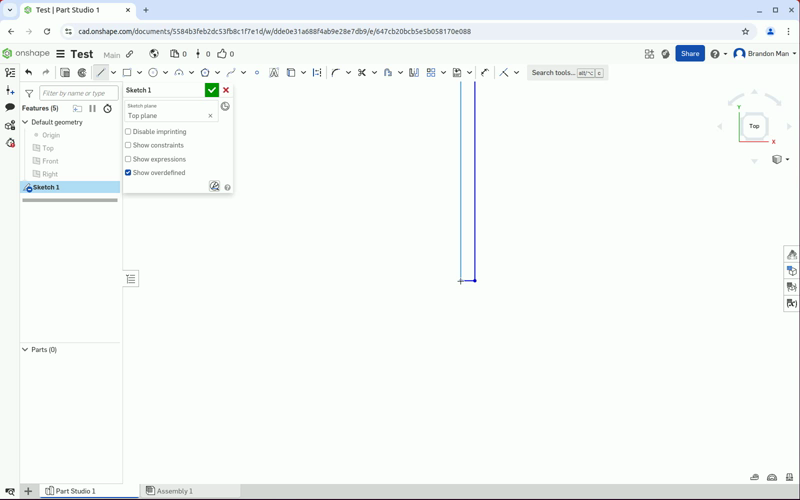
scroll(6)
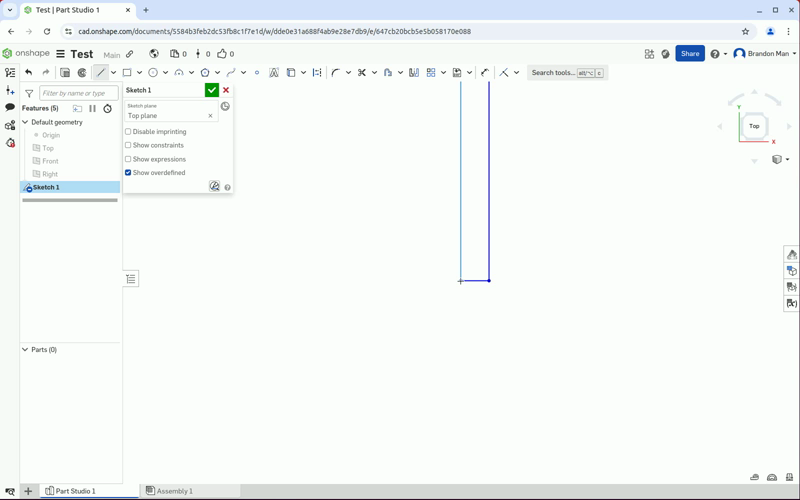
key_up(shift)
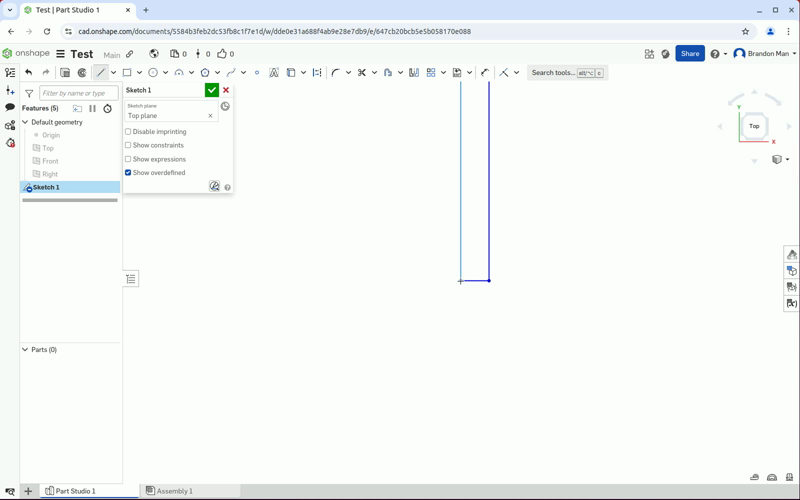
click(460, 280)
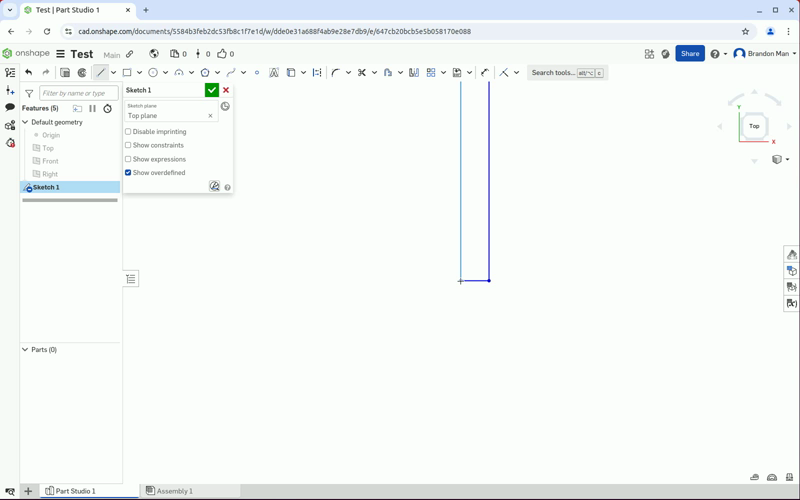
scroll(-6)
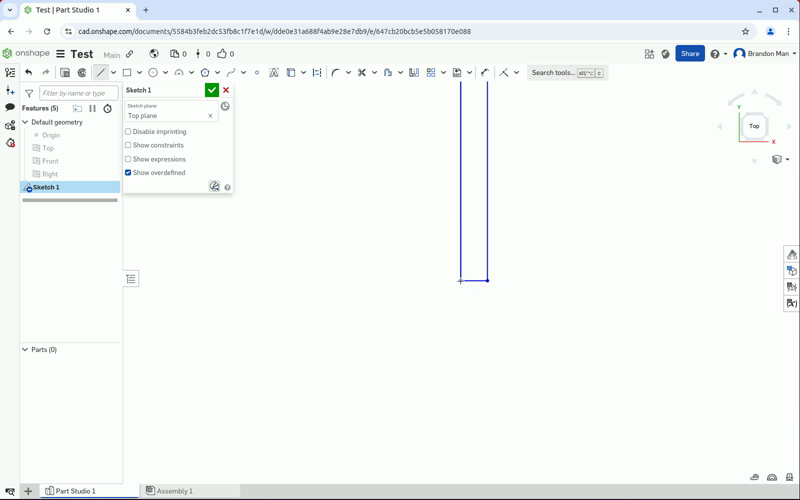
scroll(-6)
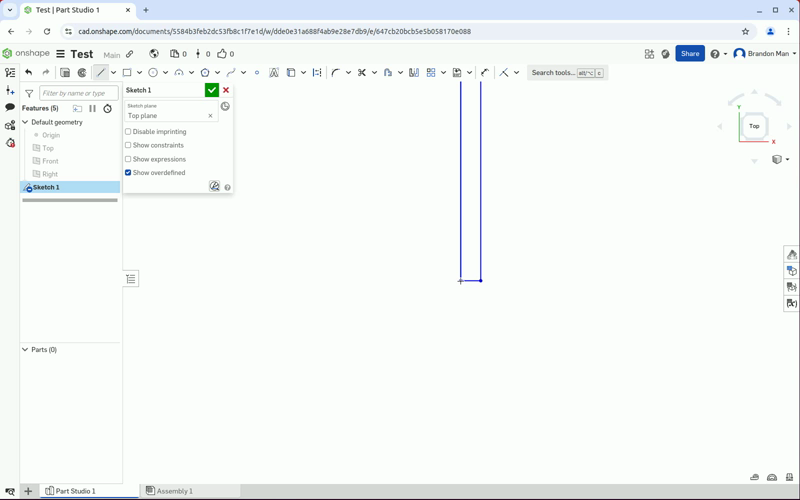
scroll(-6)
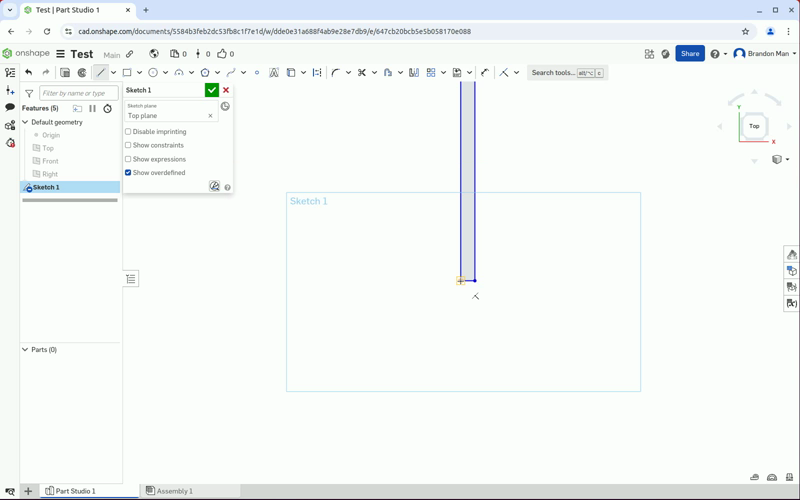
scroll(-6)
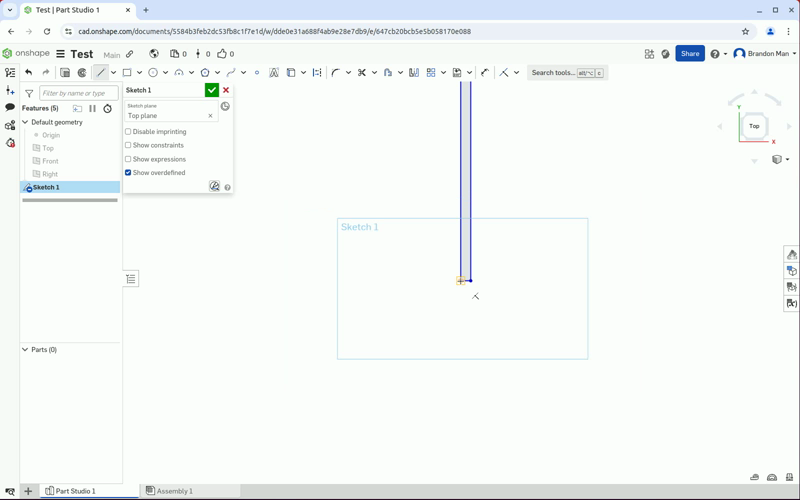
scroll(-6)
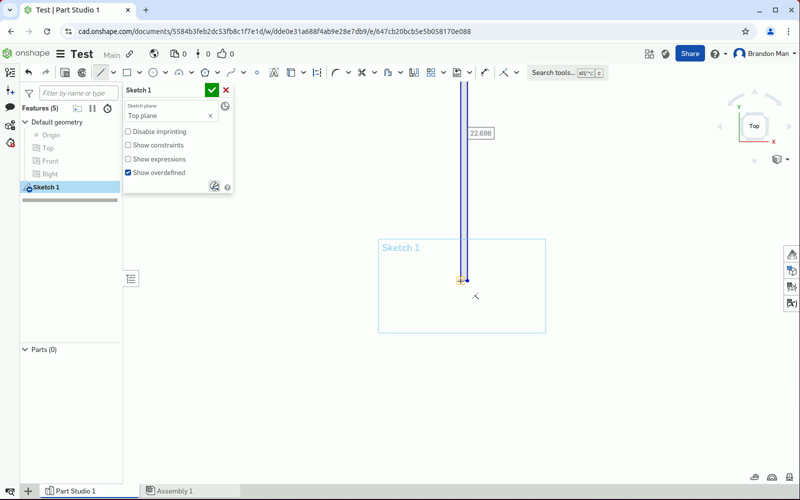
scroll(-6)
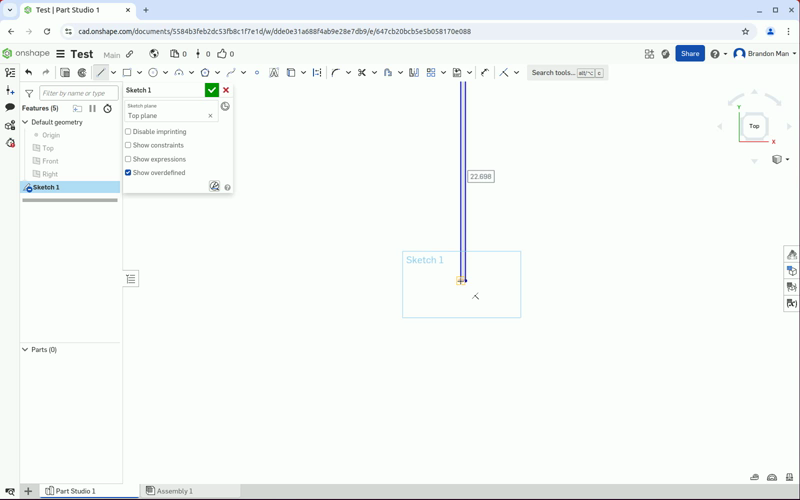
scroll(-6)
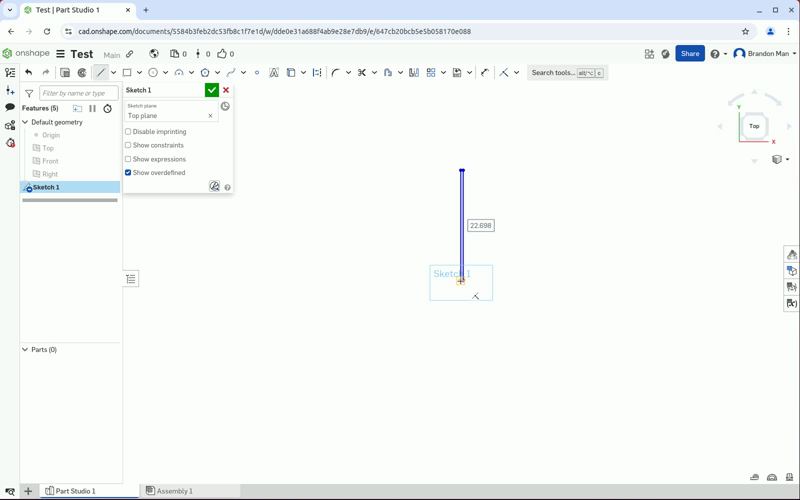
key(esc)
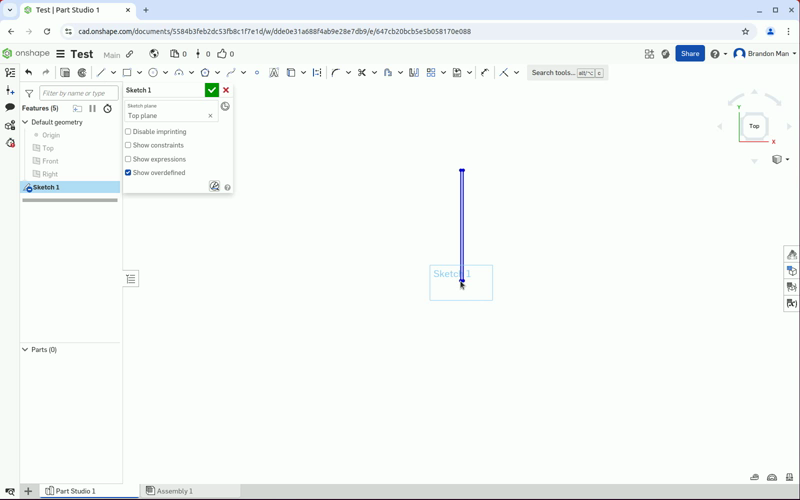
mouse_move(461, 279)
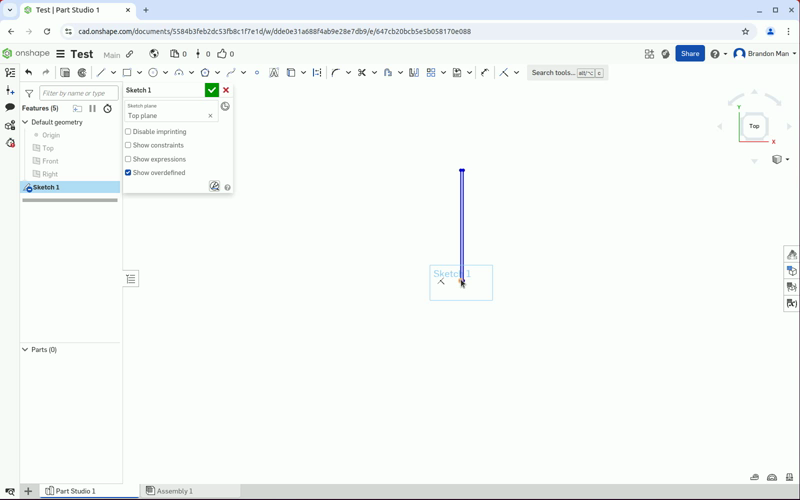
scroll(6)
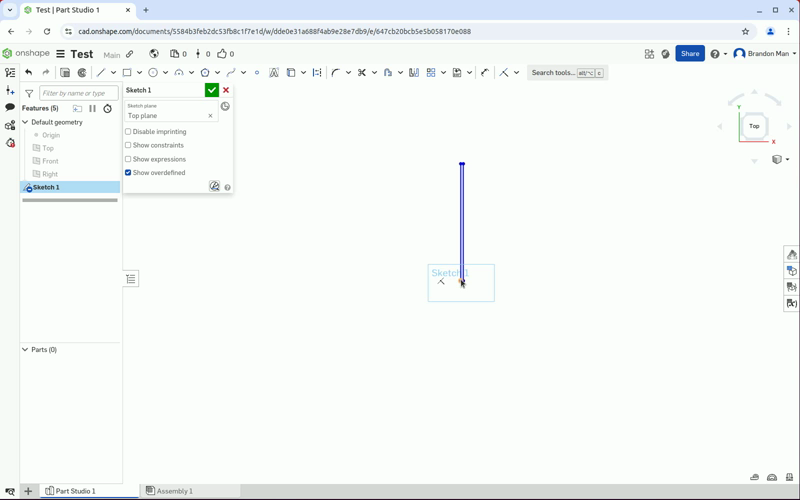
scroll(6)
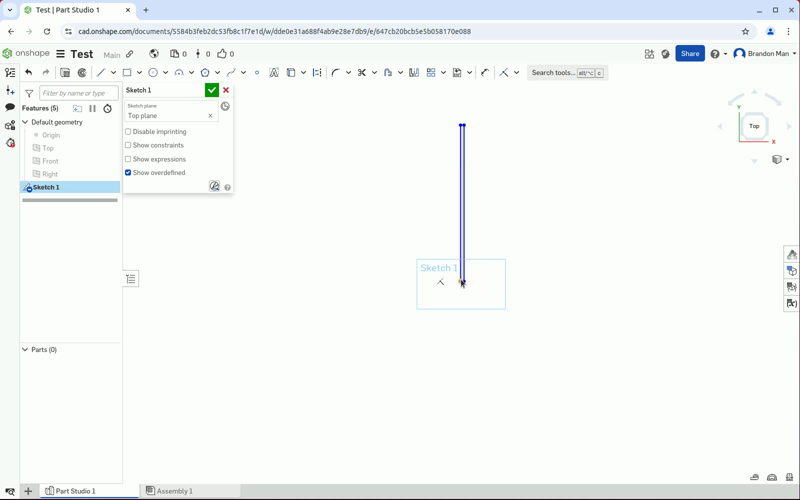
scroll(6)
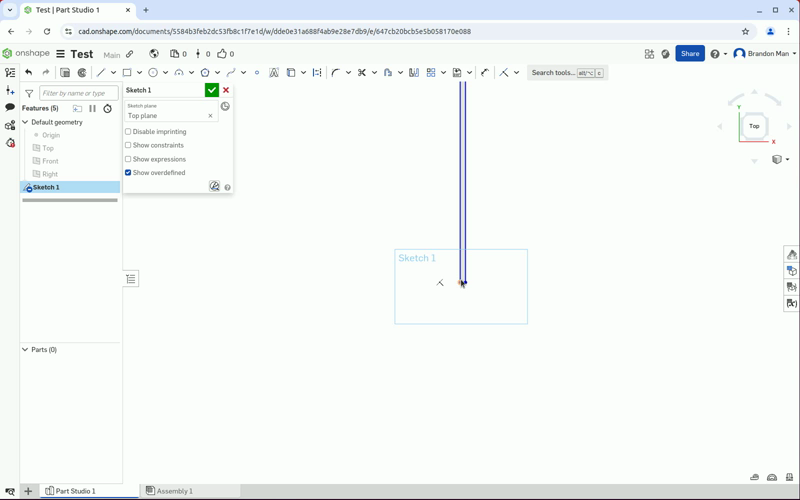
scroll(6)
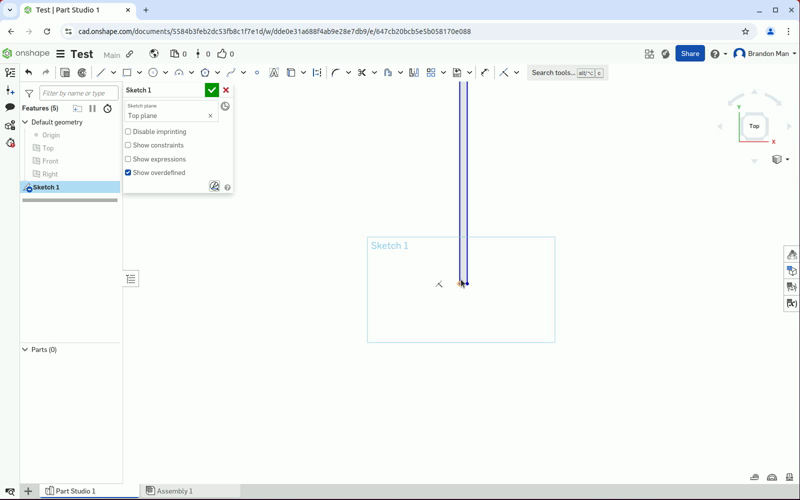
scroll(6)
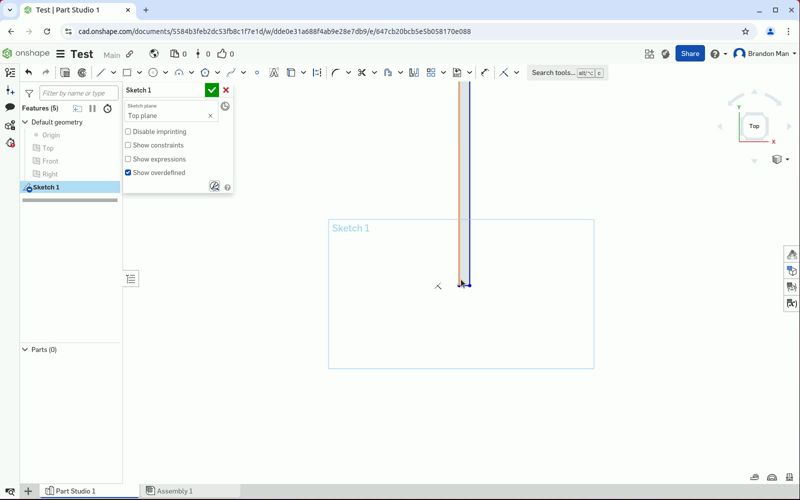
scroll(6)
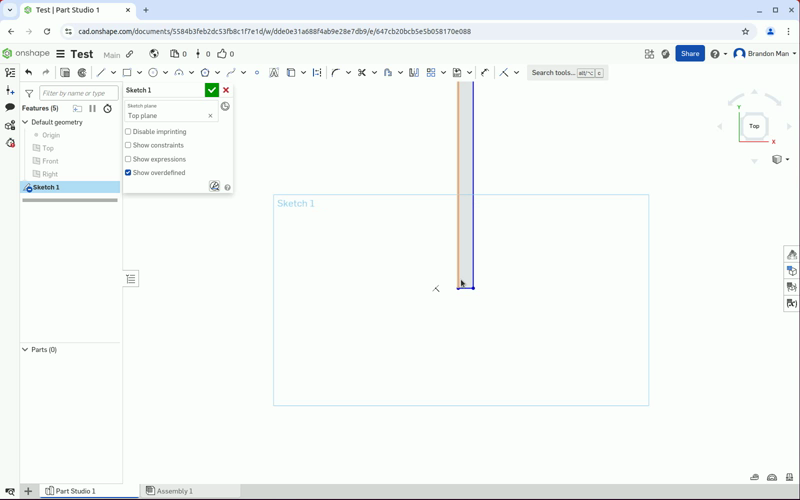
scroll(6)
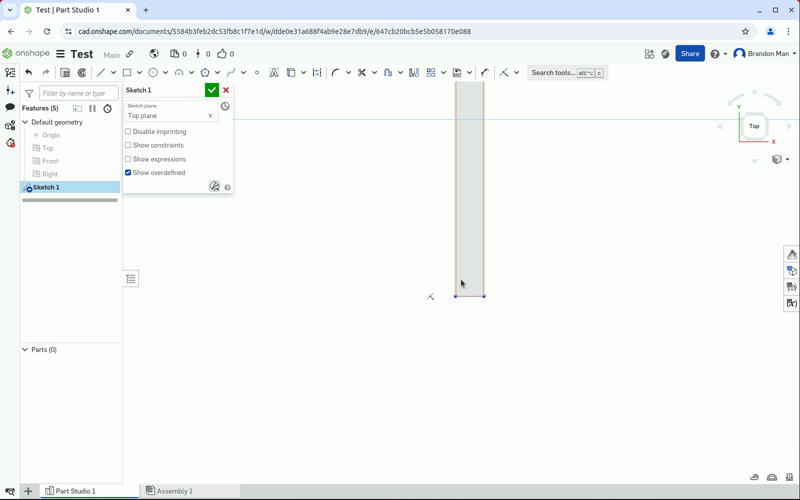
click(461, 279)
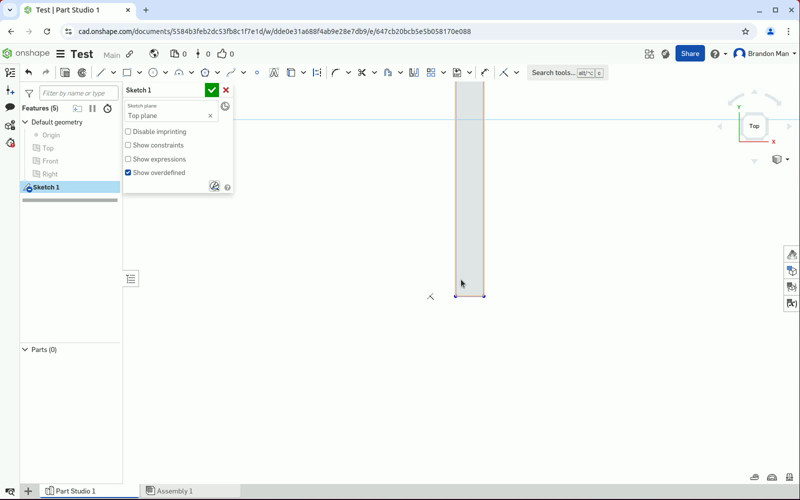
scroll(-6)
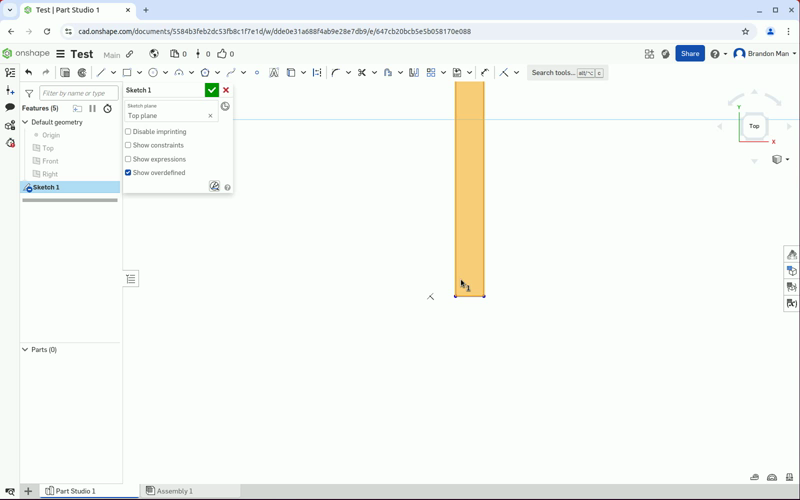
scroll(-6)
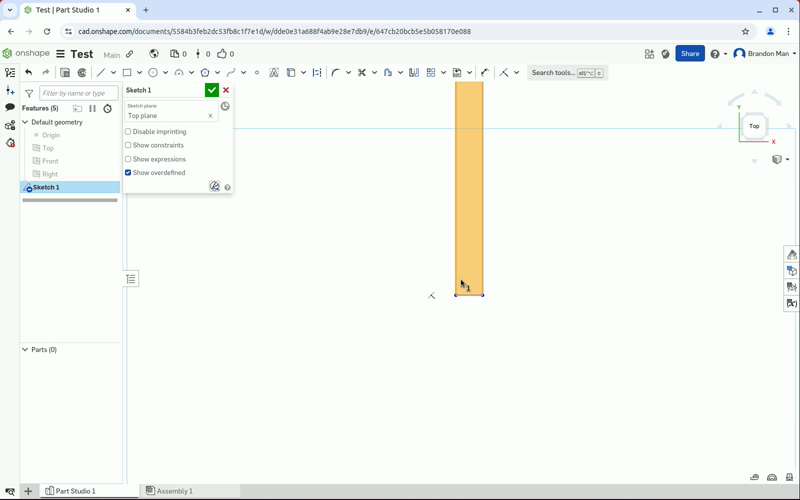
scroll(-6)
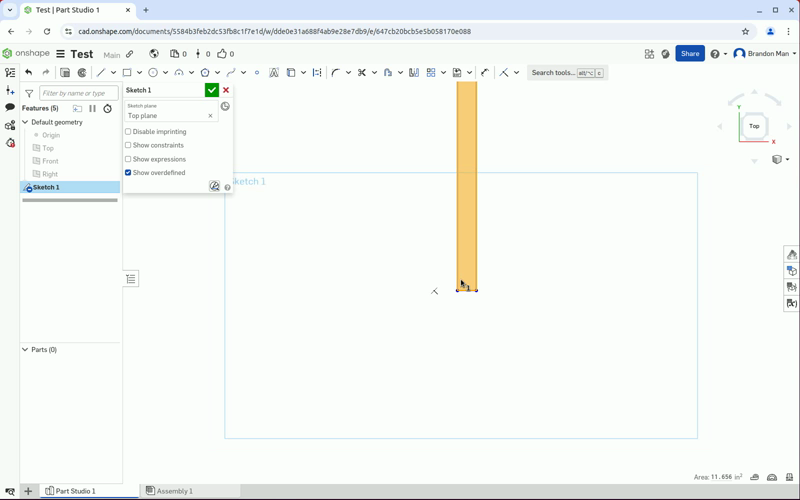
scroll(-6)
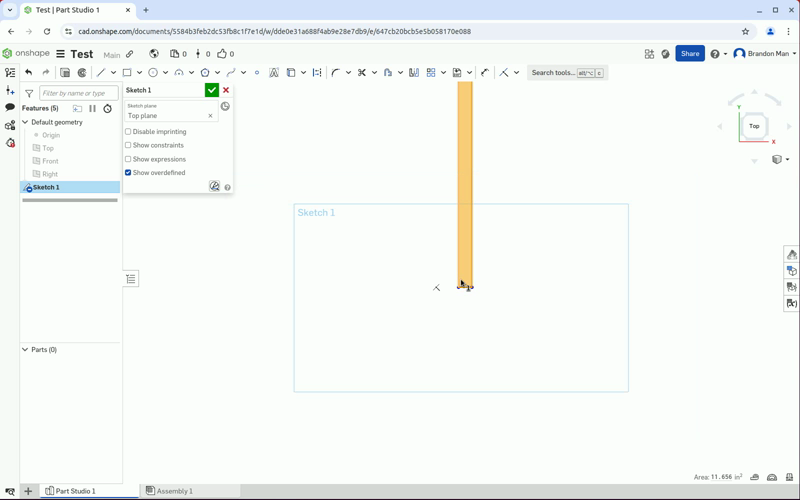
scroll(-6)
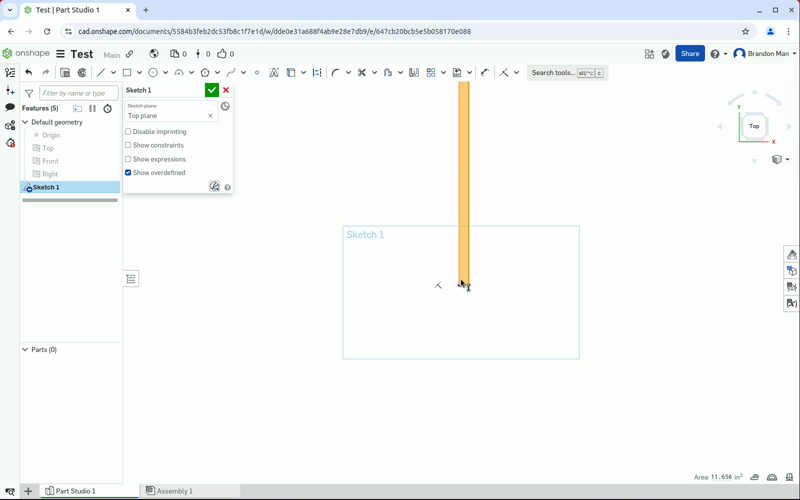
scroll(-6)
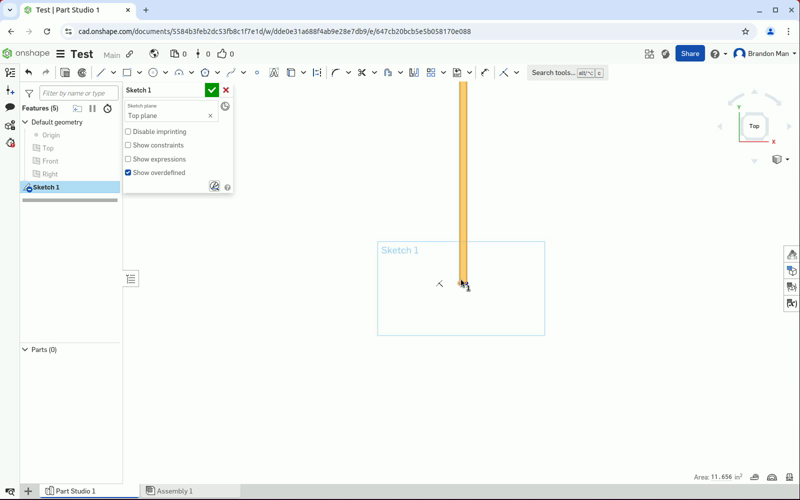
scroll(-6)
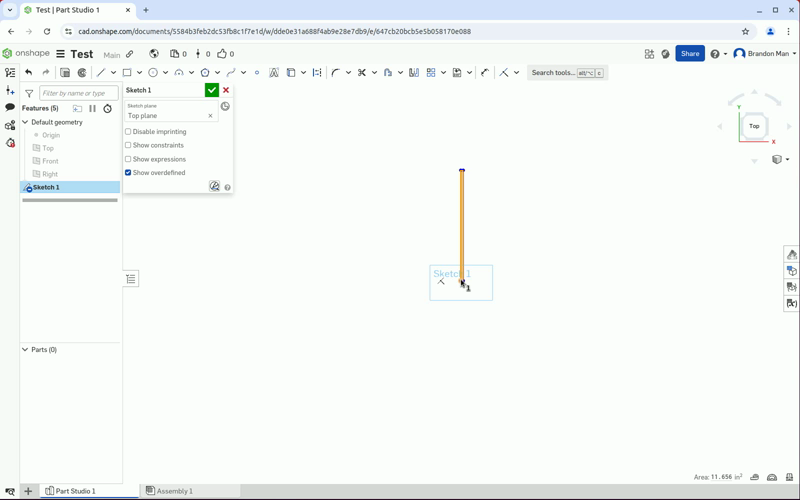
mouse_move(73, 352)
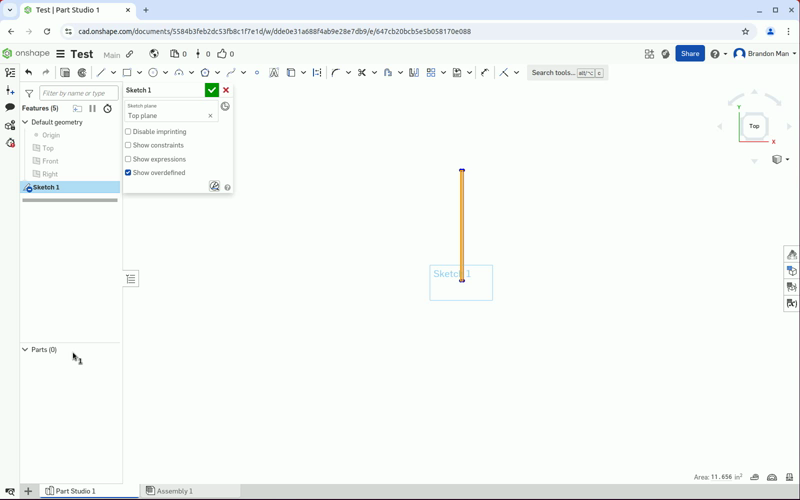
key(shift+y)
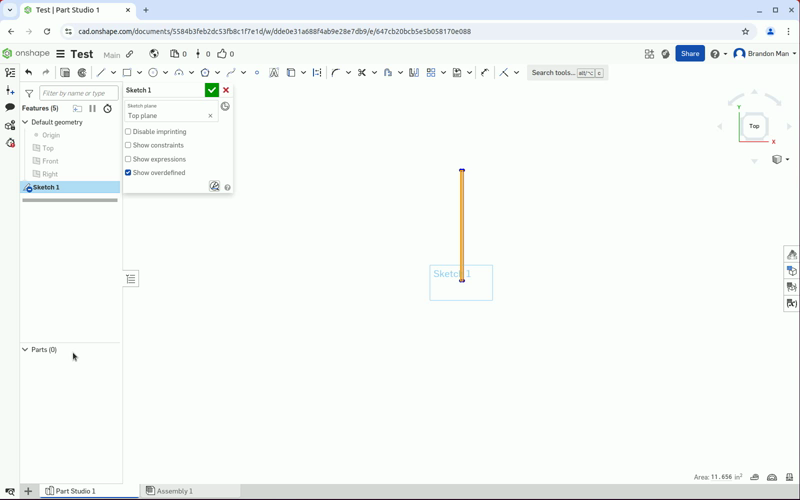
key(shift+e)
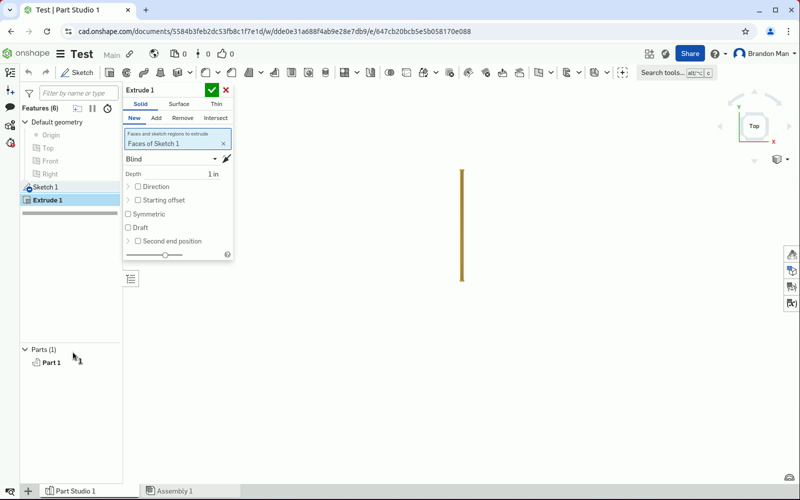
mouse_move(143, 106)
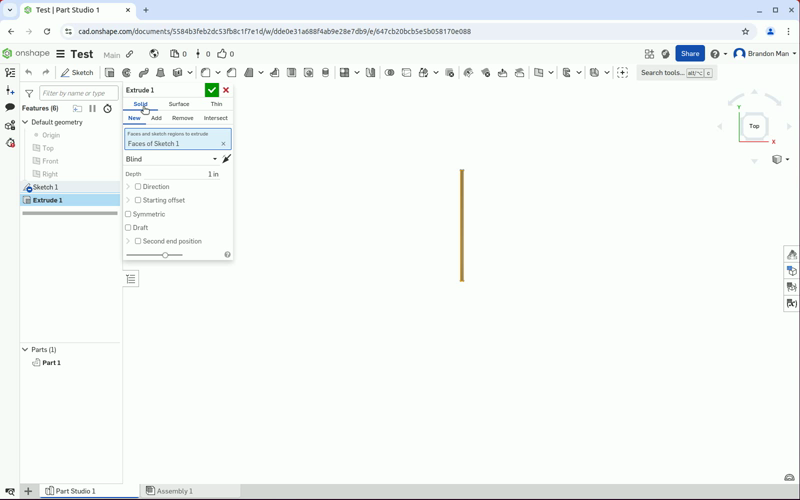
click(143, 106)
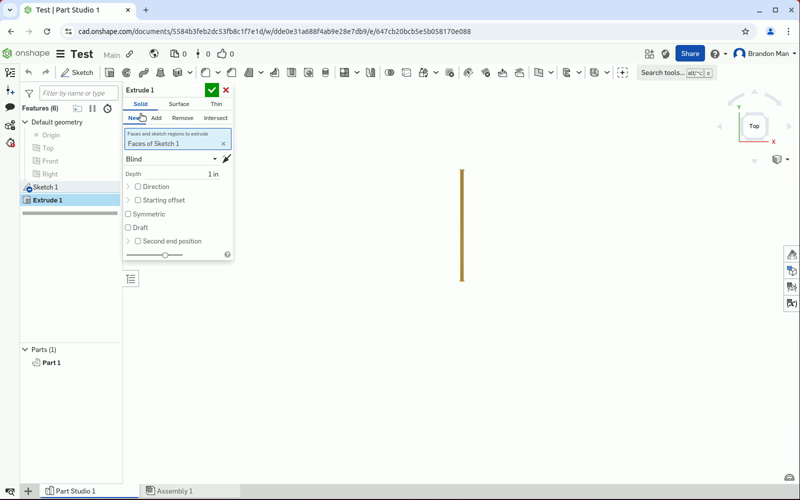
mouse_move(137, 120)
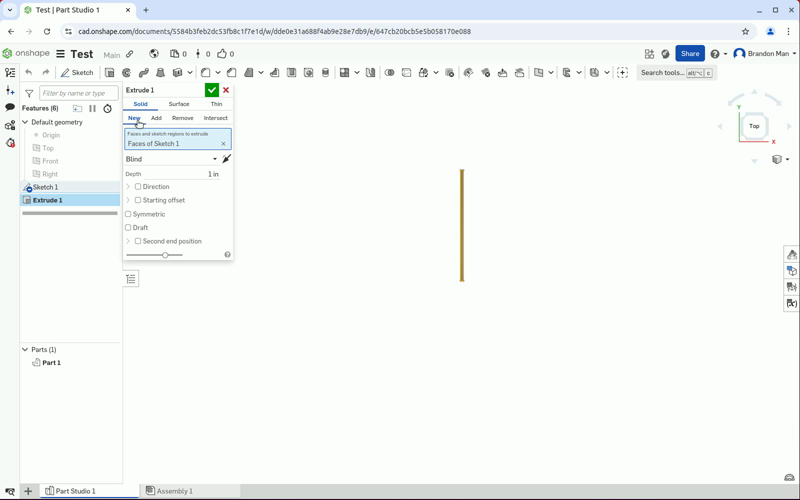
click(137, 120)
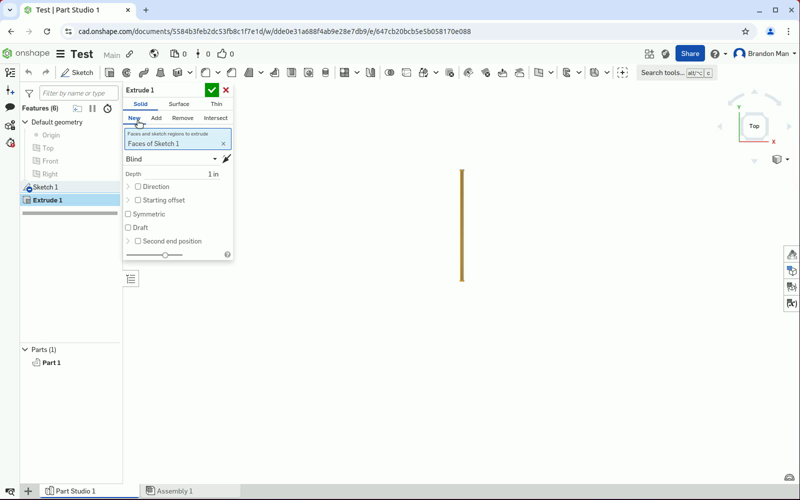
key(tab, 4)
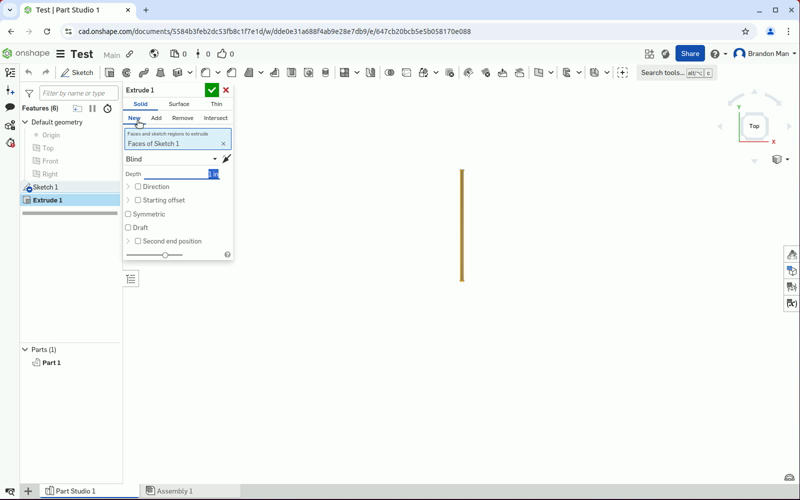
text(0.241)
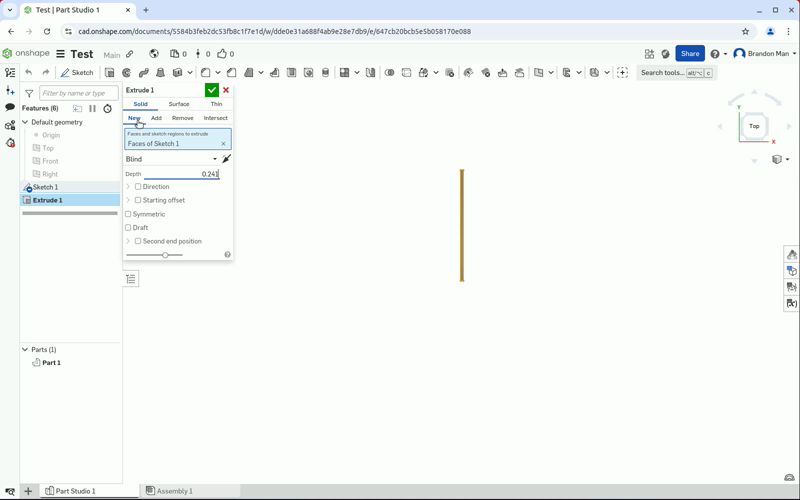
key(enter)
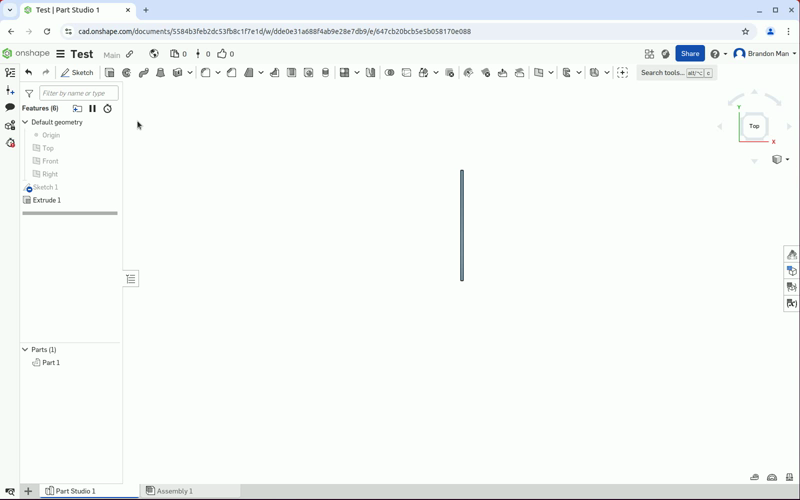
key(shift+h)
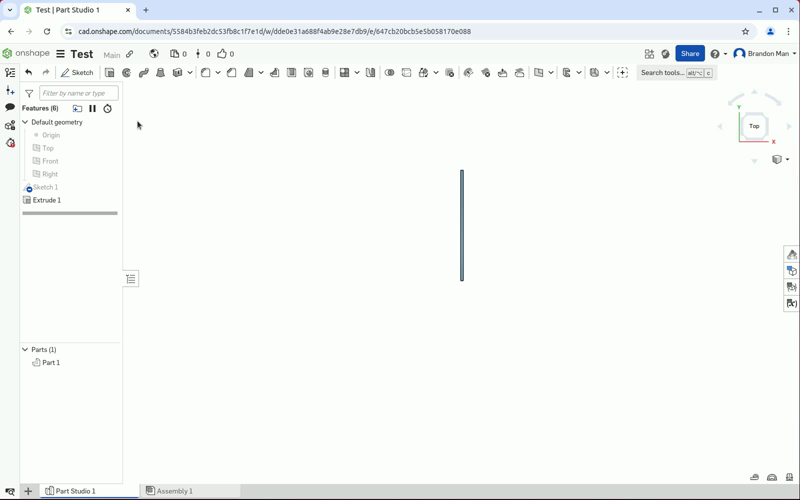
key(shift+h)
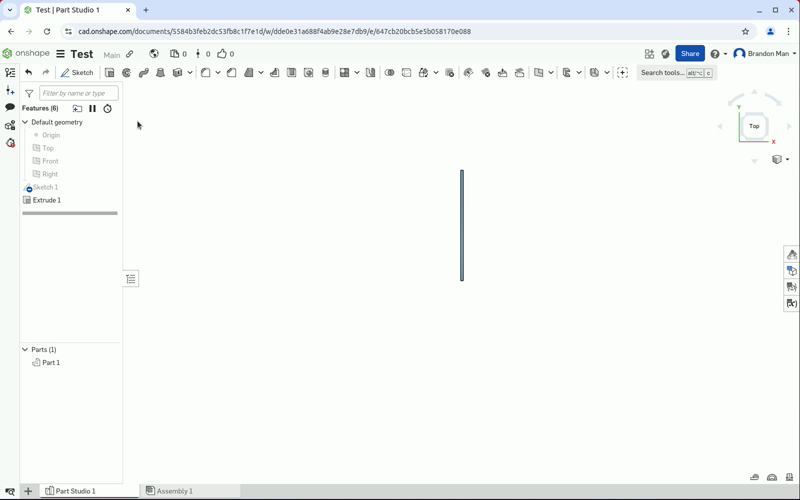
mouse_move(73, 189)
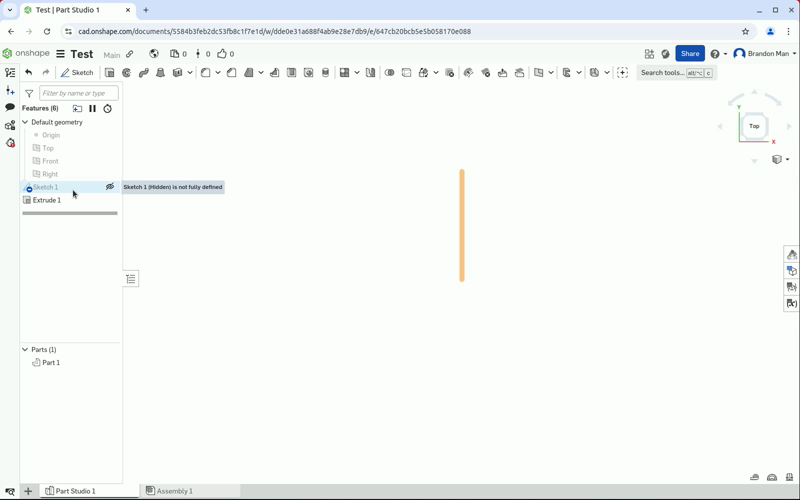
click(73, 189)
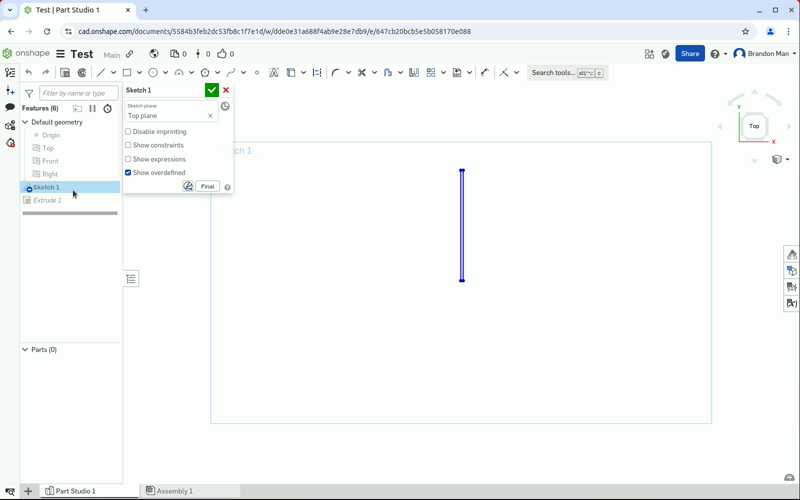
mouse_move(229, 92)
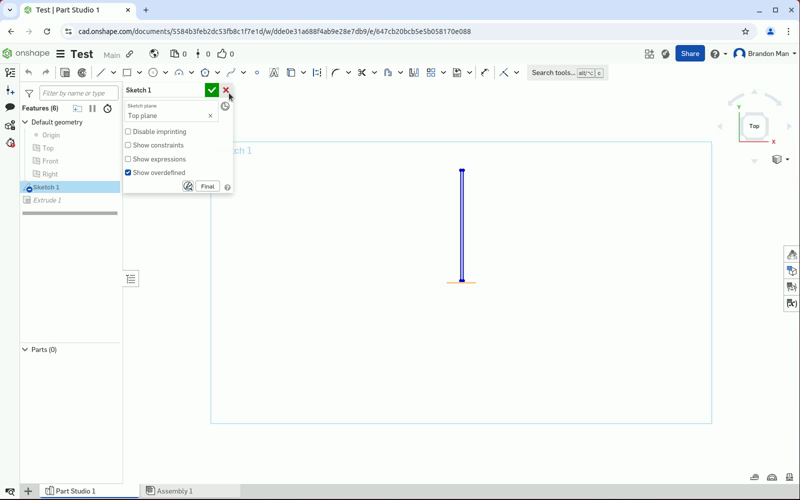
click(229, 92)
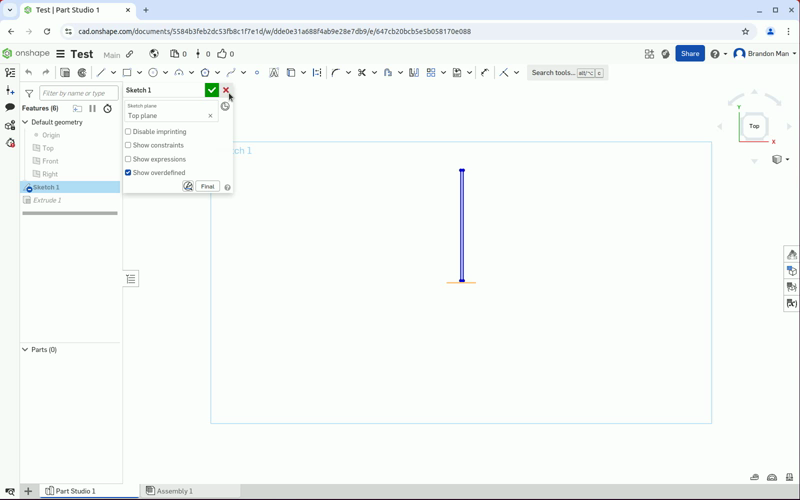
key(shift+s)
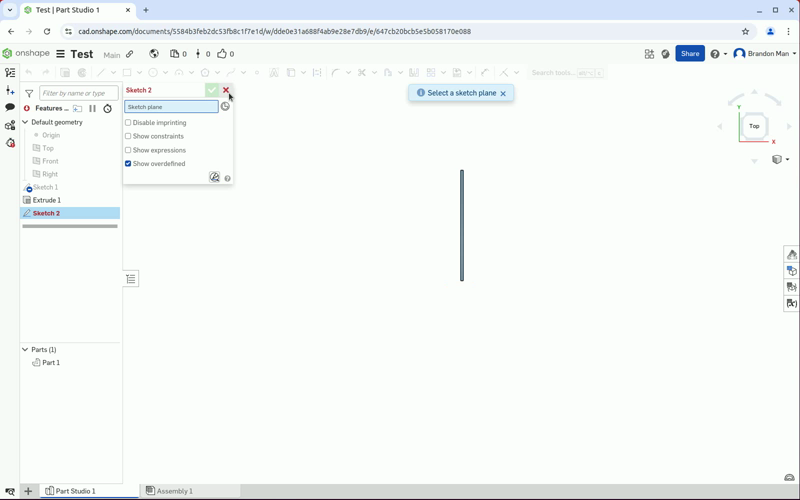
mouse_move(73, 150)
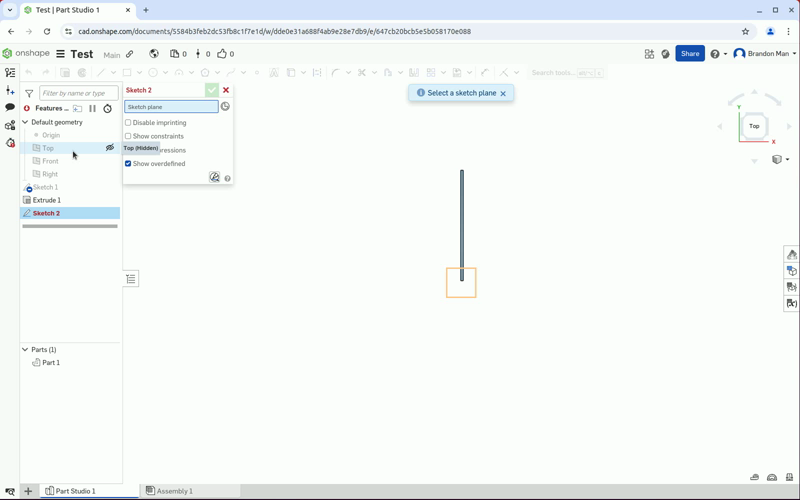
click(73, 150)
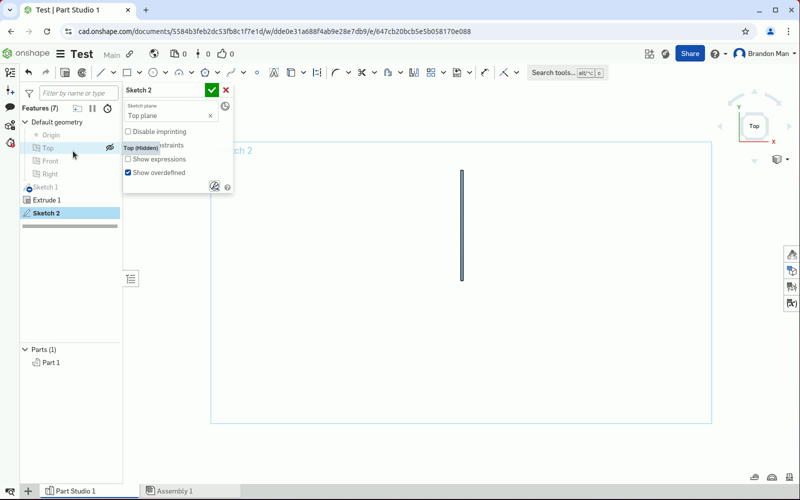
mouse_move(73, 352)
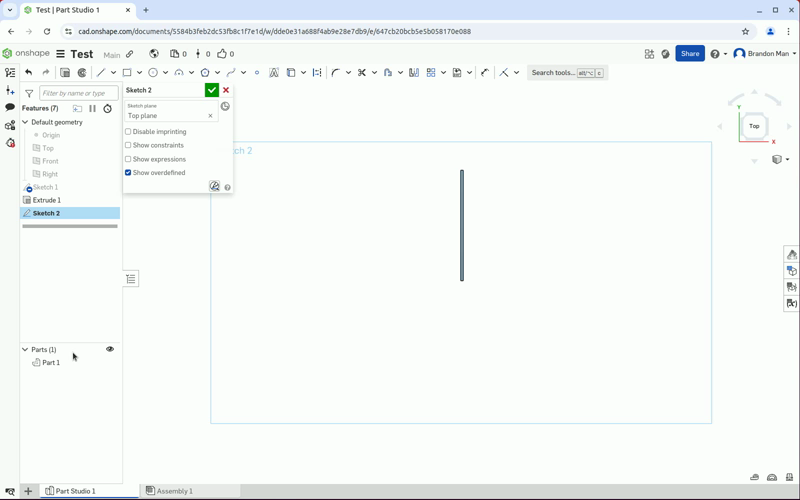
key(y)
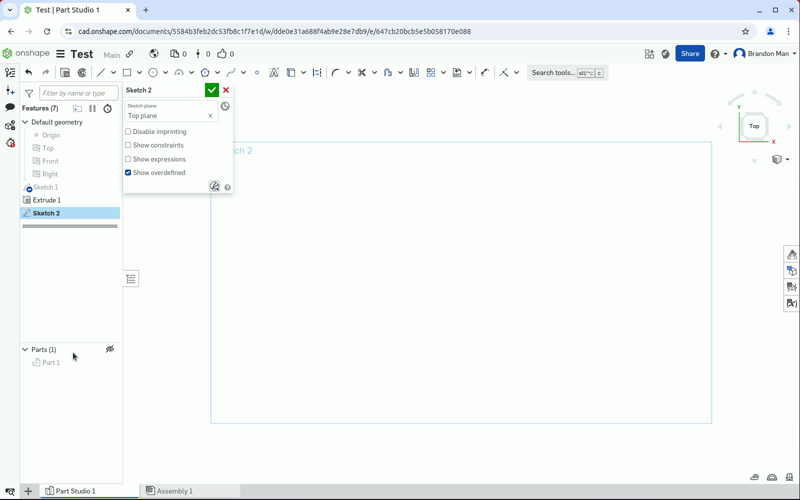
key(l)
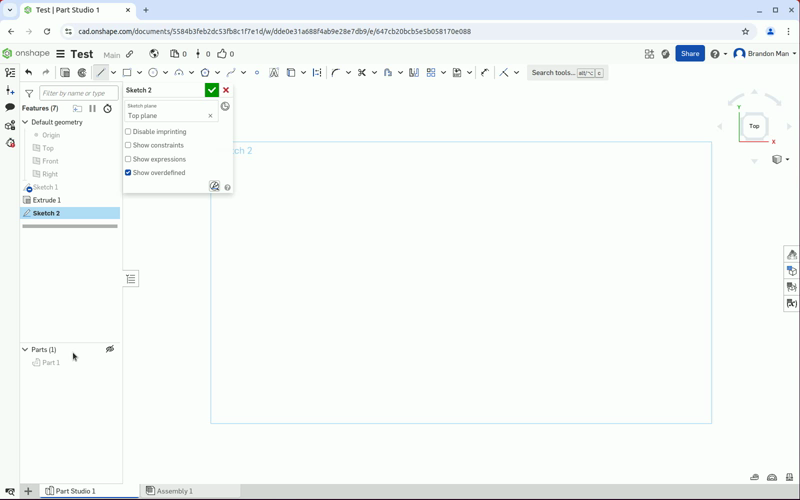
key_down(shift)
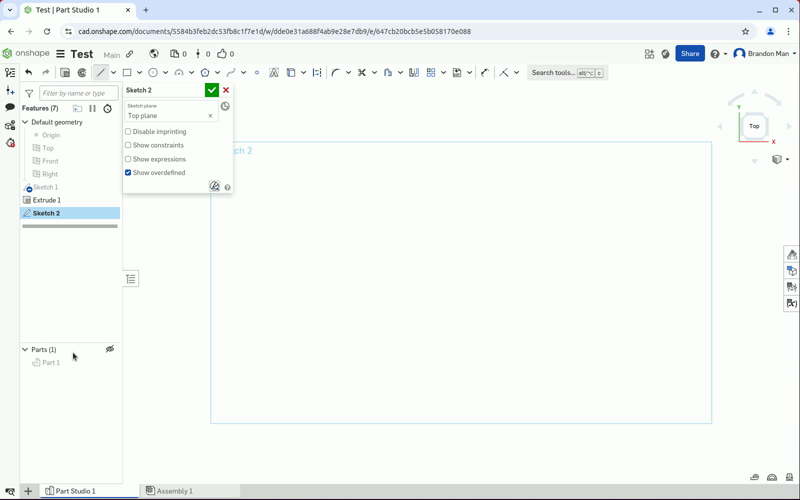
mouse_move(463, 282)
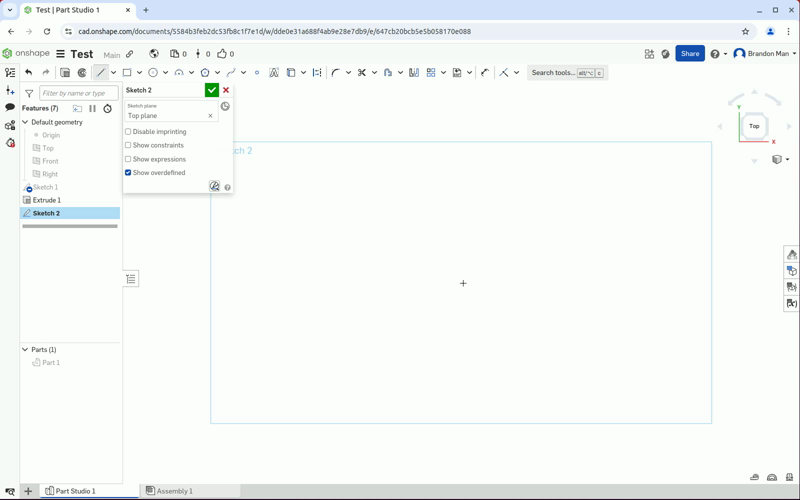
click(463, 282)
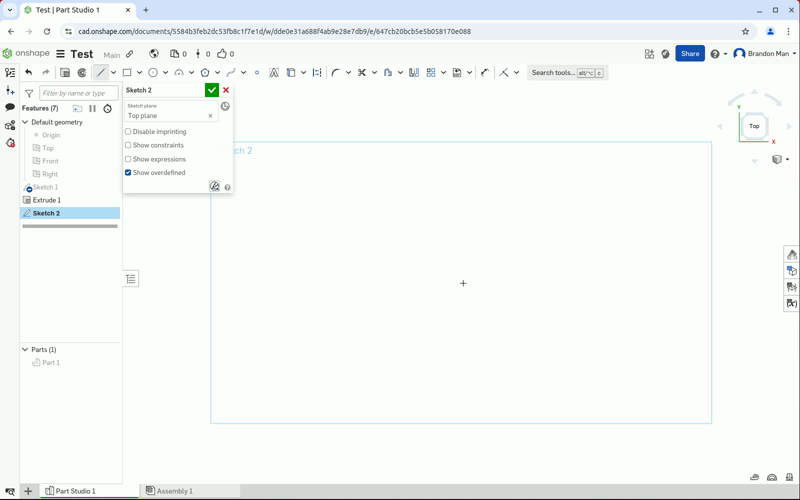
key_up(shift)
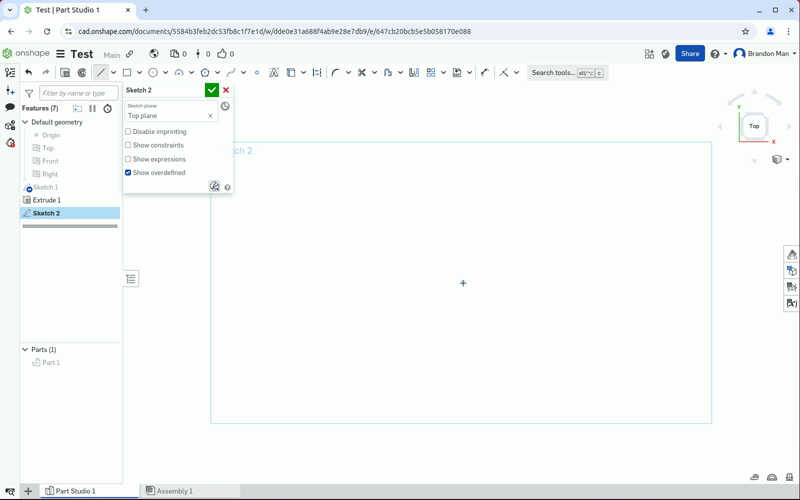
key_down(shift)
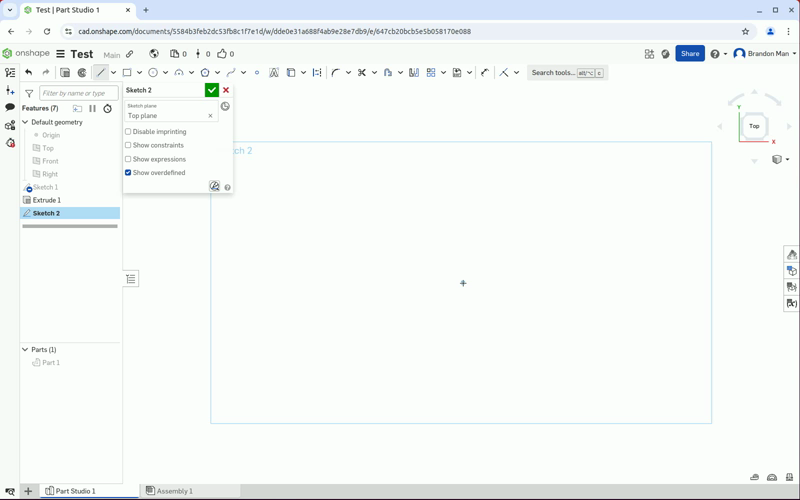
mouse_move(573, 282)
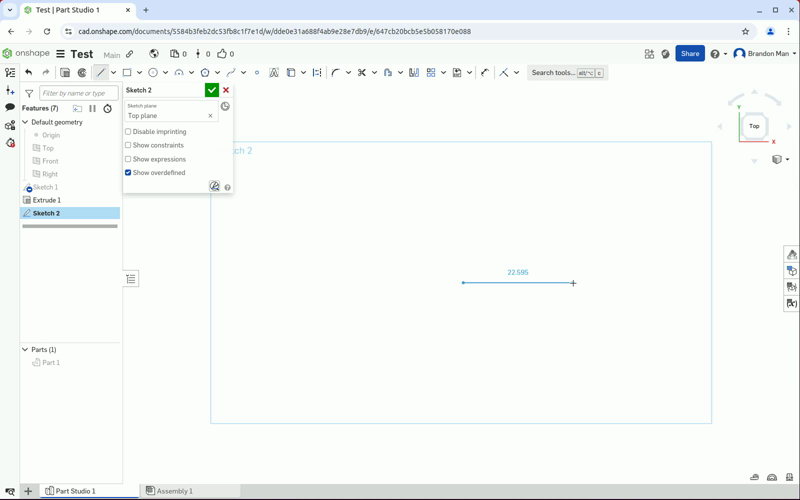
click(573, 282)
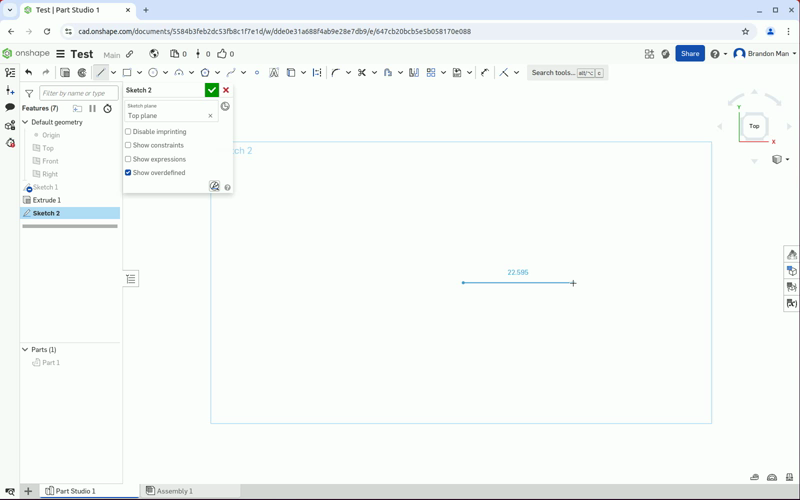
key_up(shift)
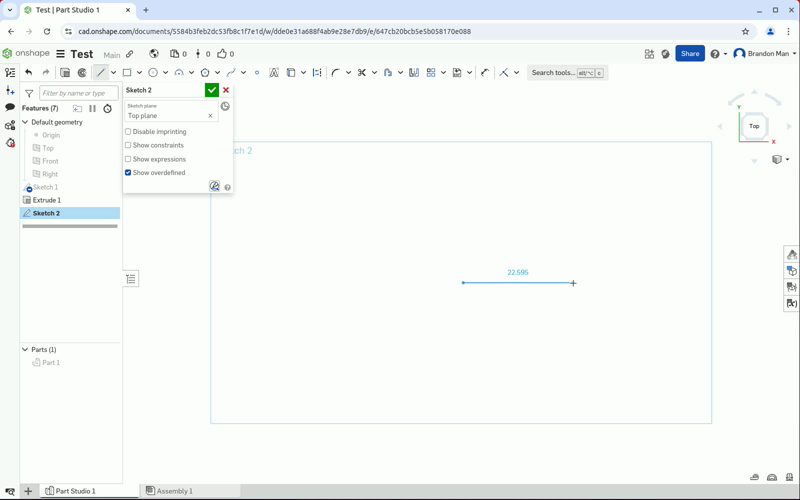
key_down(shift)
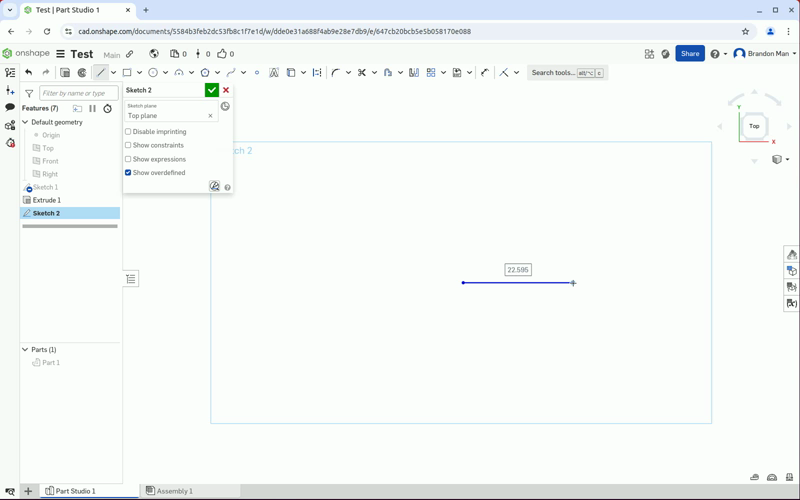
mouse_move(589, 282)
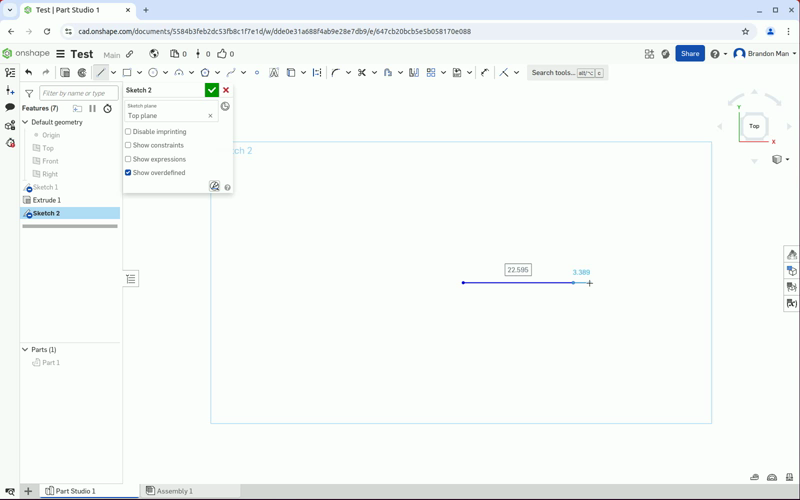
mouse_move(573, 280)
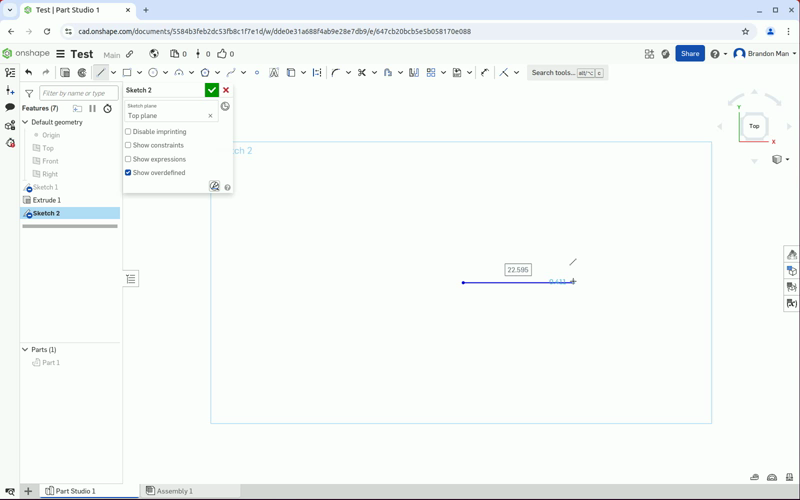
scroll(6)
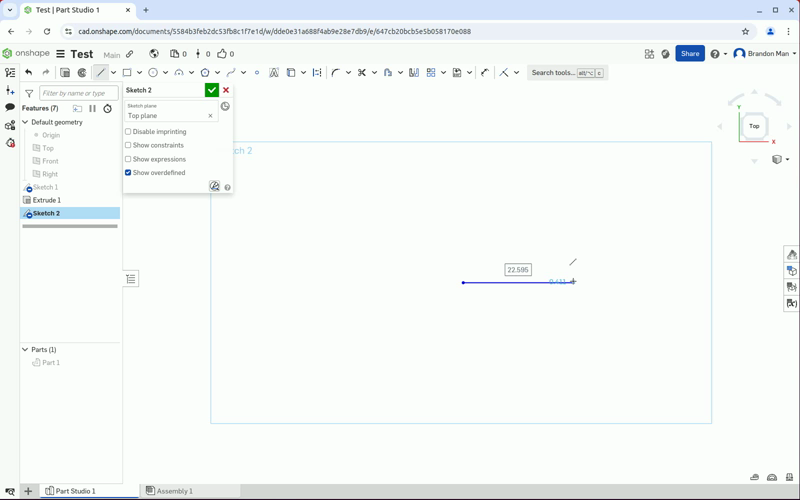
scroll(6)
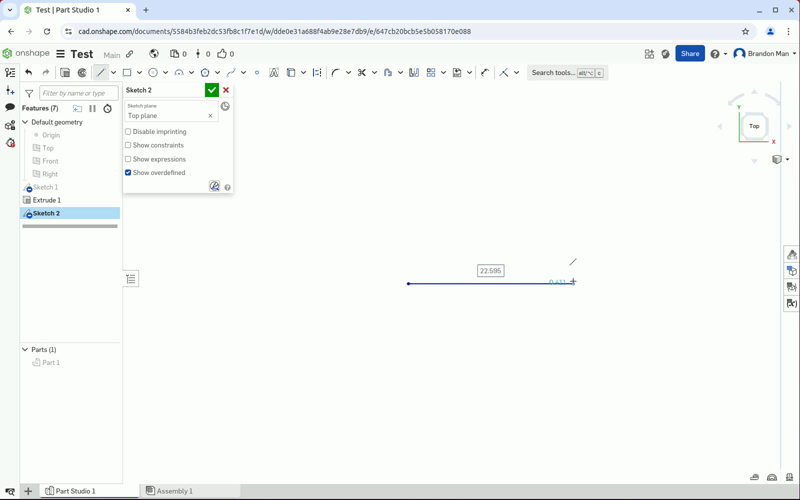
scroll(6)
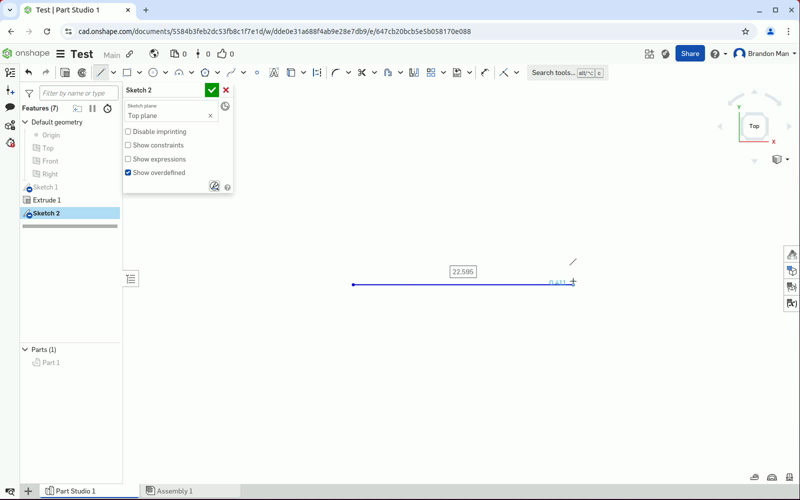
scroll(6)
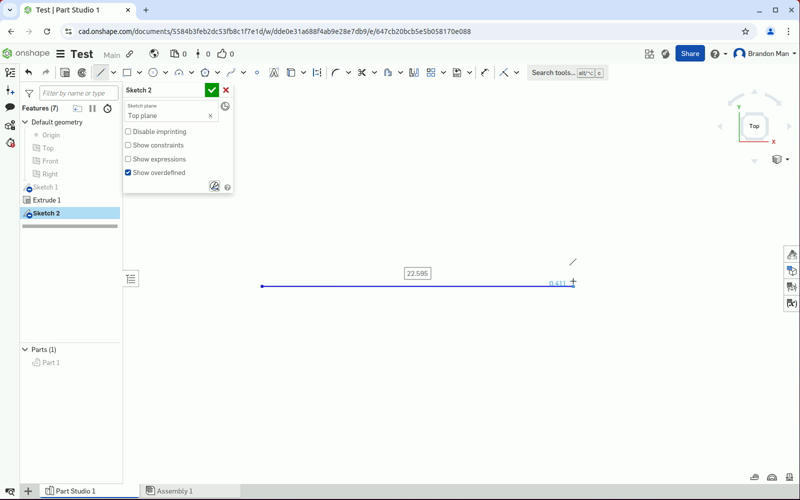
scroll(6)
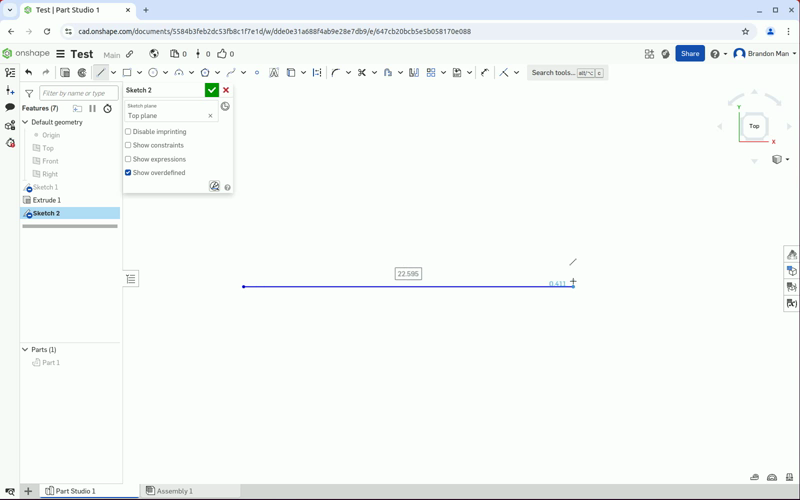
scroll(6)
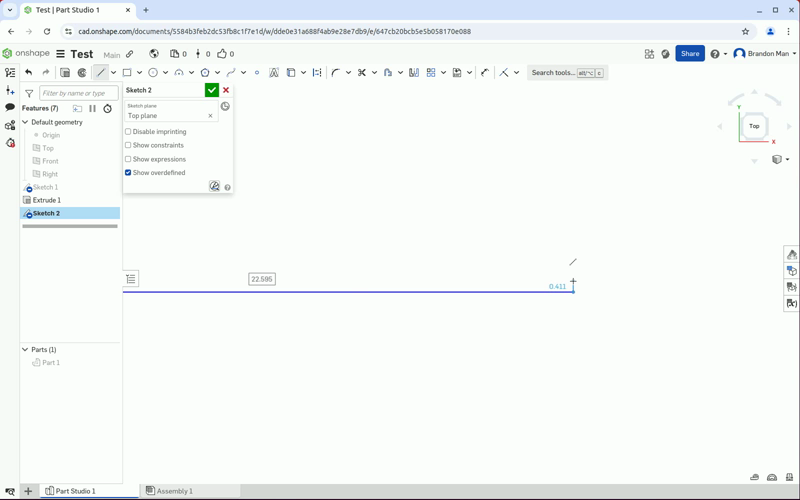
scroll(6)
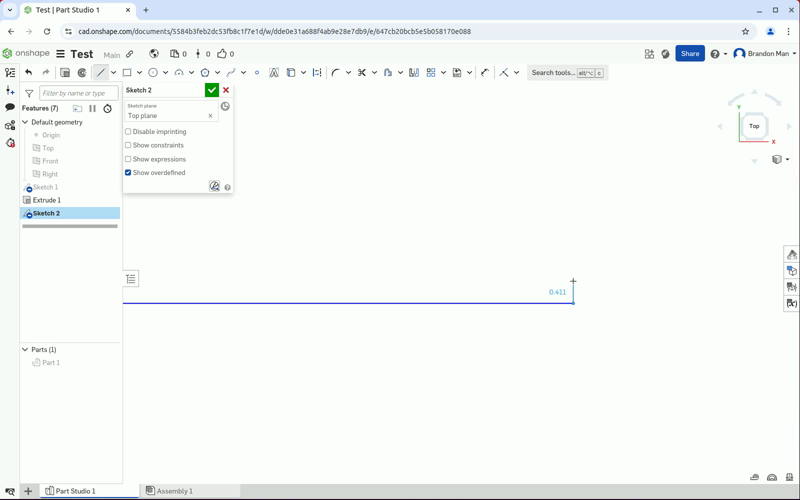
click(573, 280)
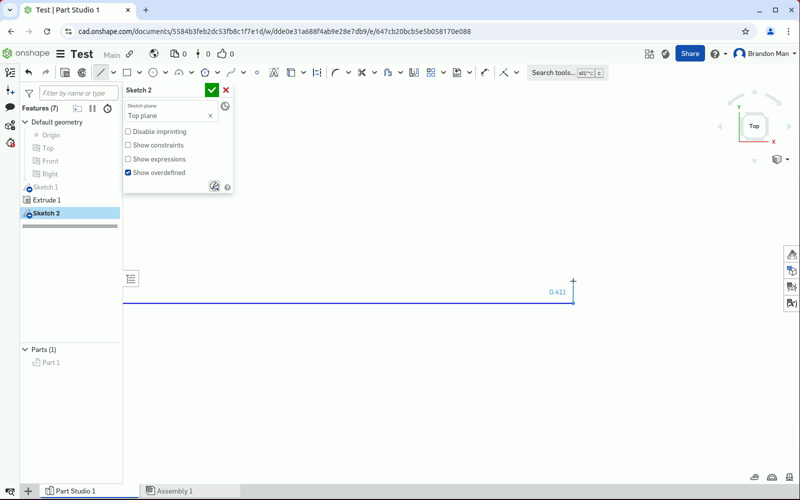
scroll(-6)
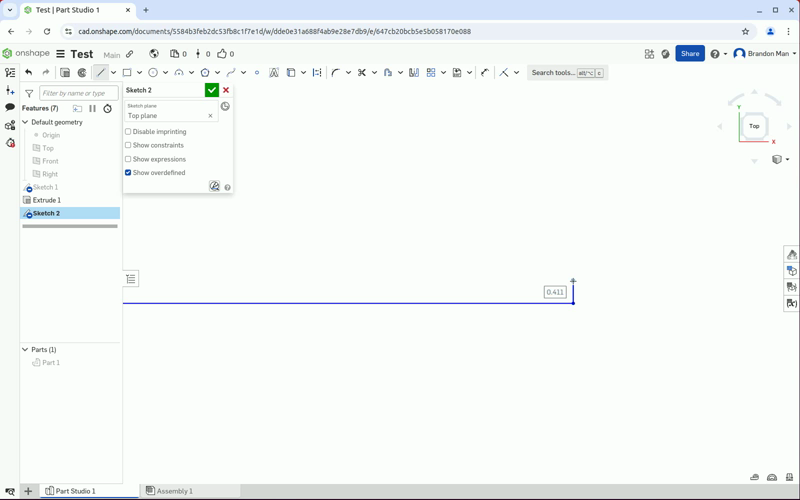
scroll(-6)
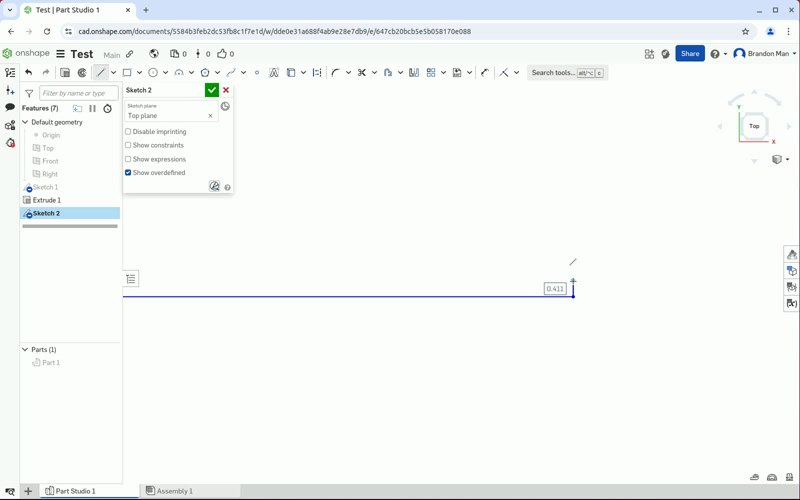
scroll(-6)
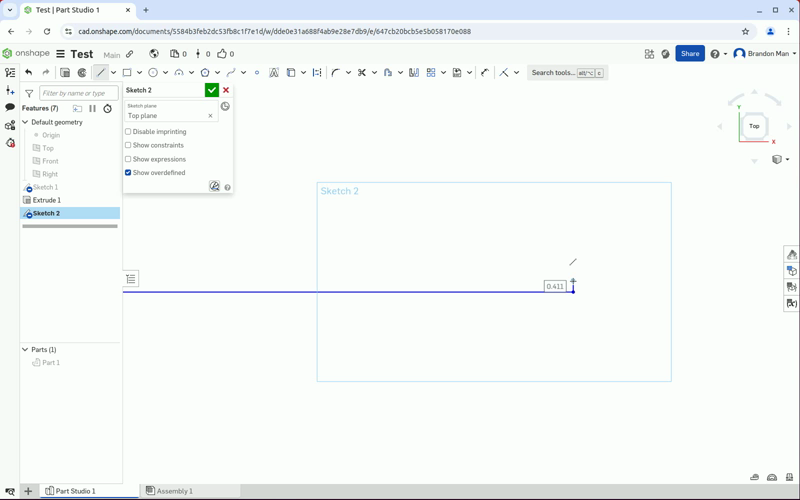
scroll(-6)
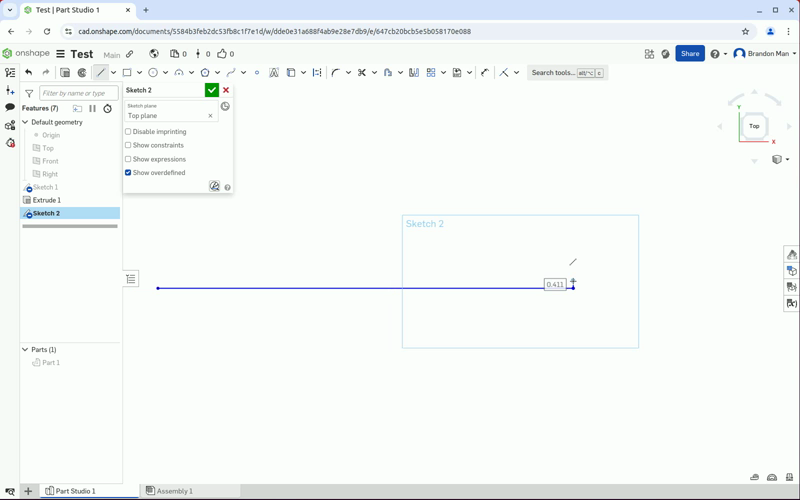
scroll(-6)
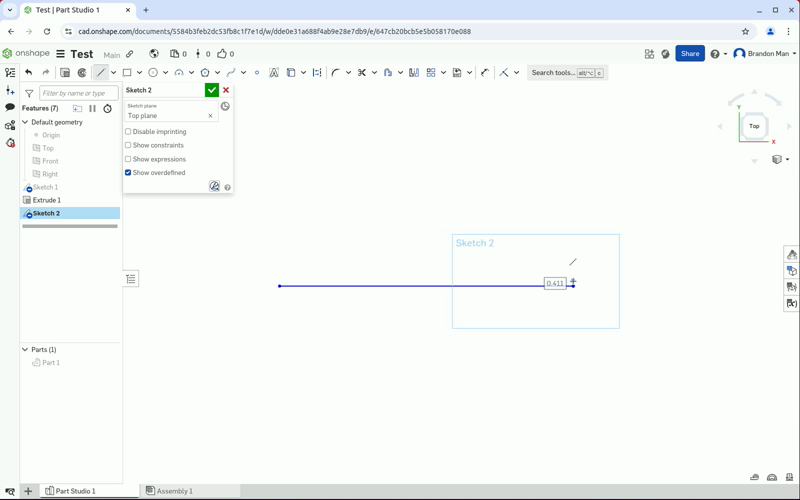
scroll(-6)
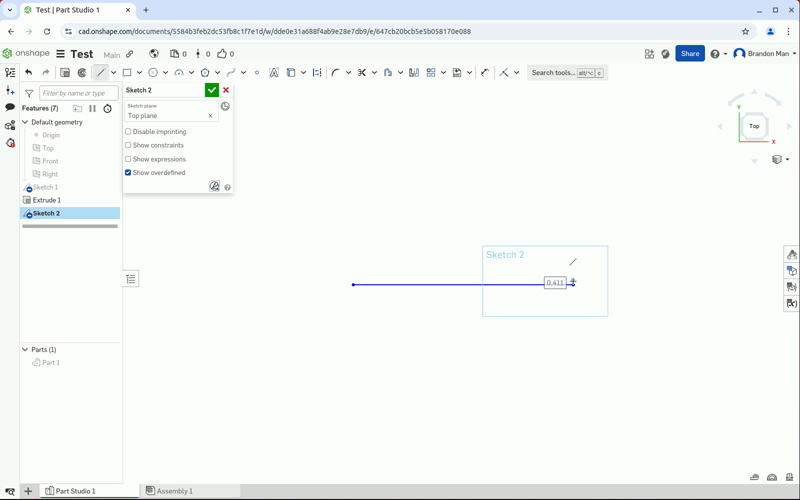
scroll(-6)
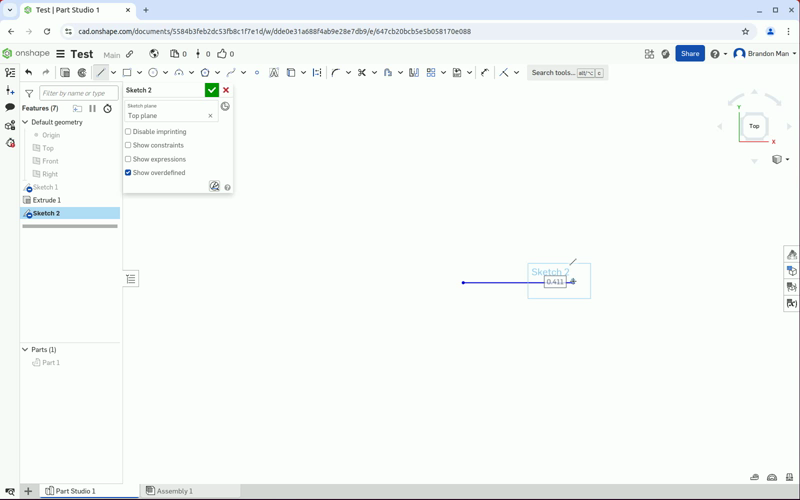
key_up(shift)
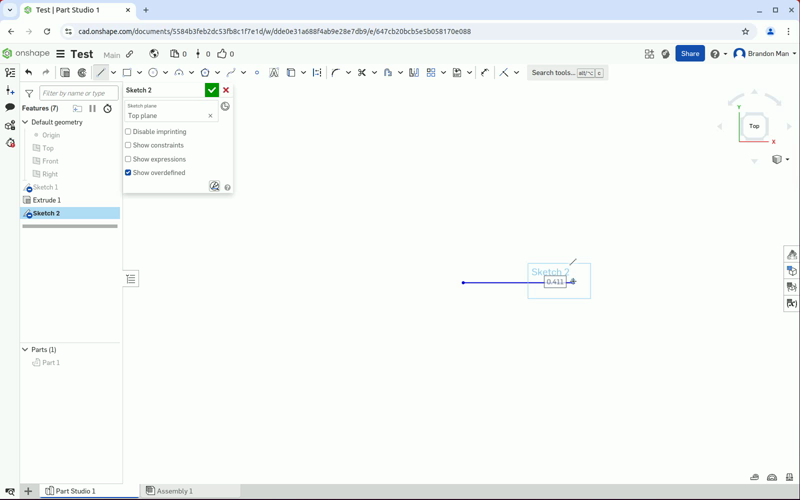
key_down(shift)
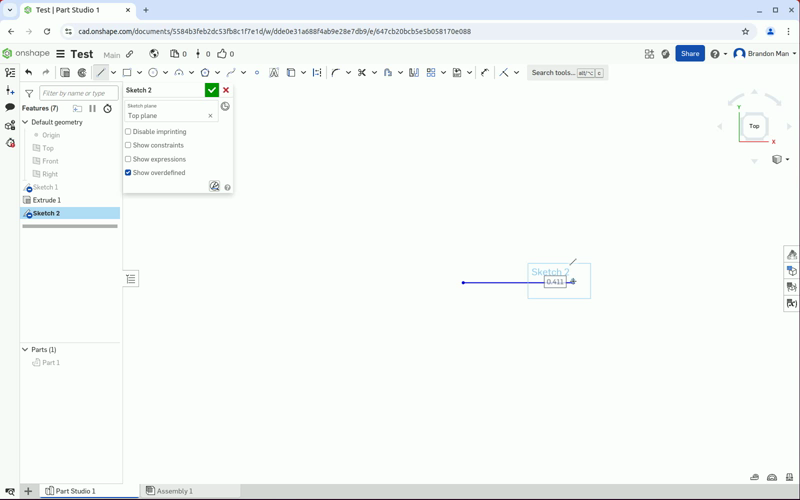
mouse_move(463, 280)
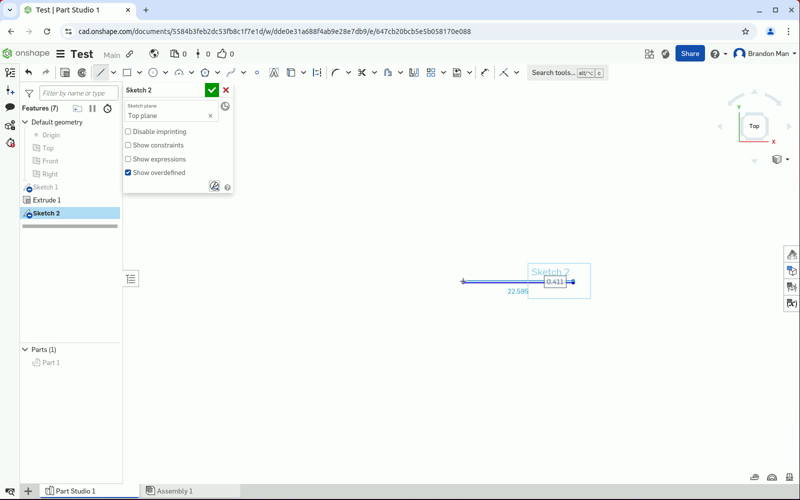
scroll(6)
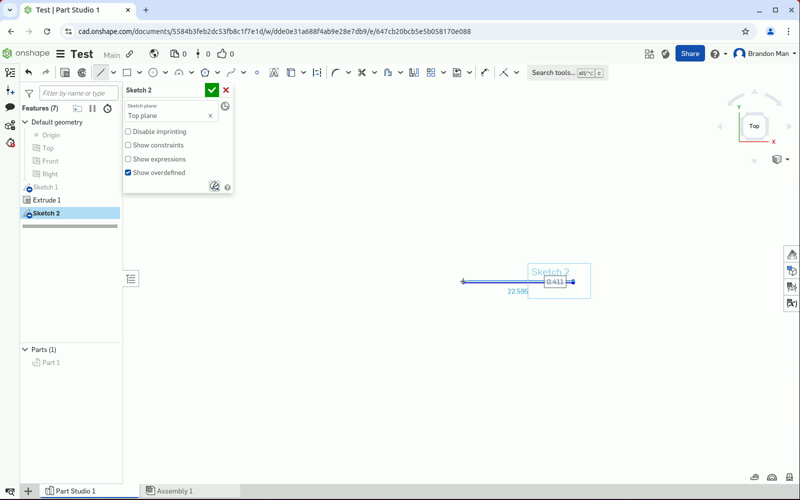
scroll(6)
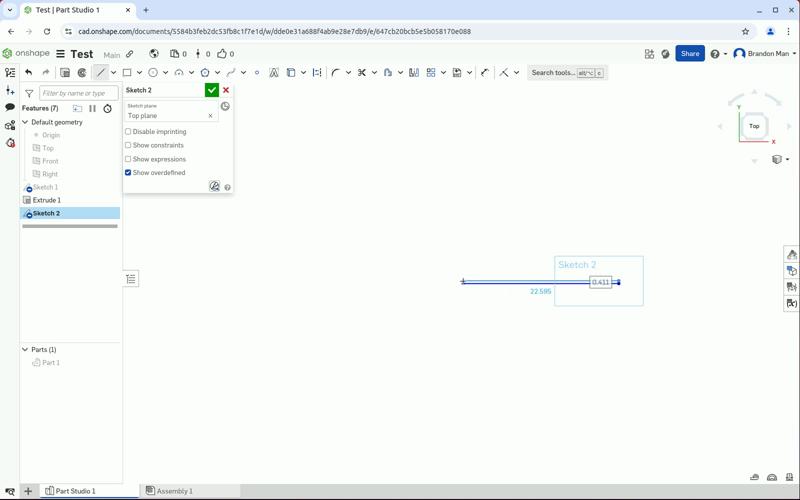
scroll(6)
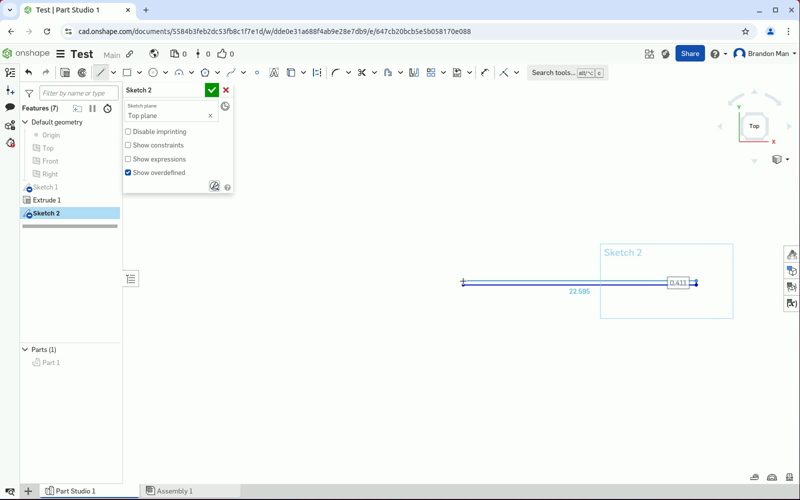
scroll(6)
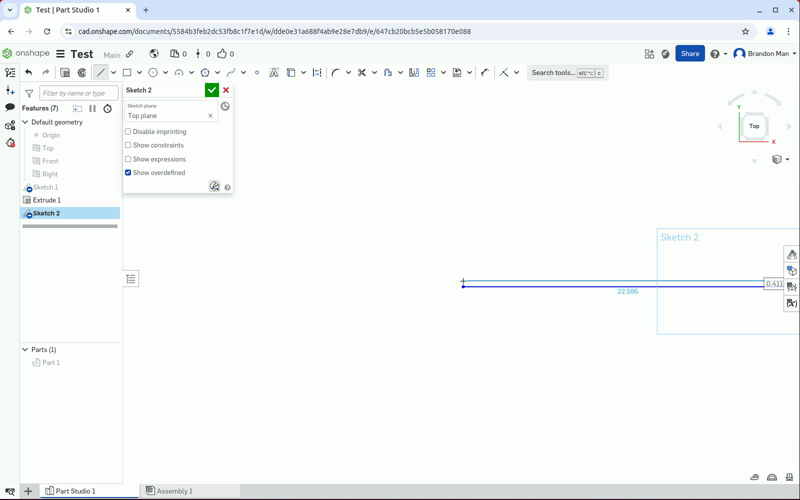
scroll(6)
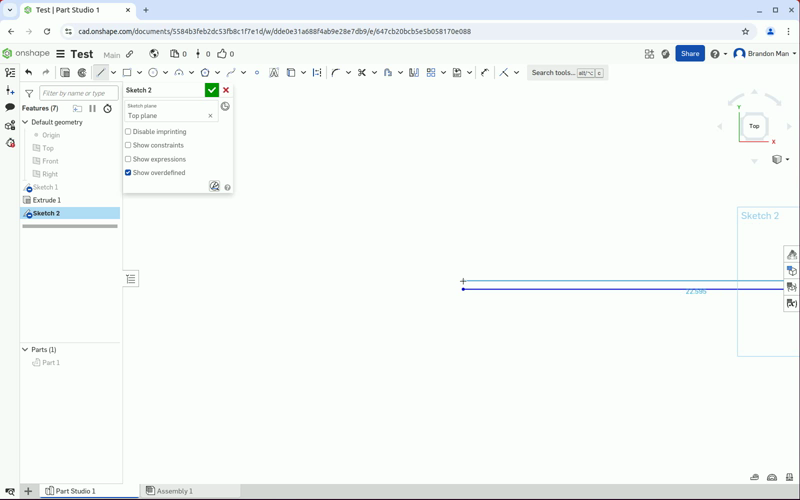
scroll(6)
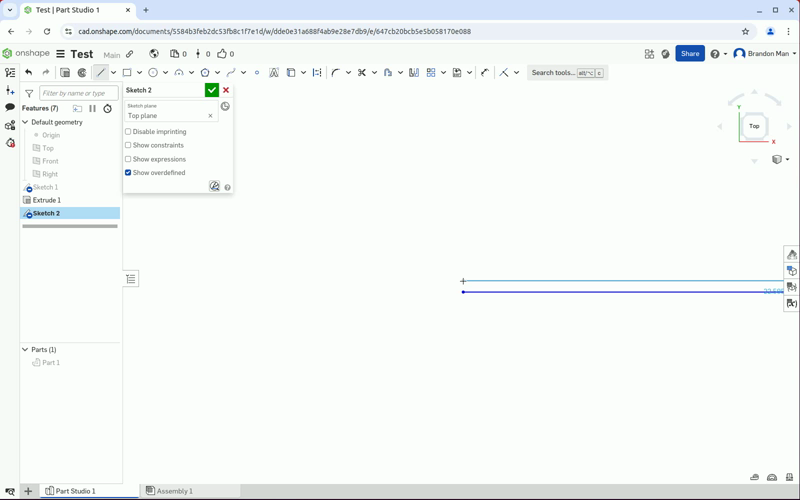
scroll(6)
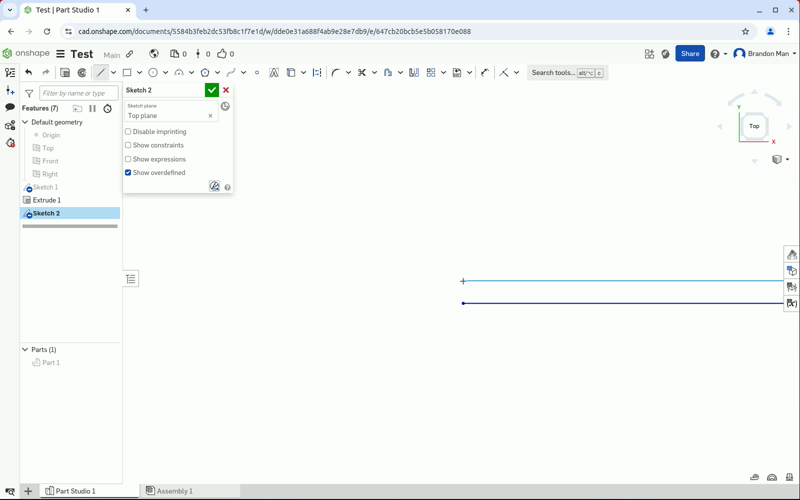
click(463, 280)
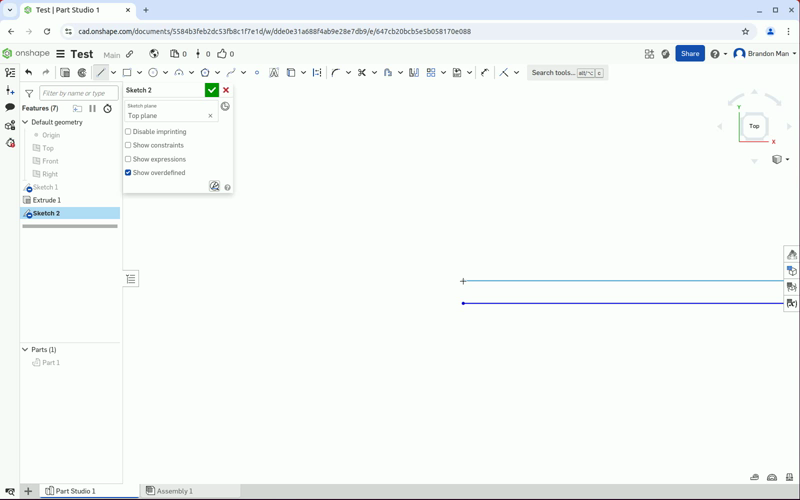
scroll(-6)
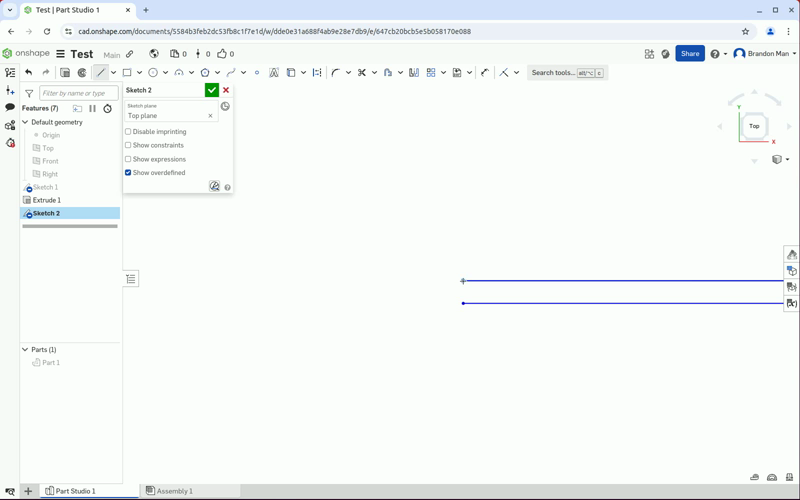
scroll(-6)
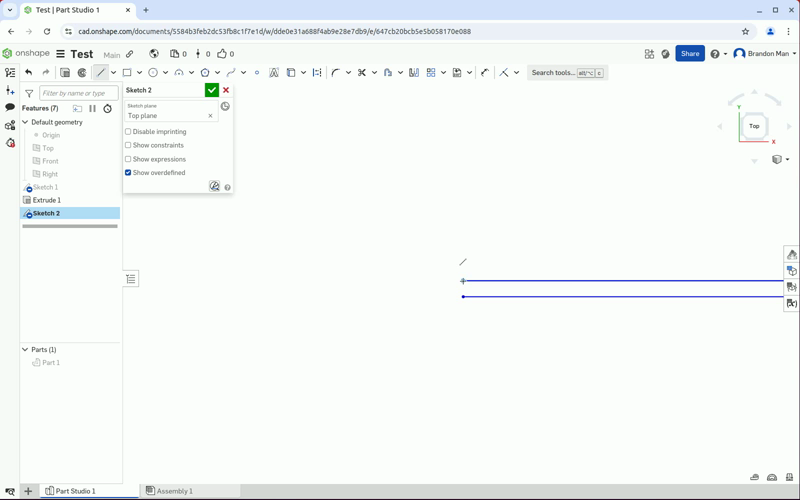
scroll(-6)
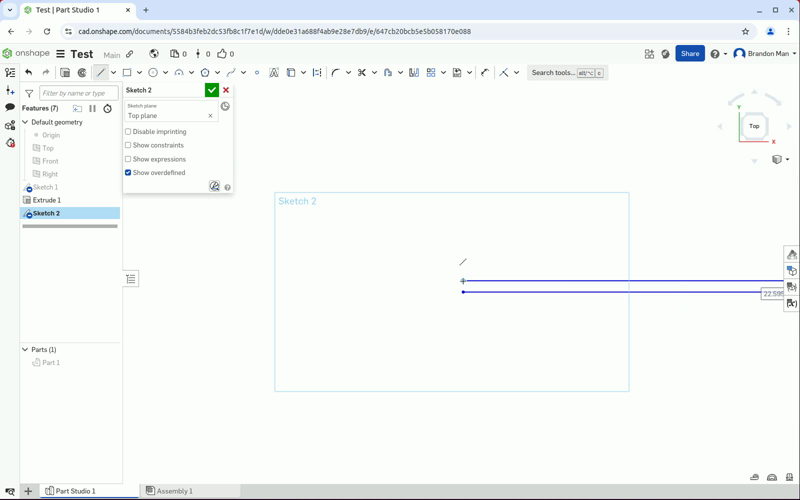
scroll(-6)
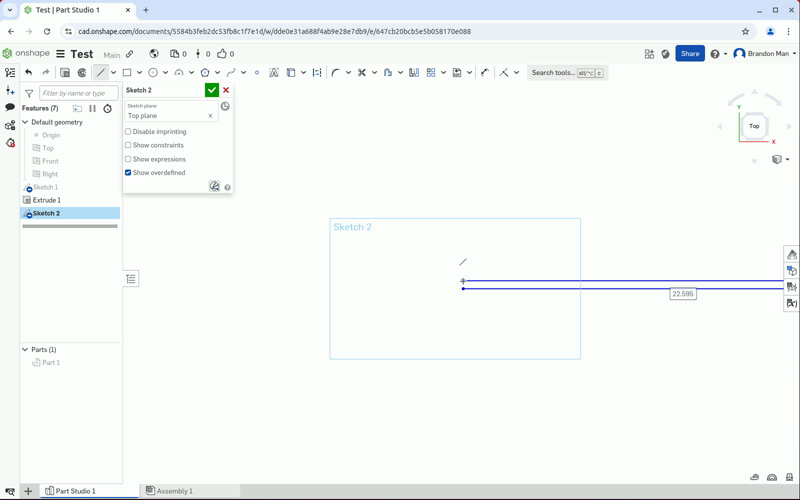
scroll(-6)
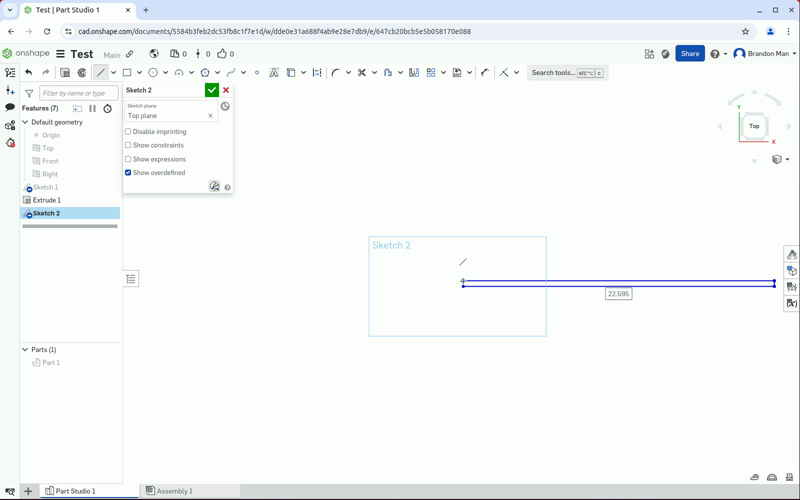
scroll(-6)
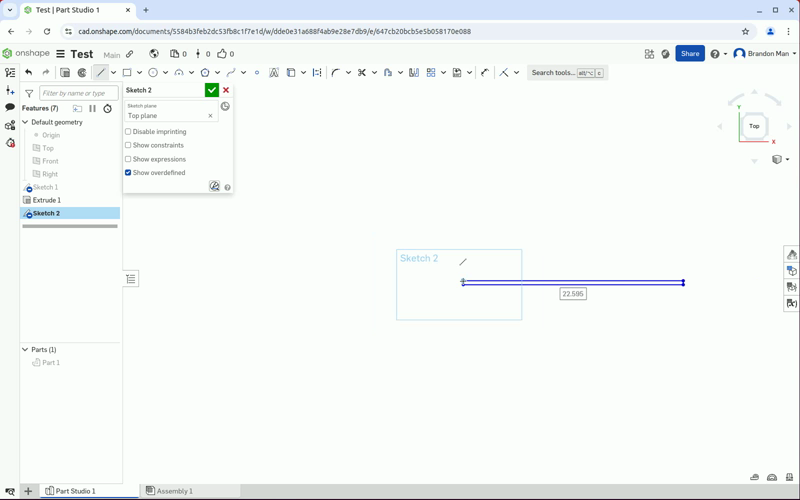
scroll(-6)
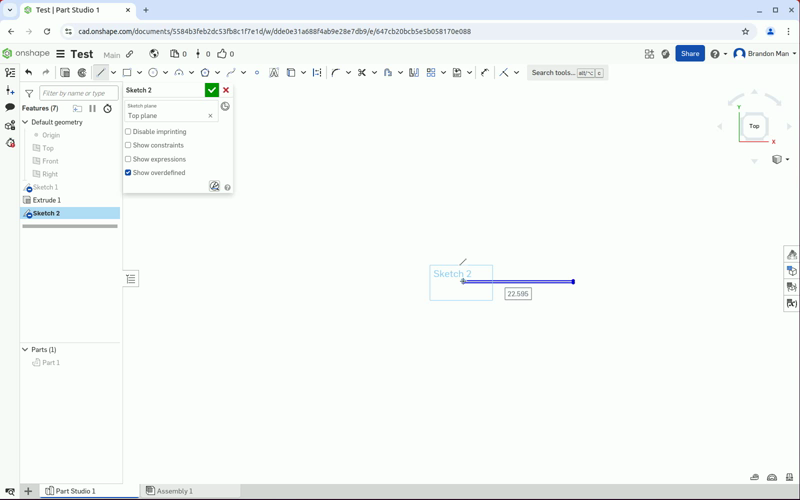
key_up(shift)
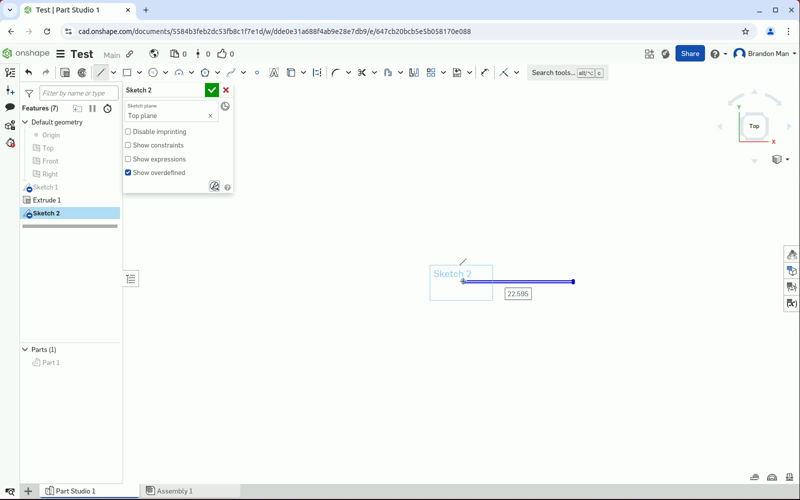
mouse_move(493, 280)
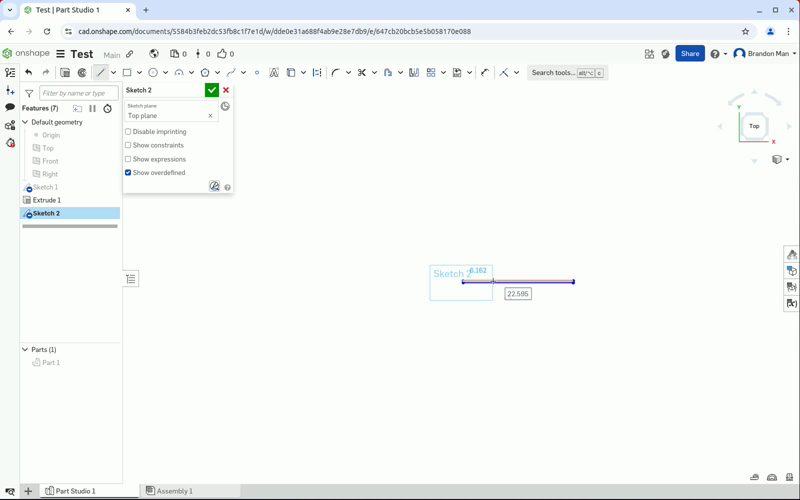
key_down(shift)
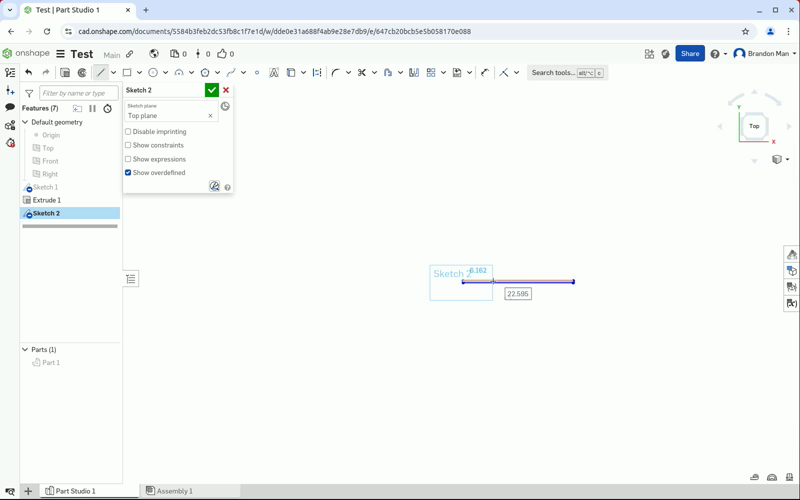
mouse_move(463, 282)
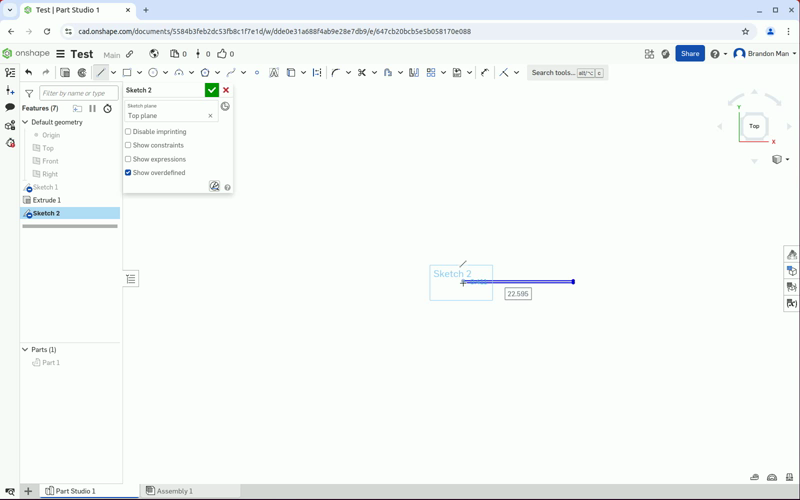
scroll(6)
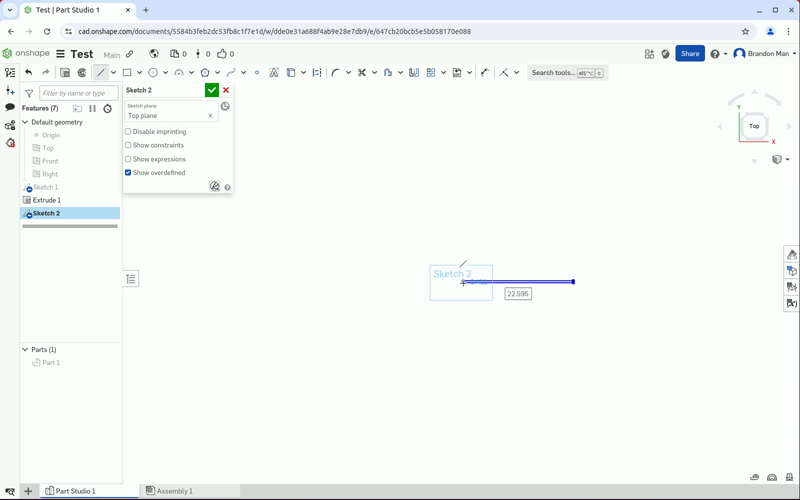
scroll(6)
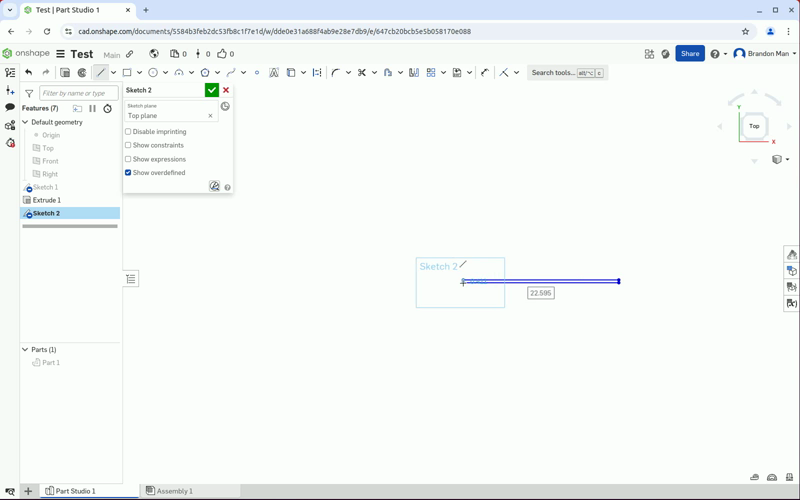
scroll(6)
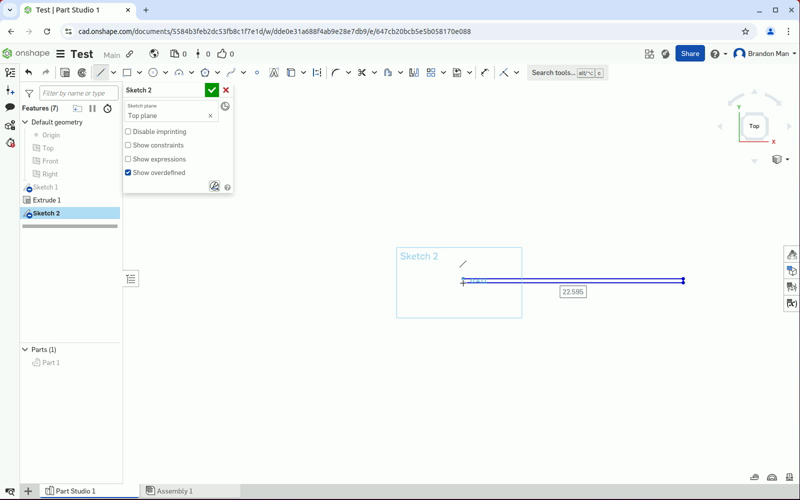
scroll(6)
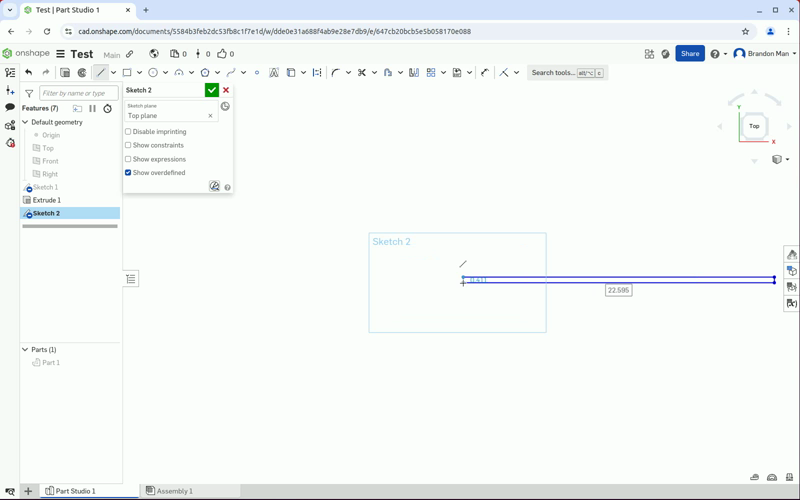
scroll(6)
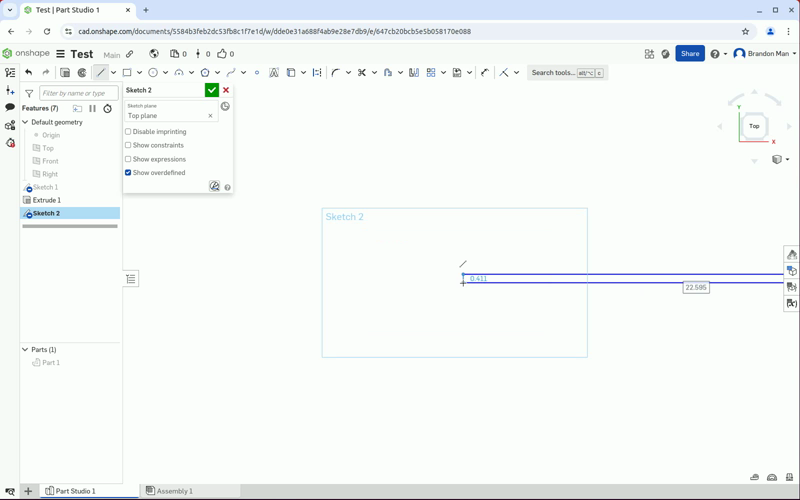
scroll(6)
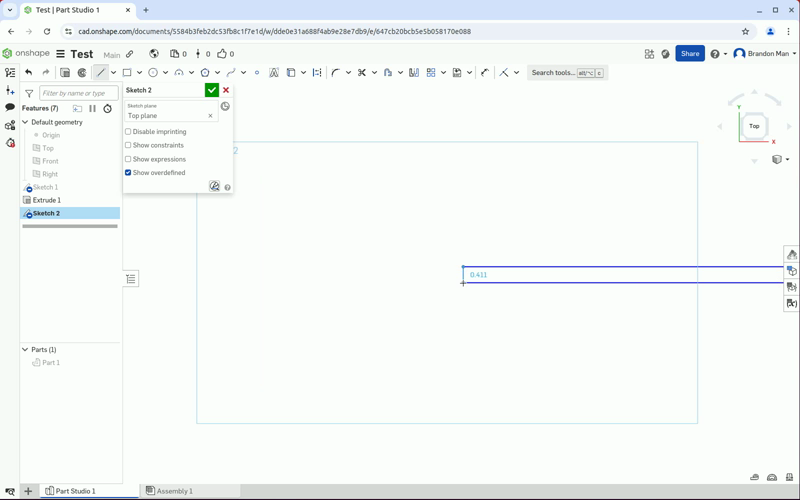
scroll(6)
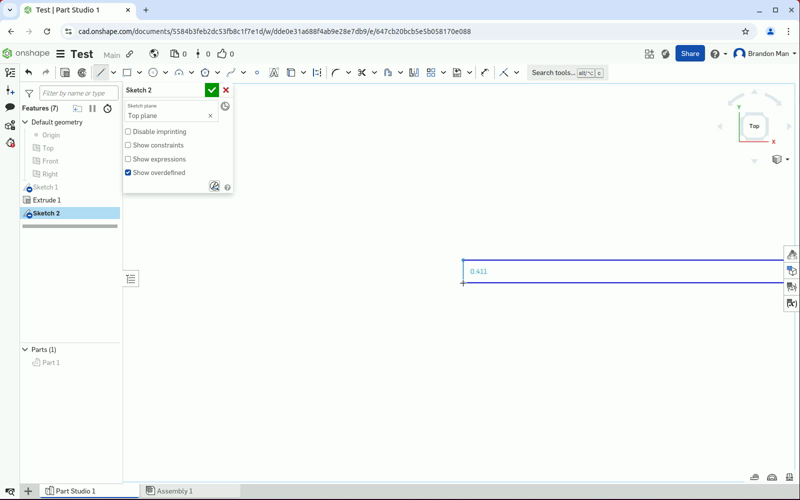
key_up(shift)
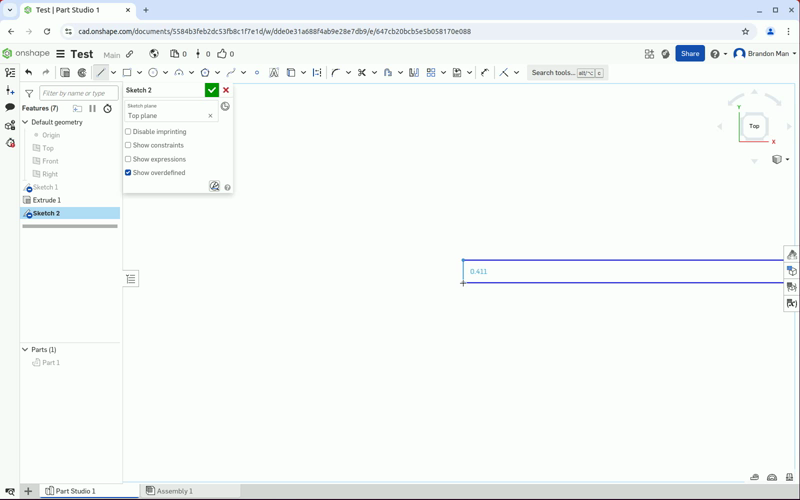
click(463, 282)
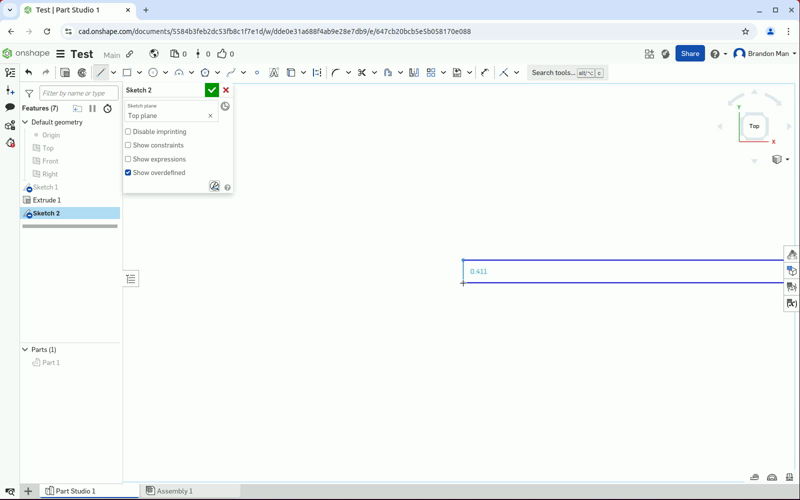
scroll(-6)
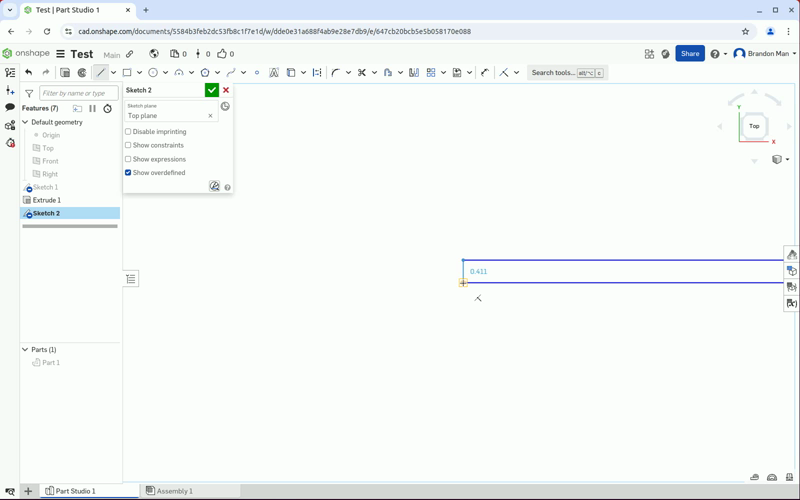
scroll(-6)
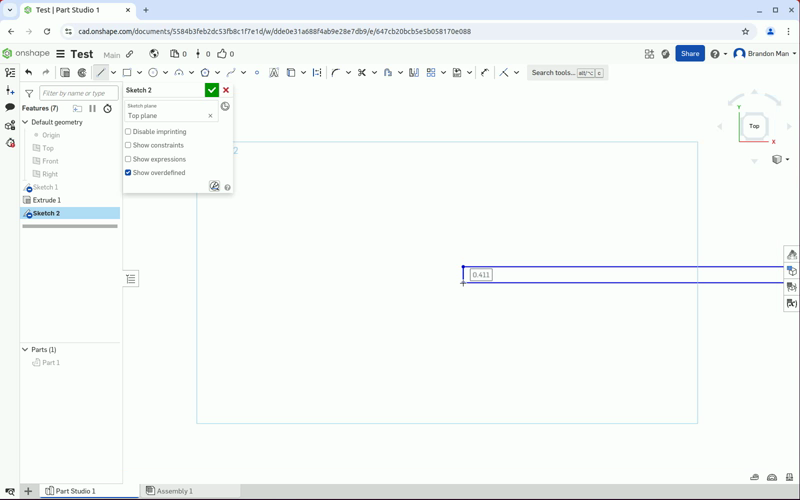
scroll(-6)
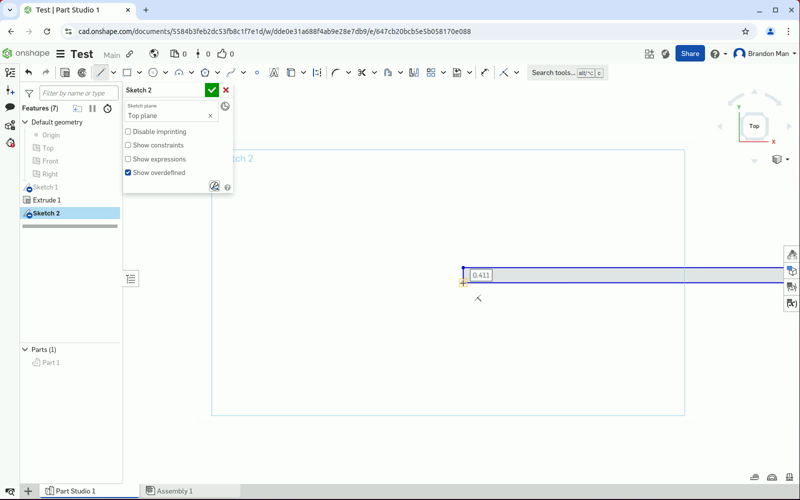
scroll(-6)
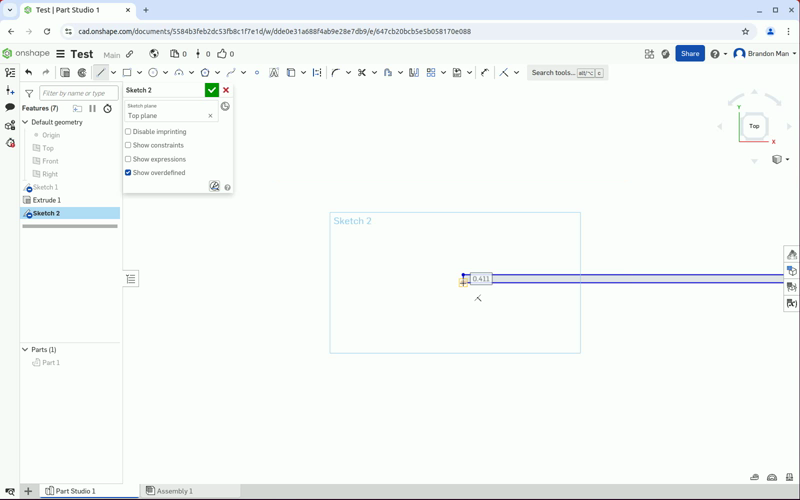
scroll(-6)
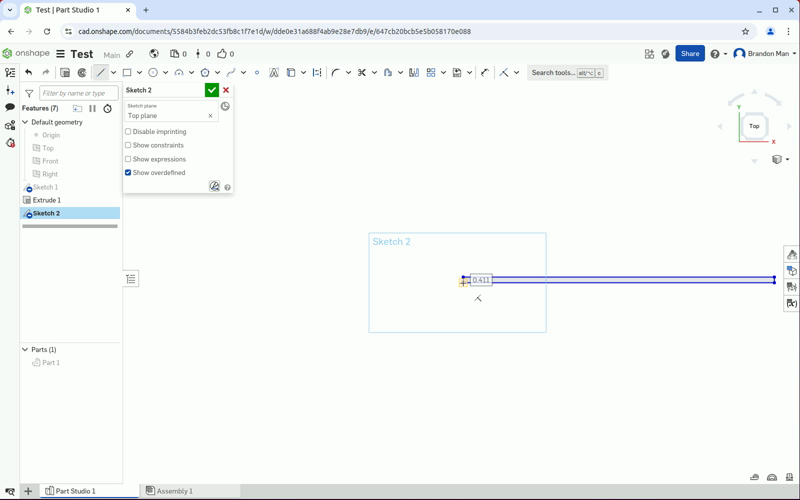
scroll(-6)
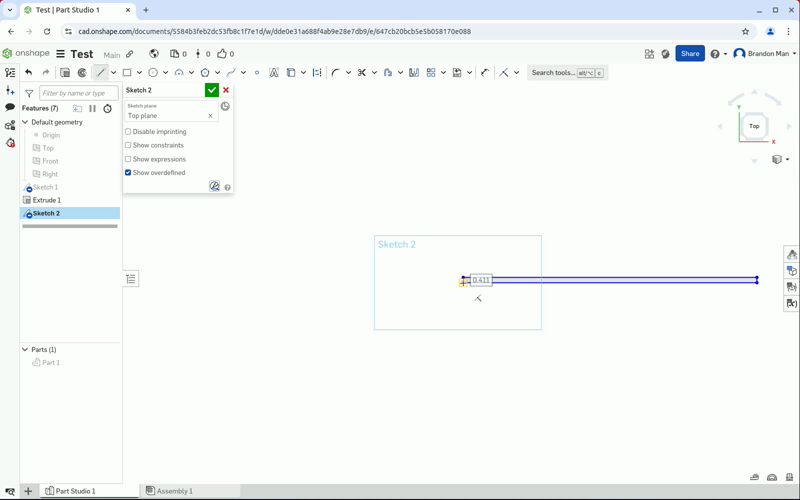
scroll(-6)
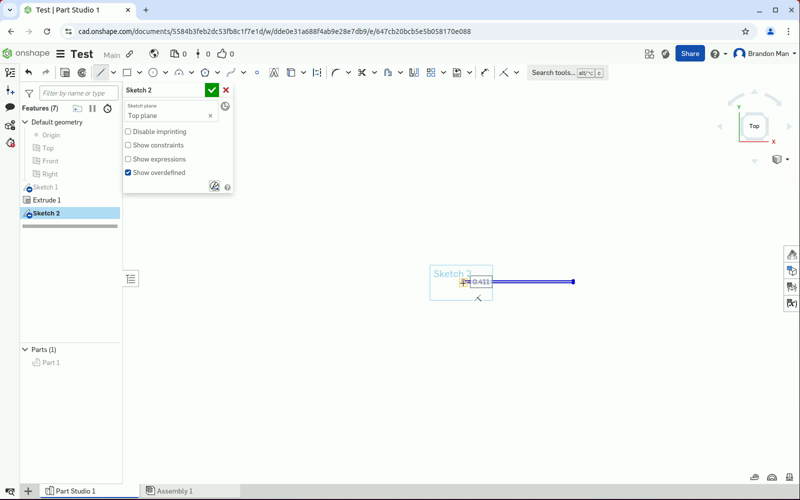
key(esc)
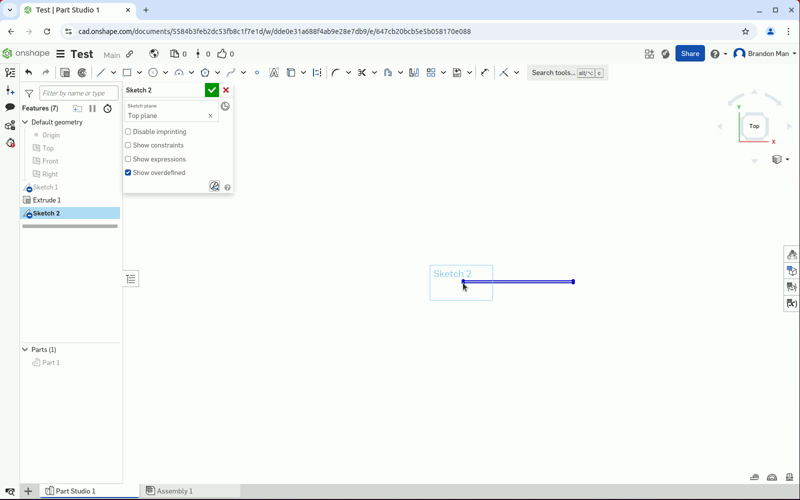
mouse_move(541, 281)
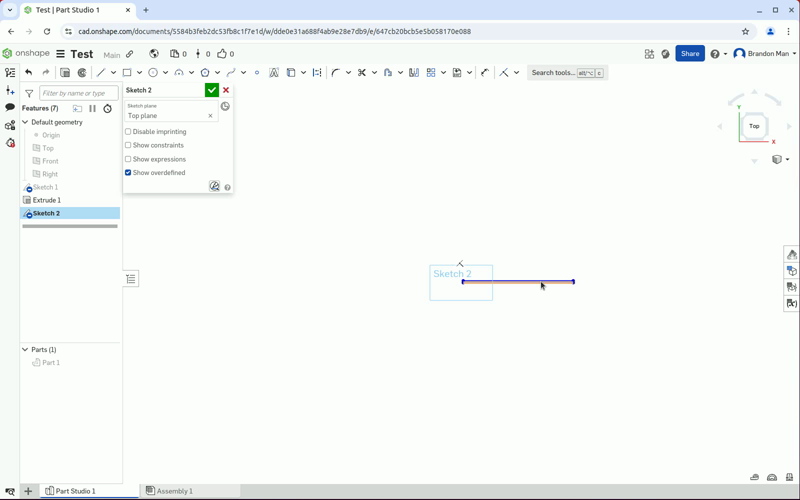
scroll(6)
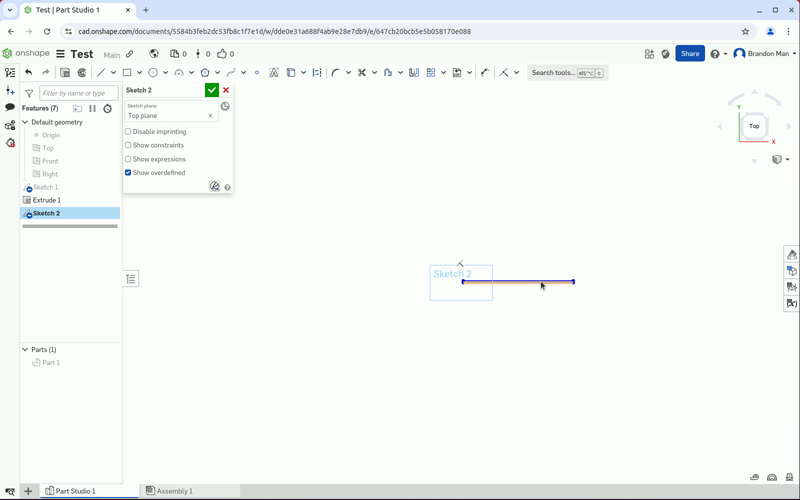
scroll(6)
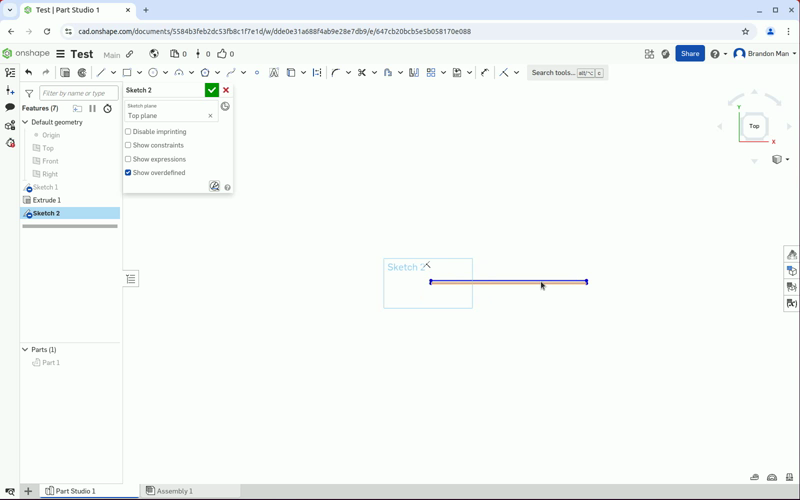
scroll(6)
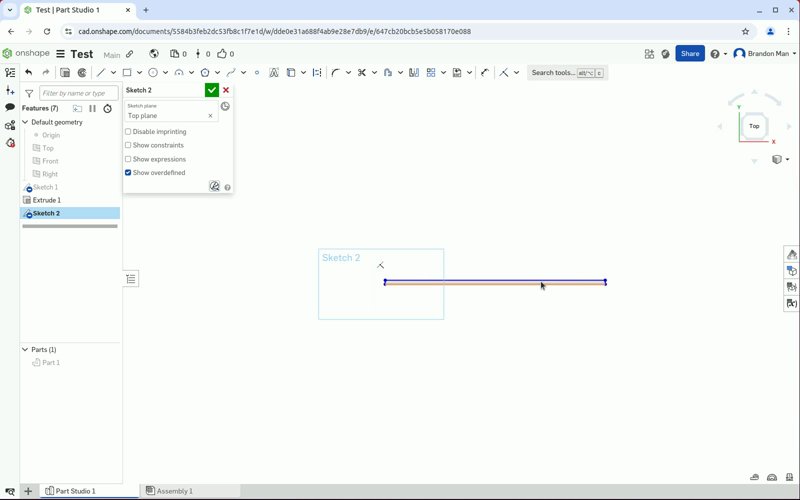
scroll(6)
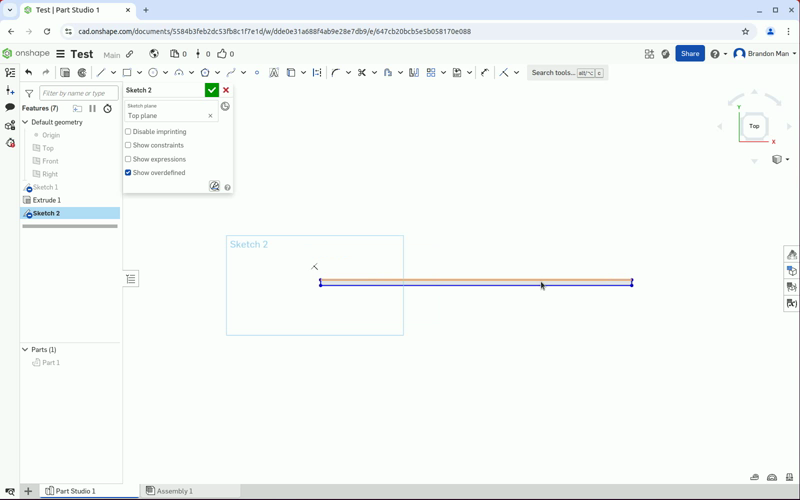
scroll(6)
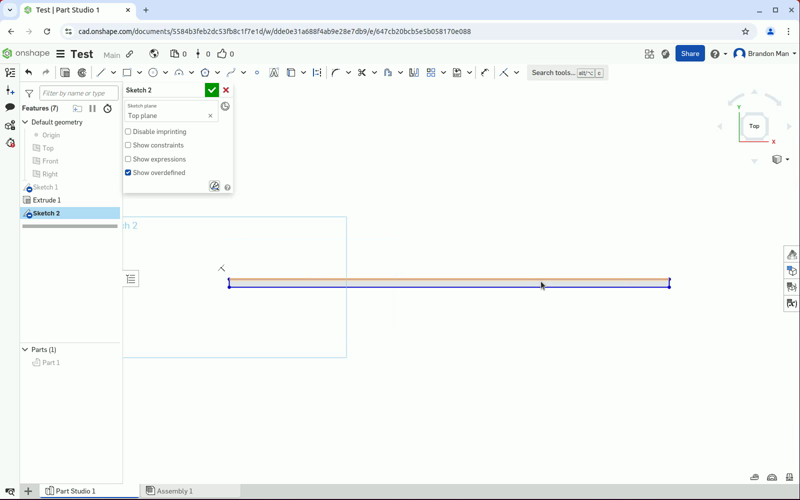
scroll(6)
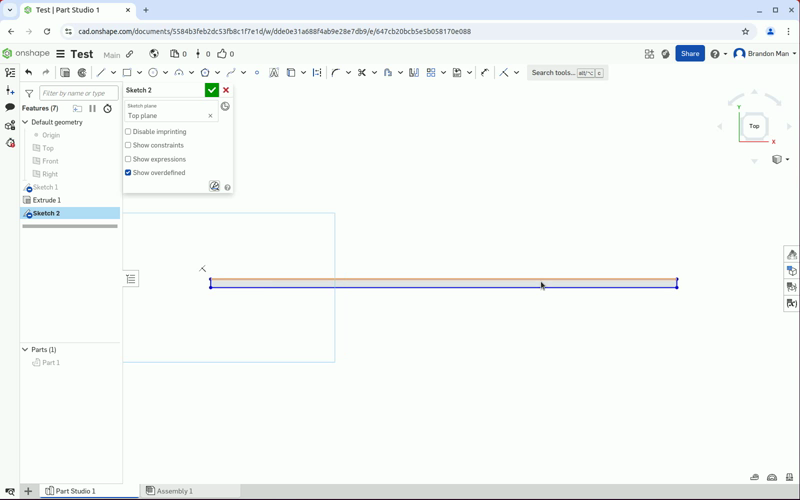
scroll(6)
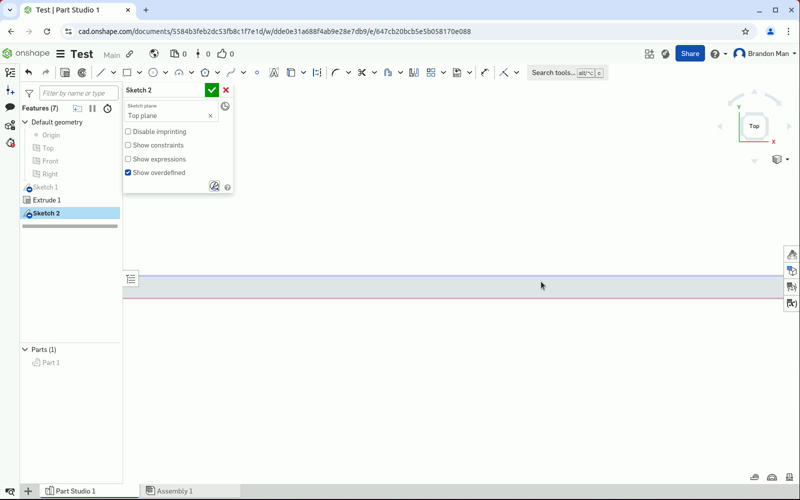
click(541, 281)
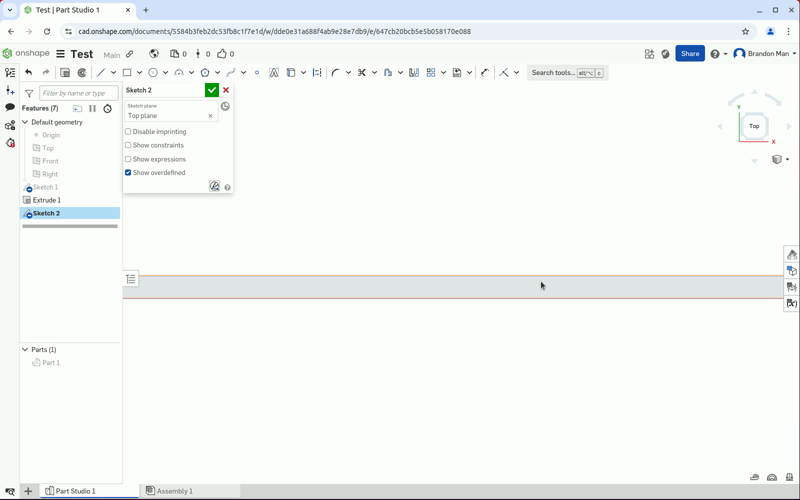
scroll(-6)
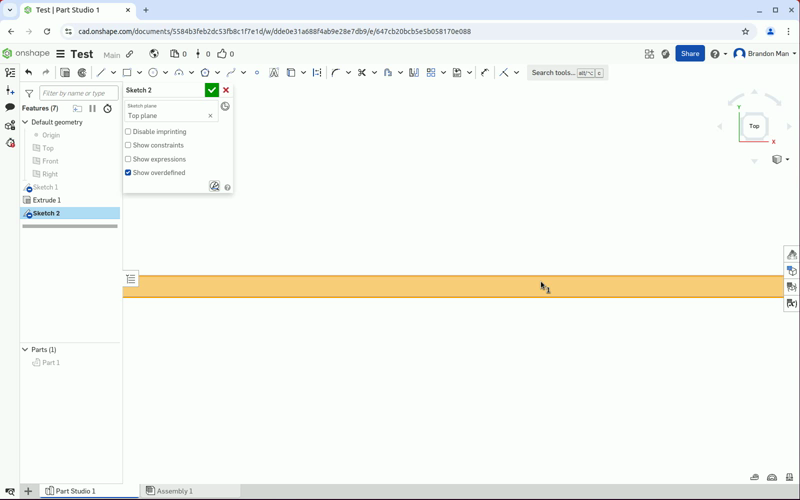
scroll(-6)
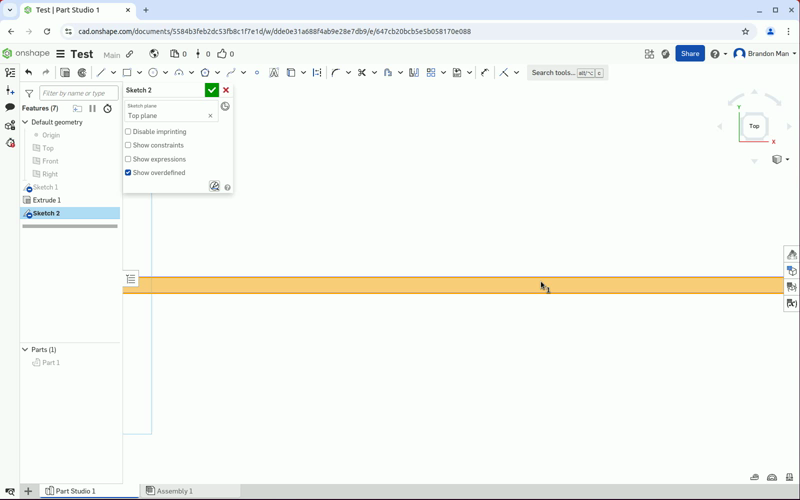
scroll(-6)
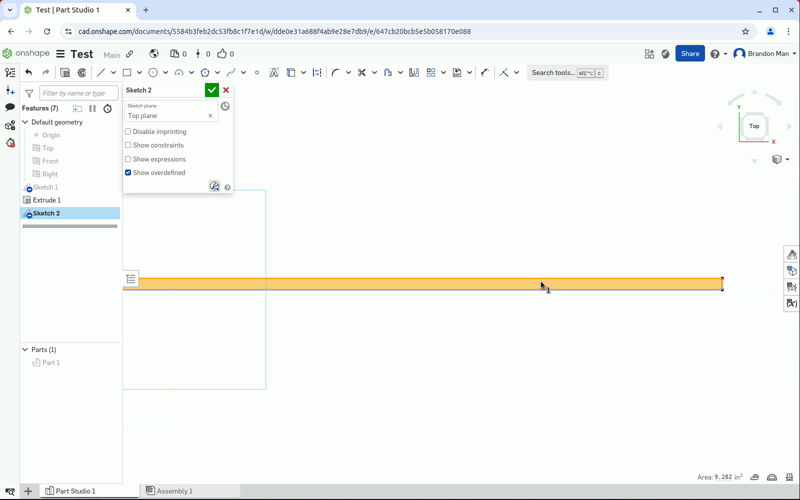
scroll(-6)
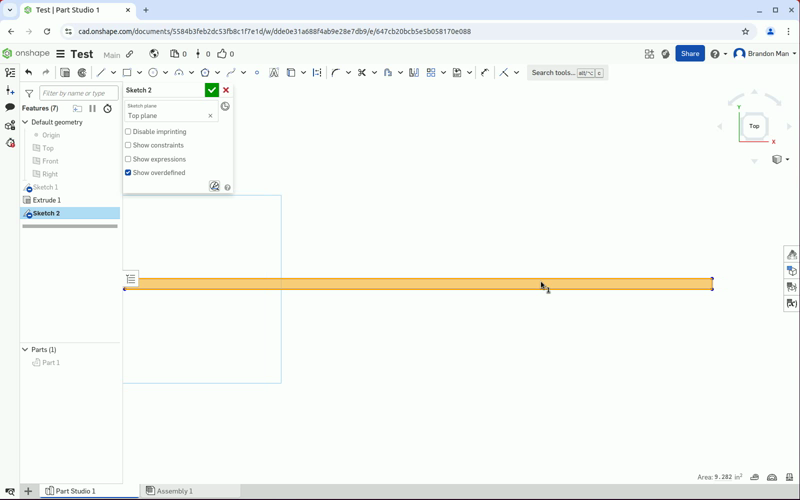
scroll(-6)
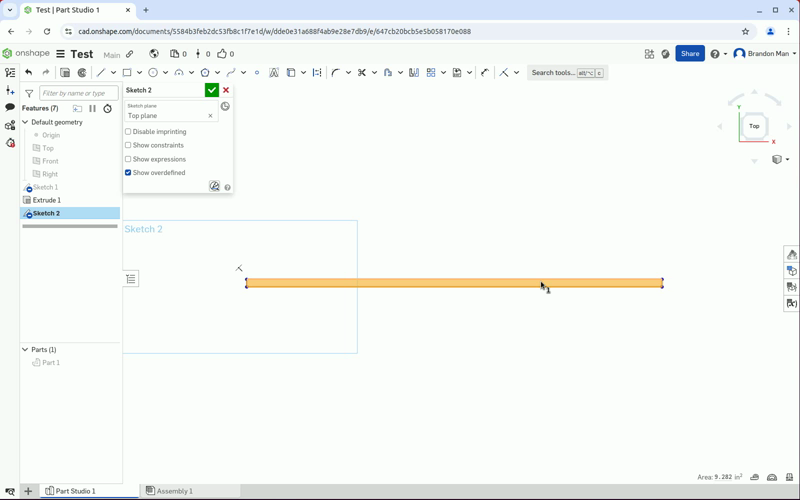
scroll(-6)
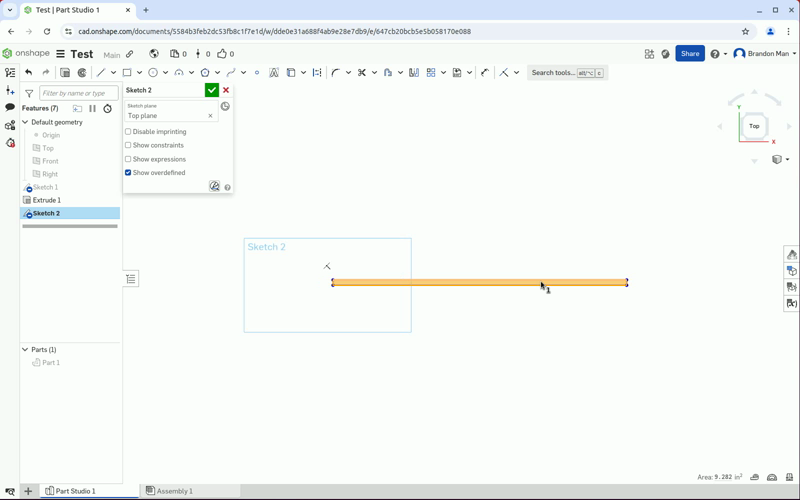
scroll(-6)
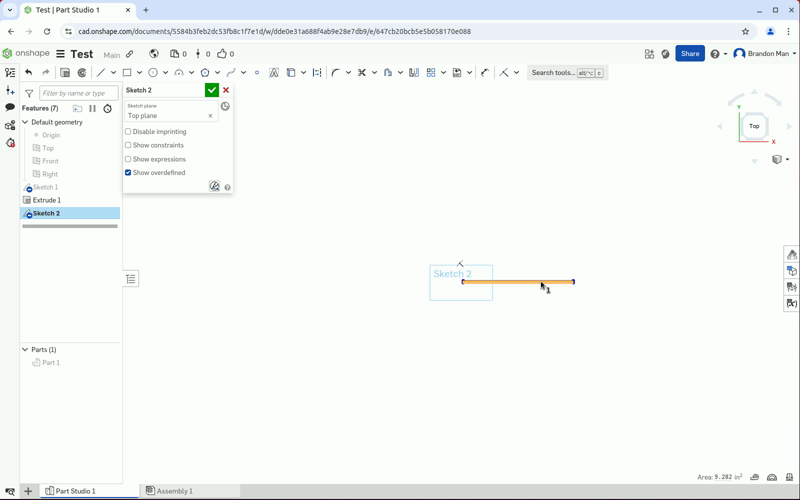
mouse_move(73, 352)
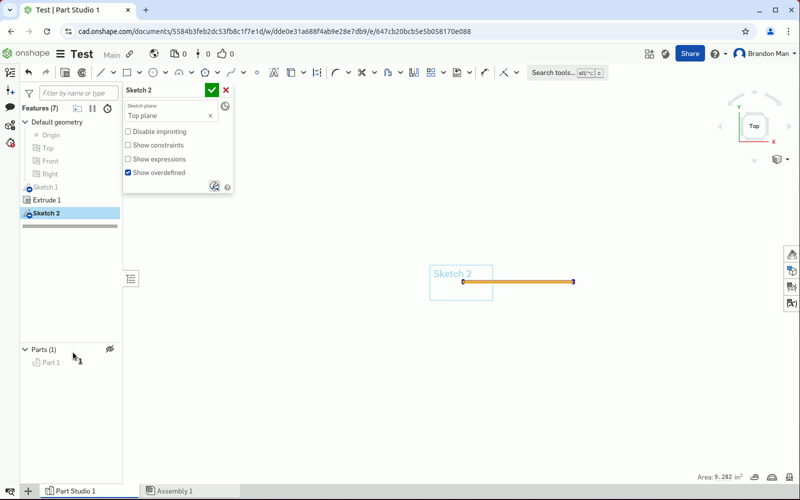
key(shift+y)
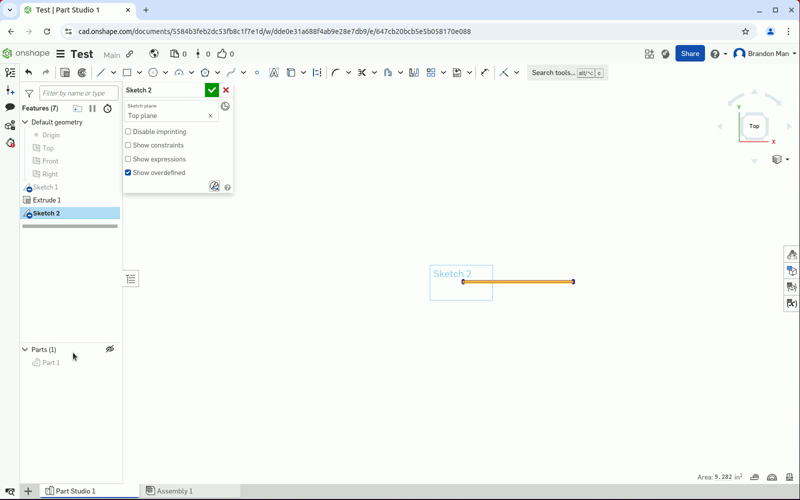
key(shift+e)
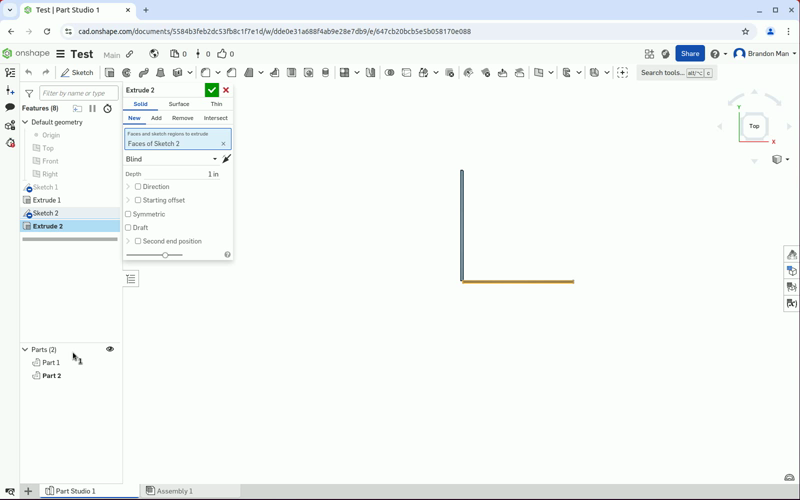
mouse_move(143, 106)
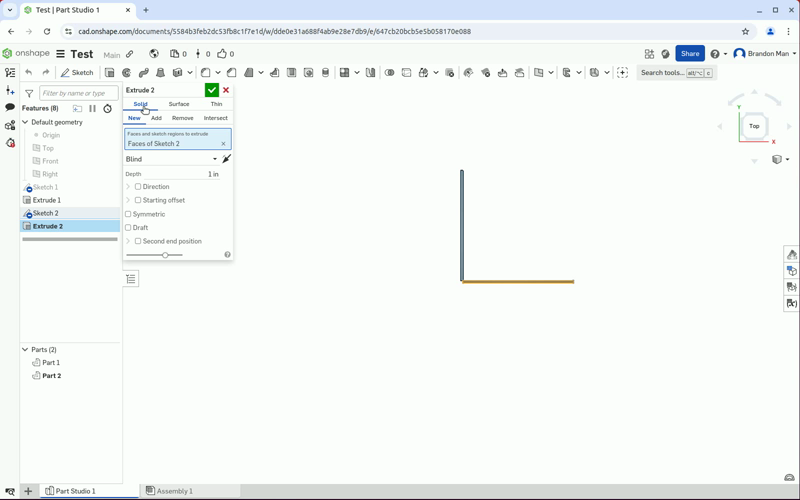
click(143, 106)
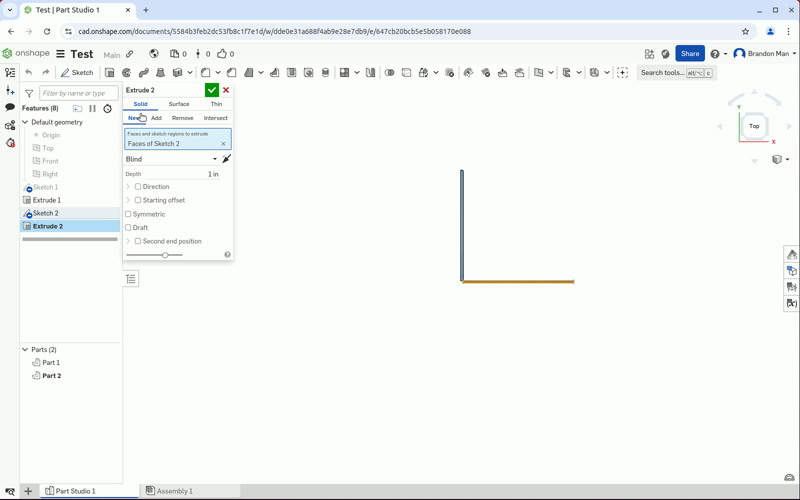
mouse_move(137, 120)
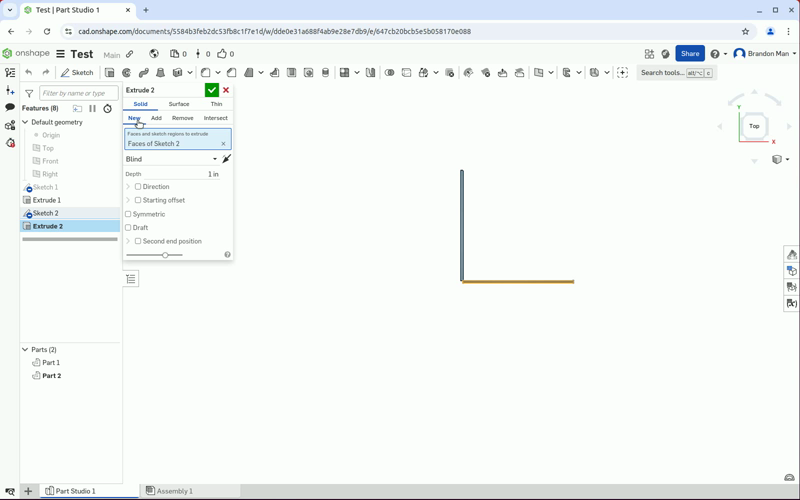
click(137, 120)
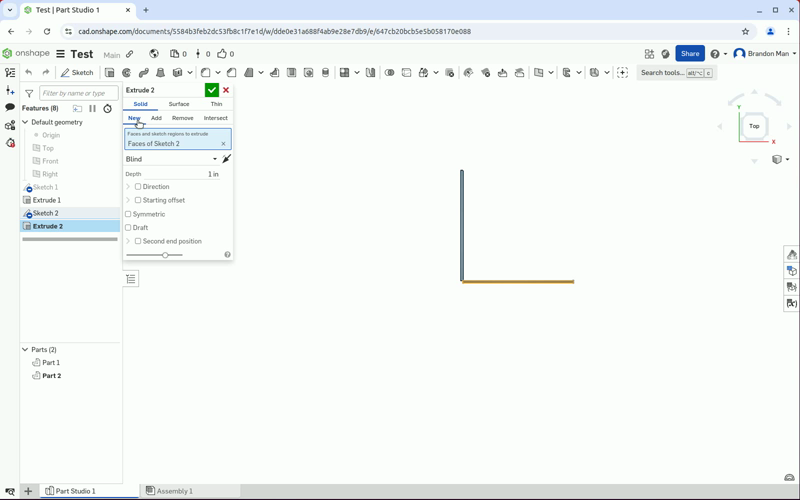
key(tab, 4)
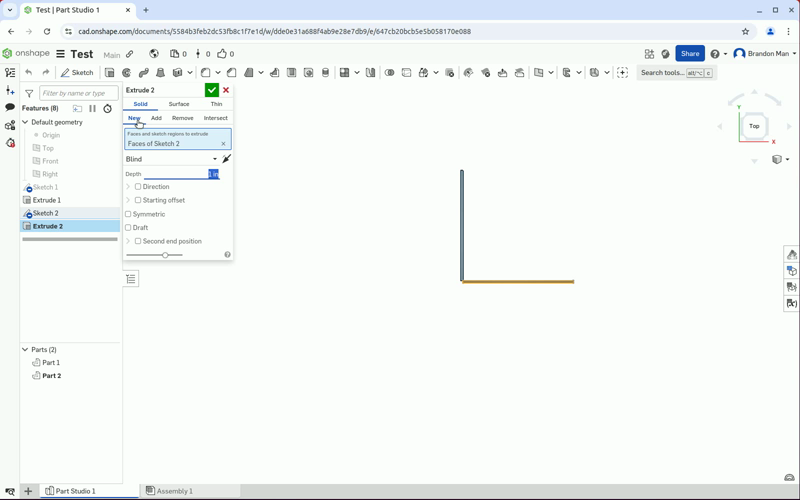
text(0.241)
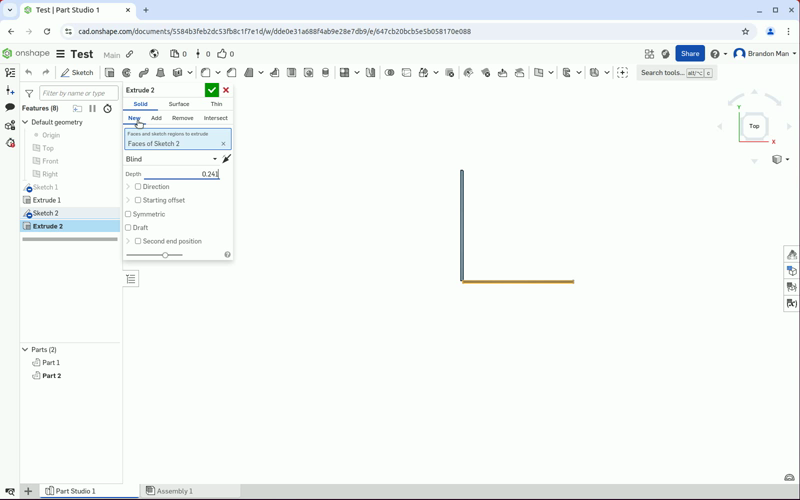
key(enter)
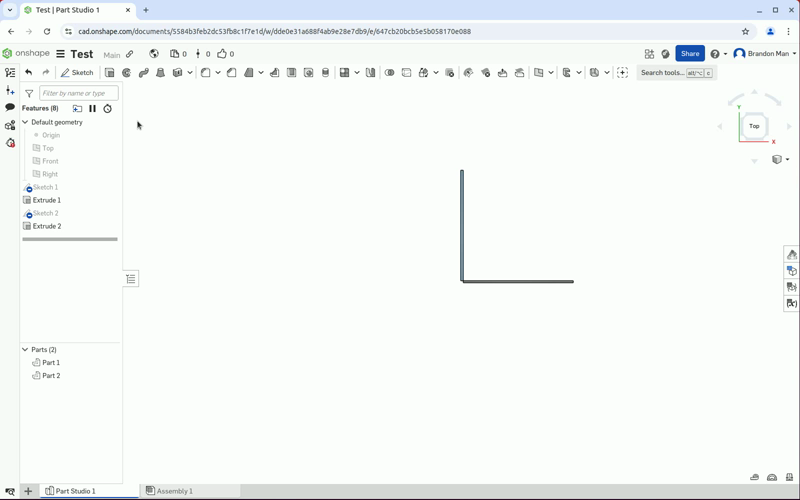
key(shift+h)
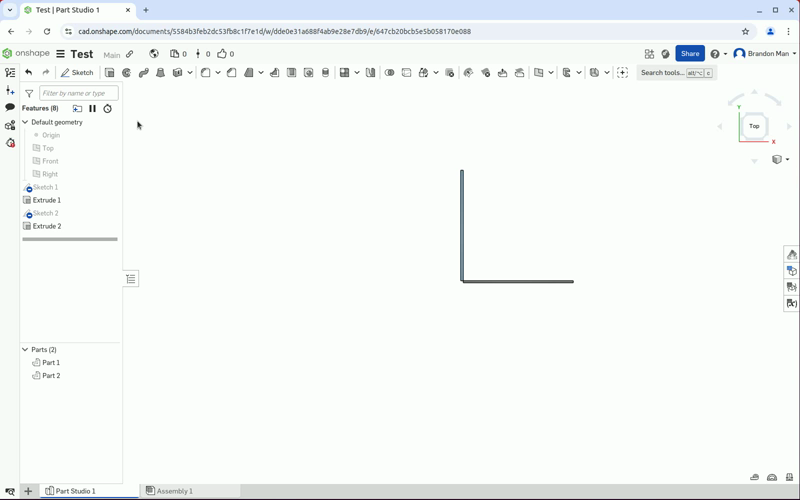
key(shift+h)
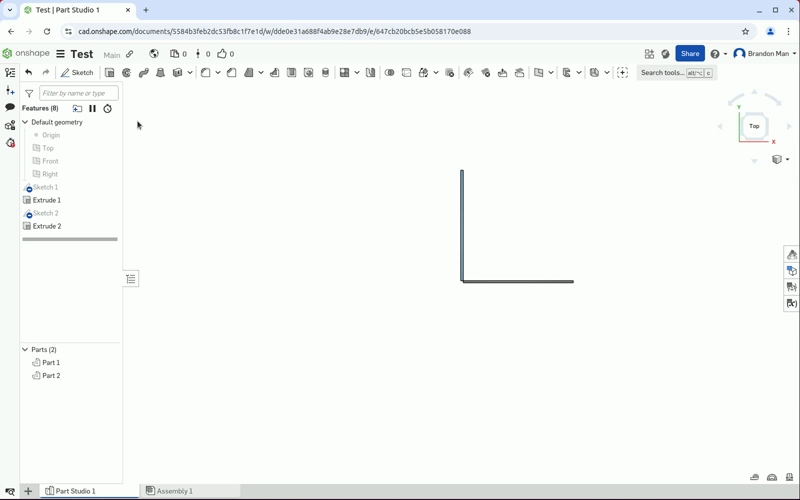
mouse_move(73, 189)
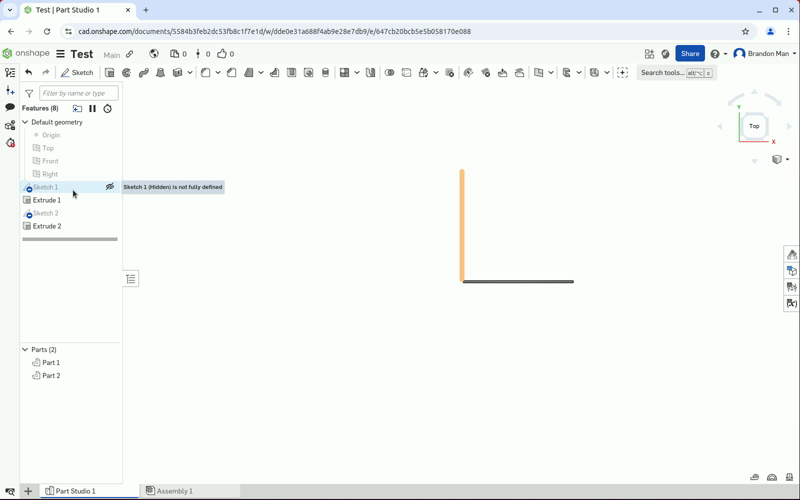
click(73, 189)
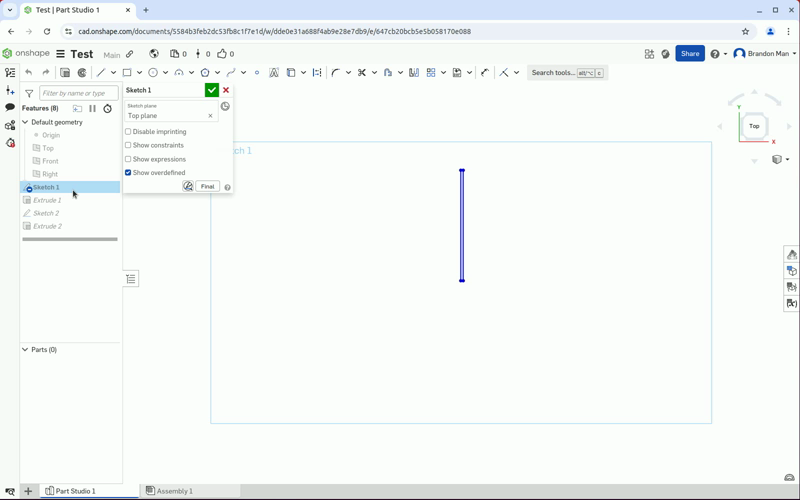
mouse_move(229, 92)
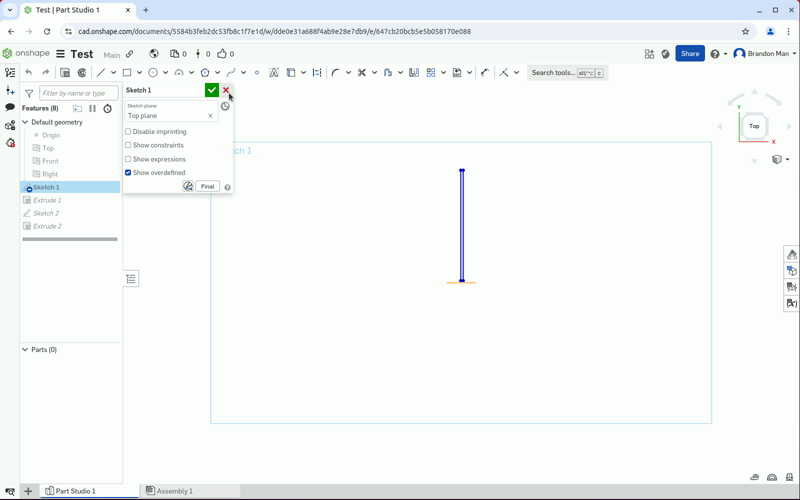
click(229, 92)
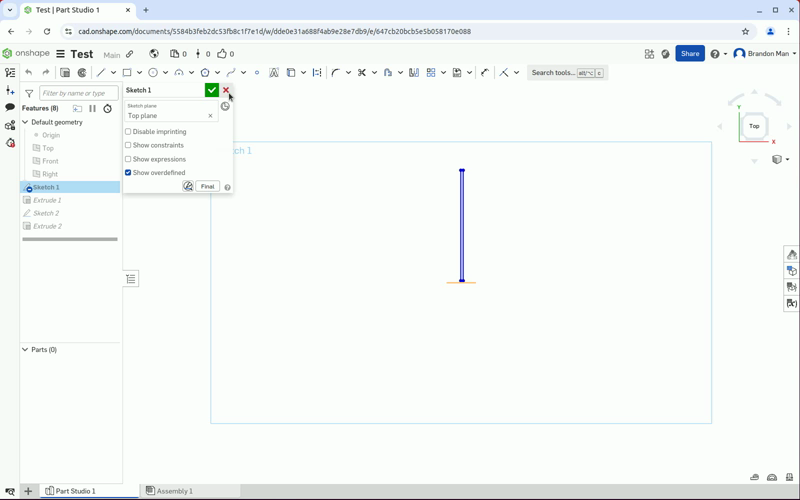
key(shift+s)
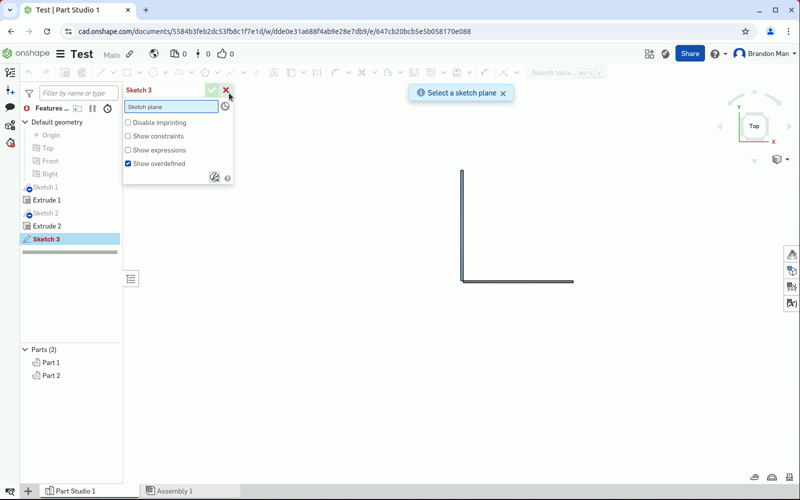
mouse_move(73, 150)
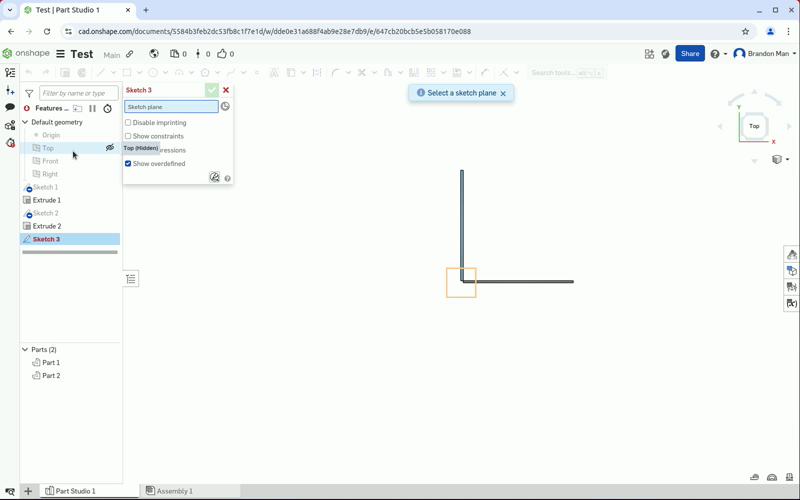
click(73, 150)
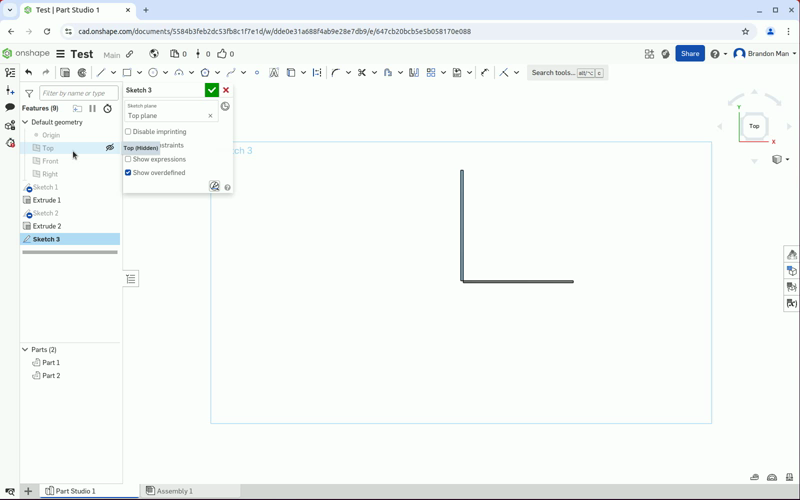
mouse_move(73, 352)
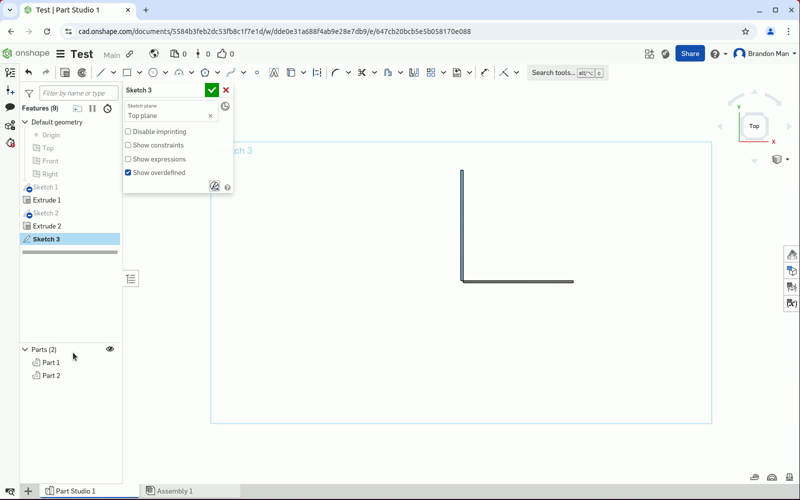
key(y)
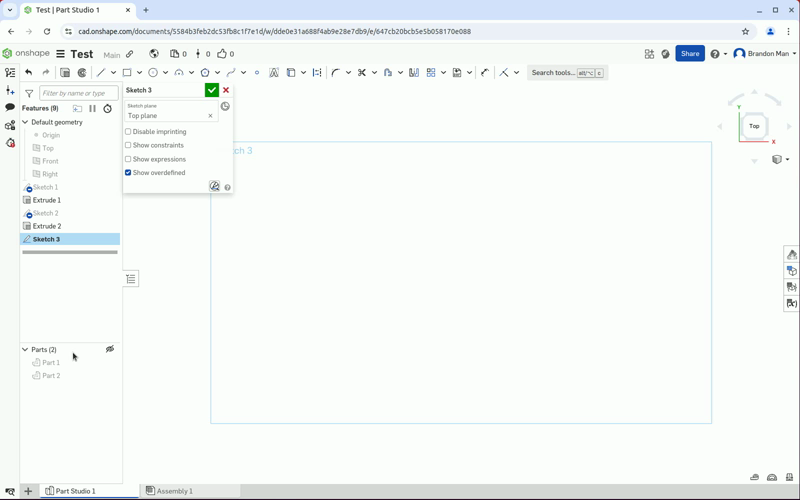
key(l)
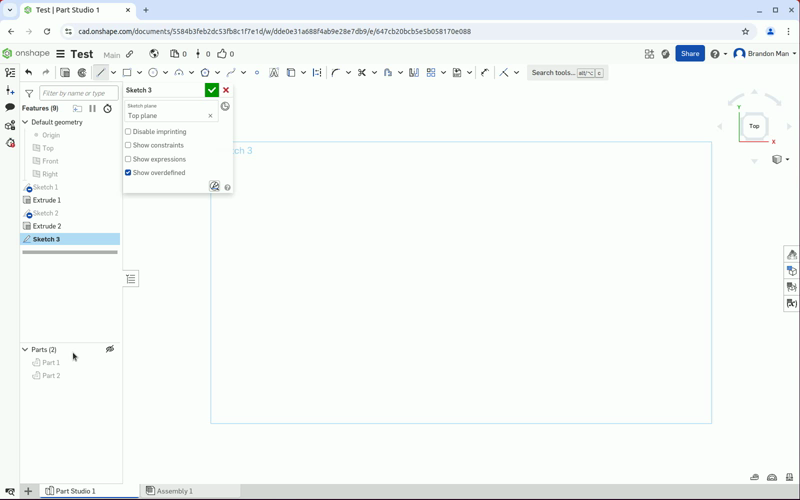
key_down(shift)
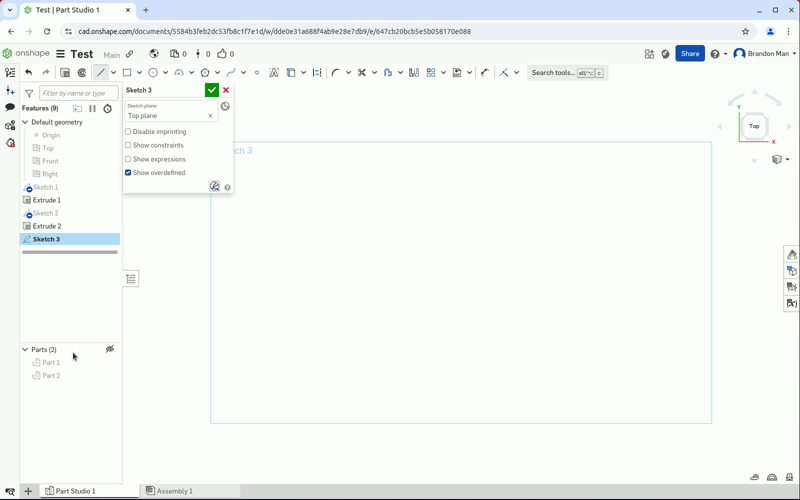
mouse_move(460, 282)
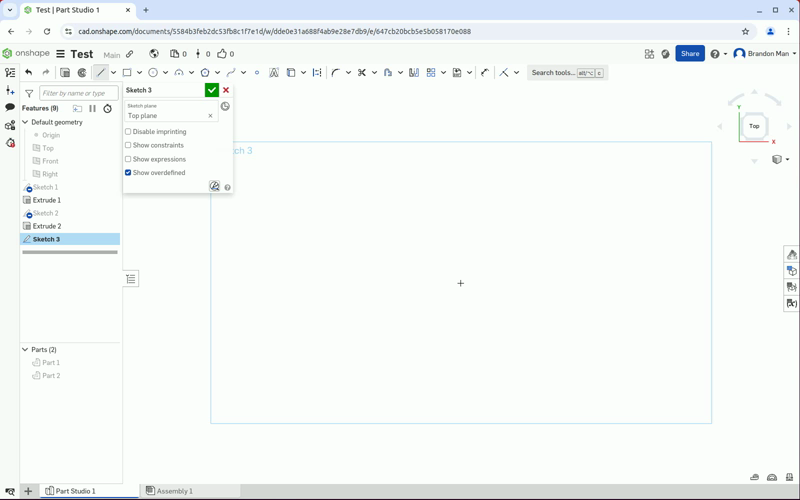
click(460, 282)
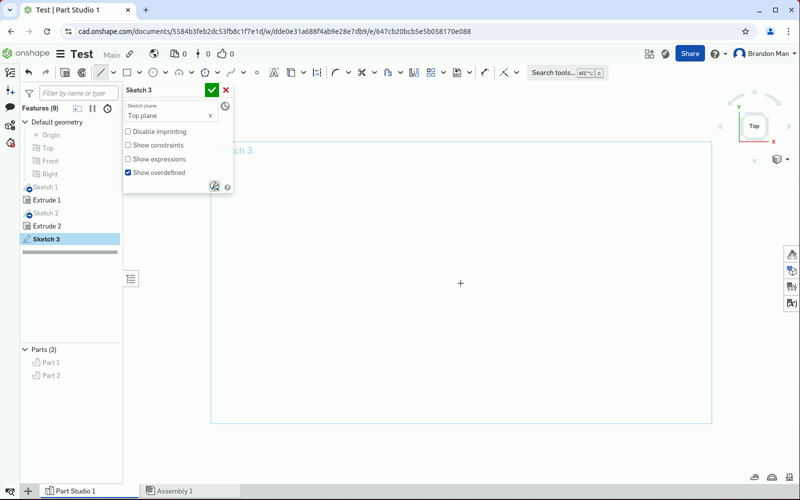
key_up(shift)
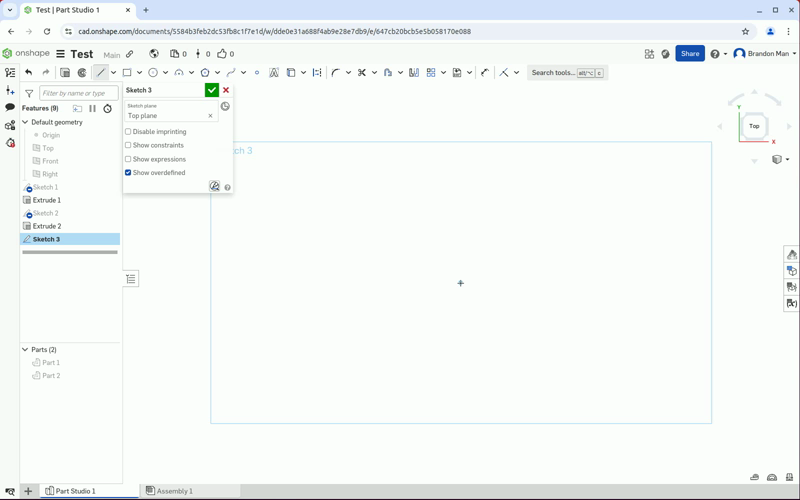
key_down(shift)
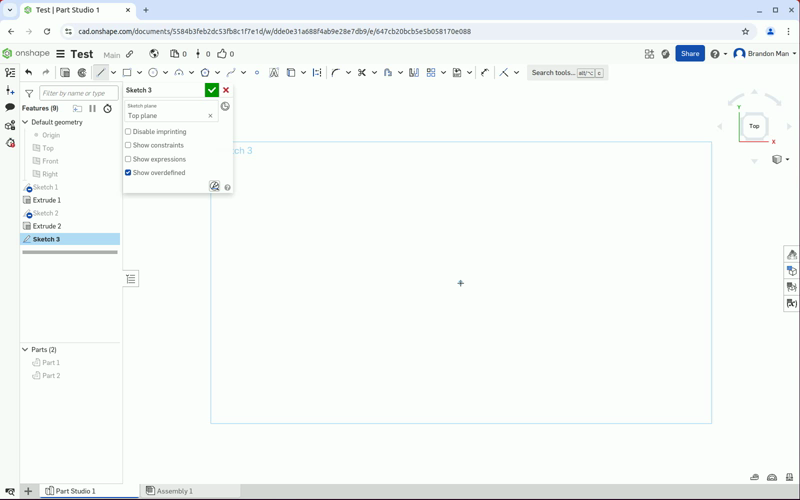
mouse_move(490, 282)
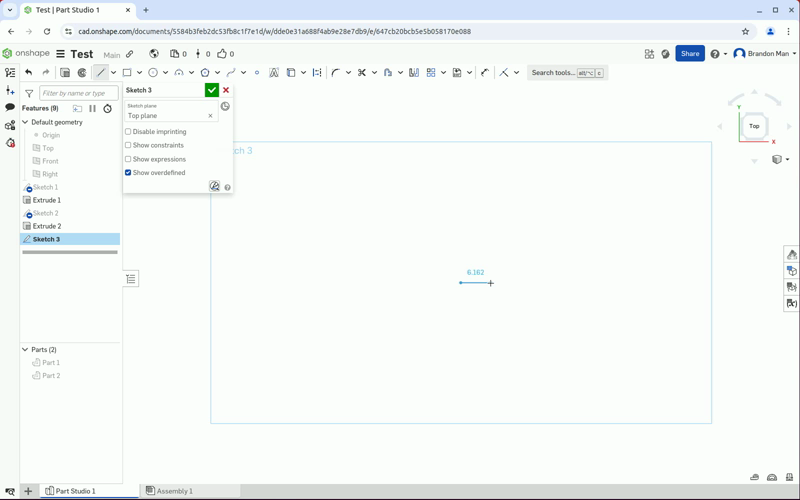
mouse_move(464, 282)
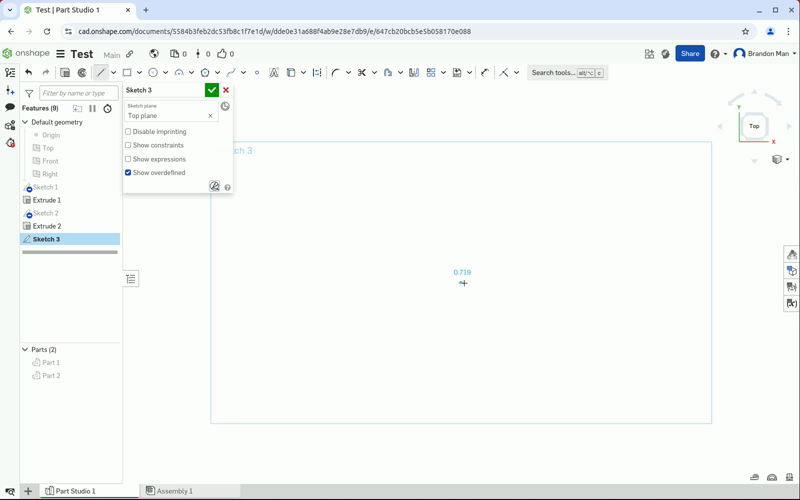
scroll(6)
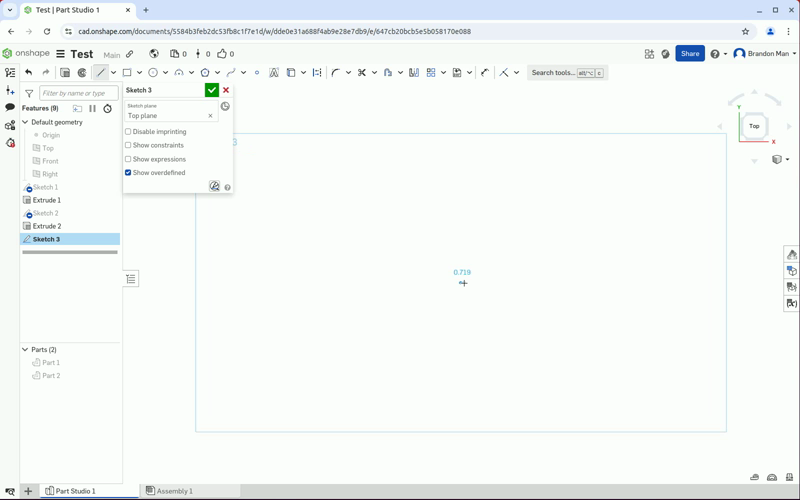
scroll(6)
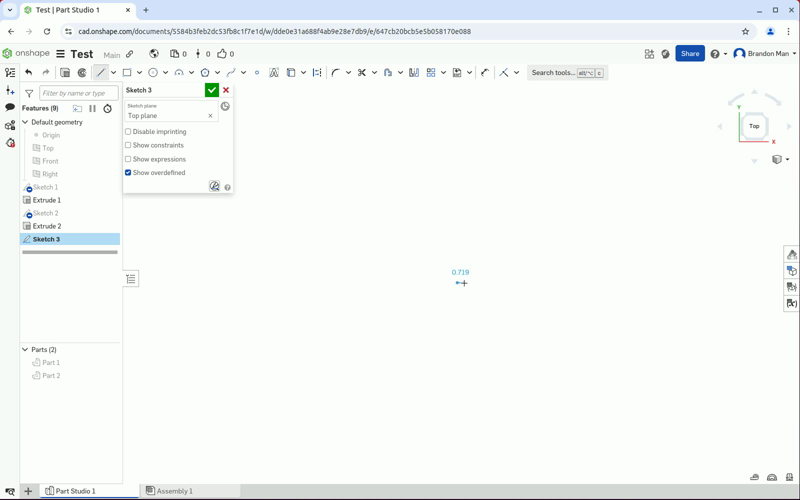
scroll(6)
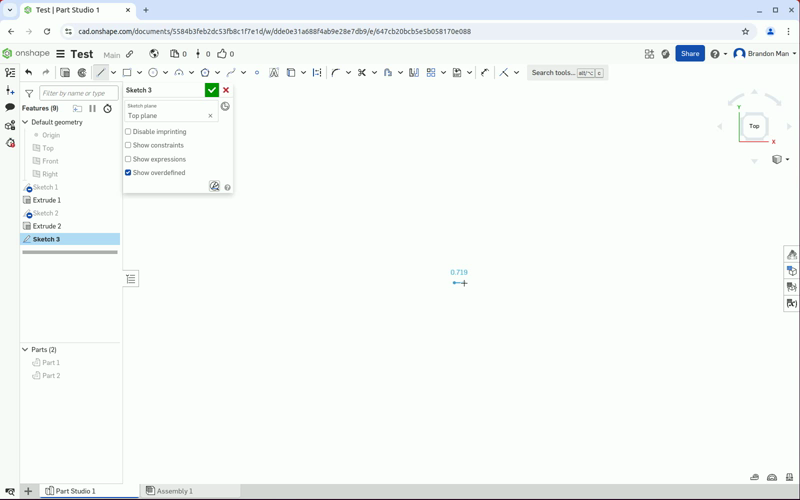
scroll(6)
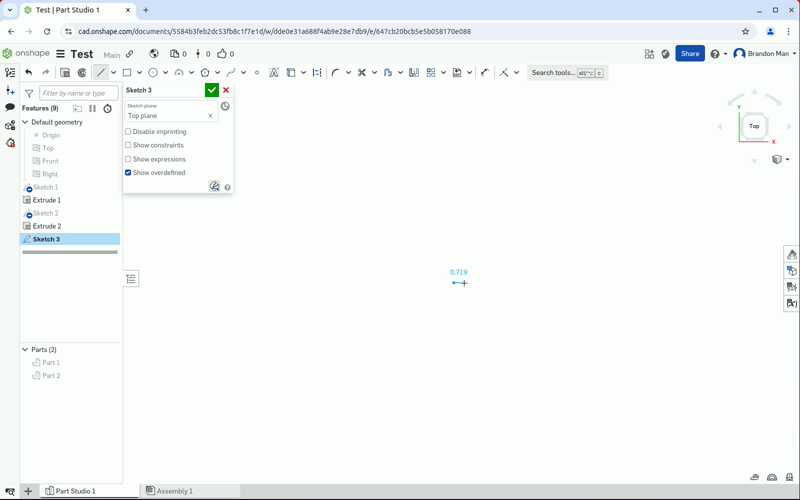
scroll(6)
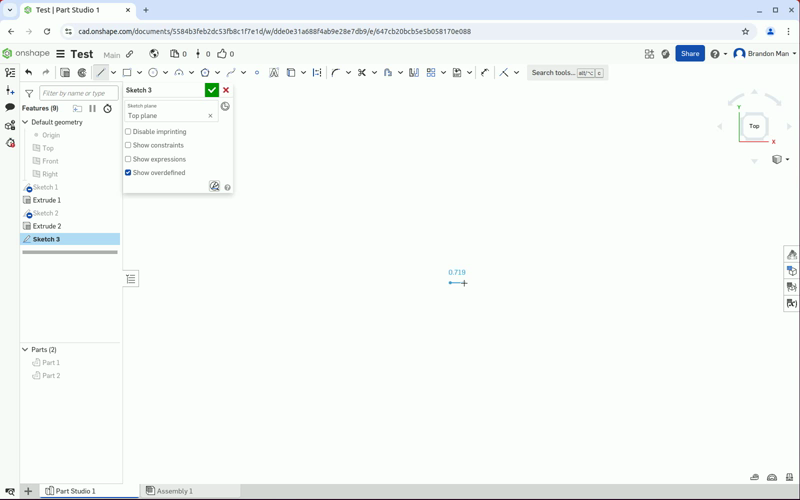
scroll(6)
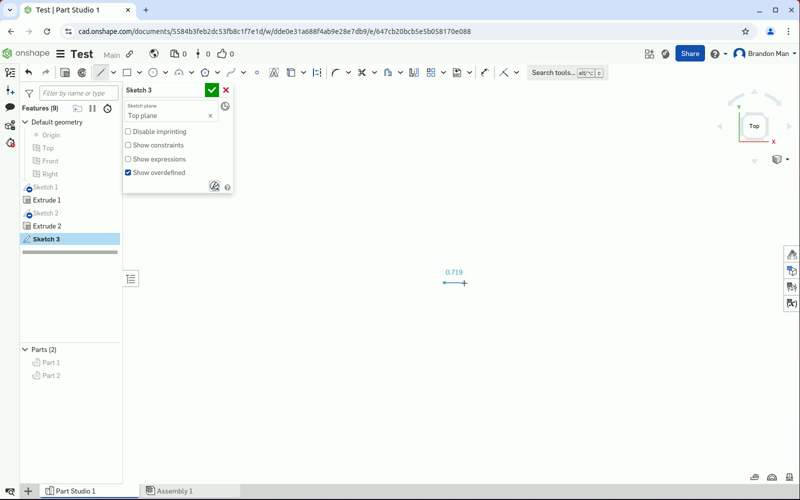
scroll(6)
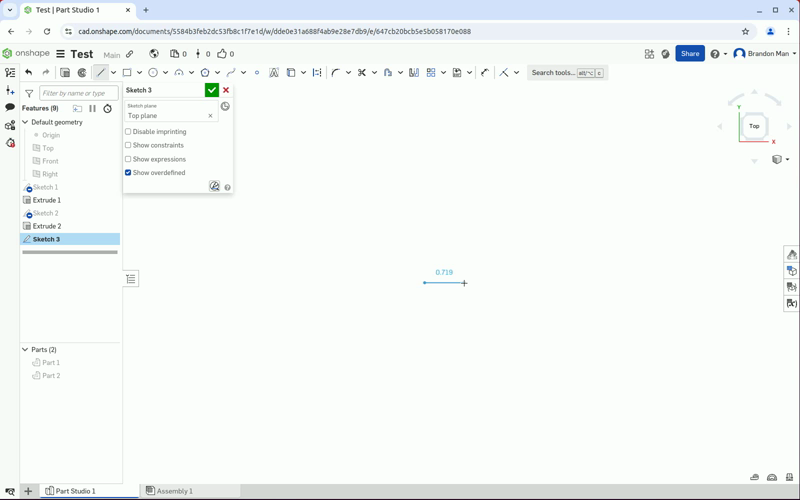
click(464, 282)
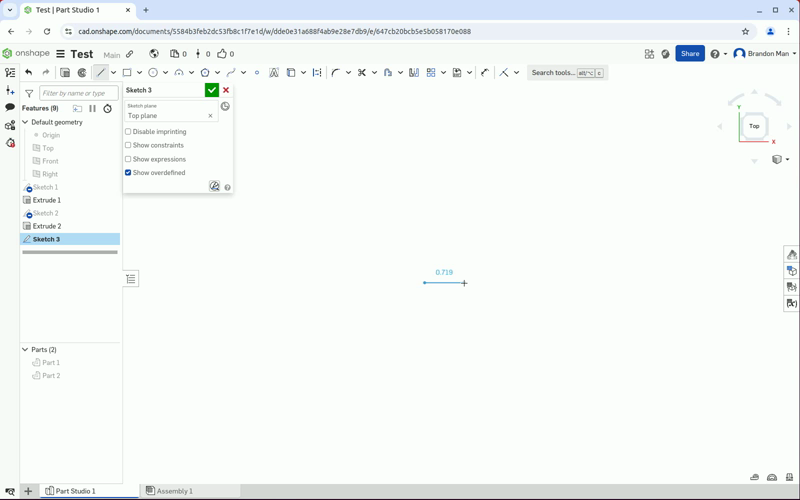
scroll(-6)
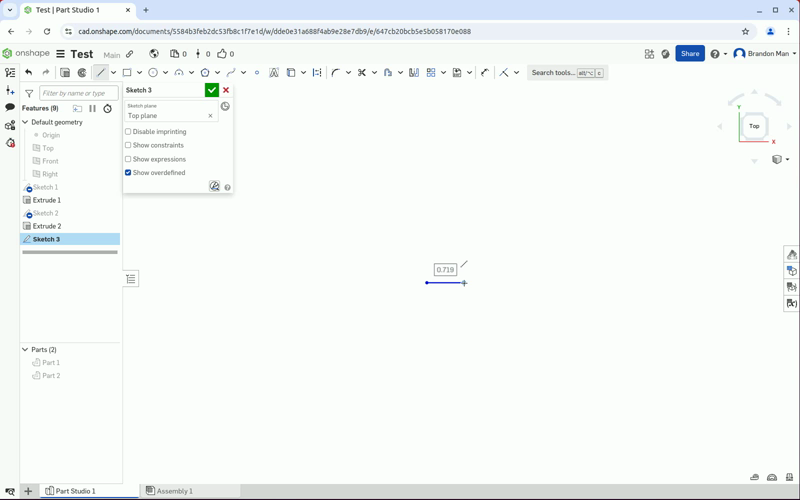
scroll(-6)
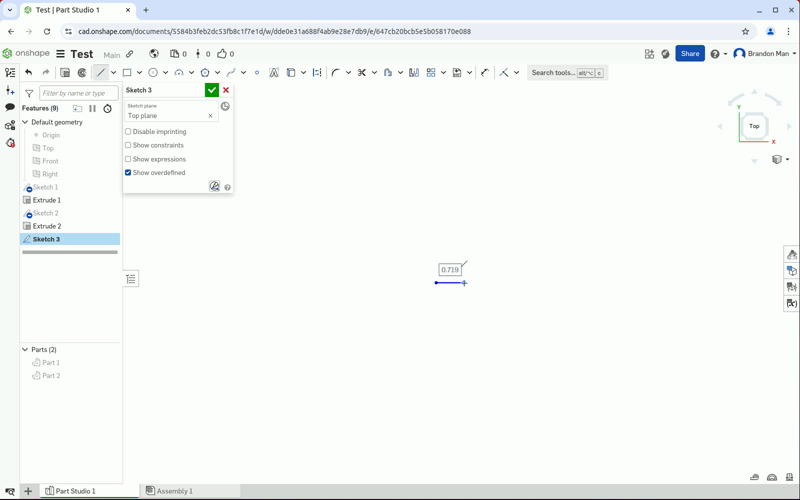
scroll(-6)
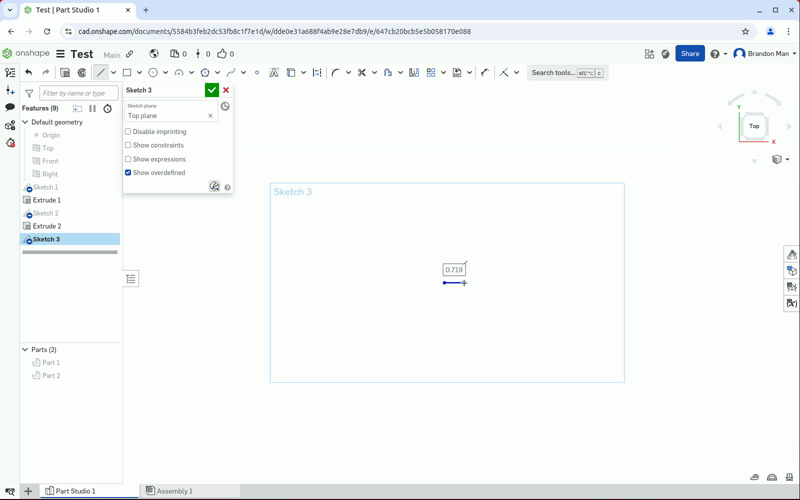
scroll(-6)
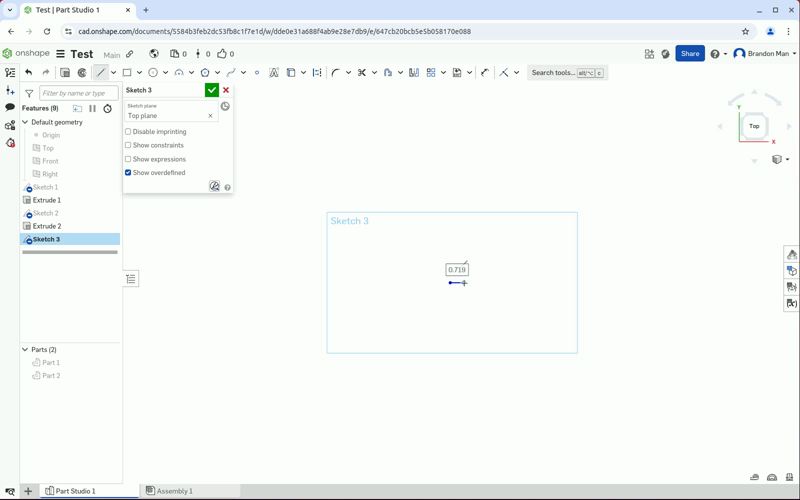
scroll(-6)
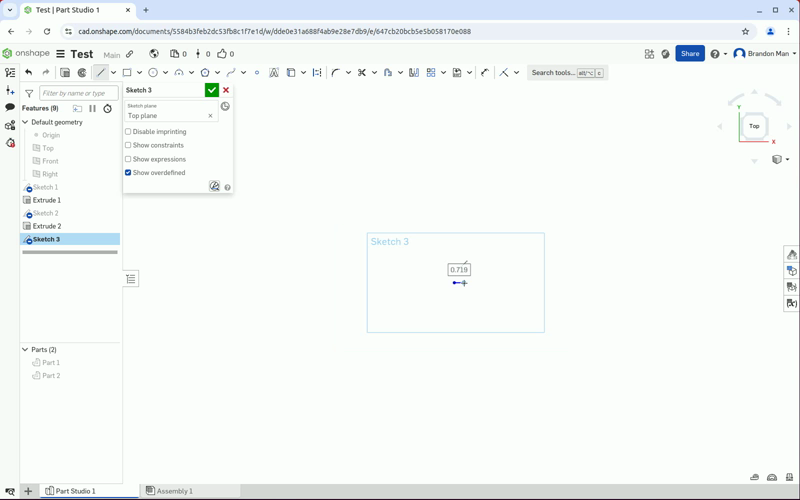
scroll(-6)
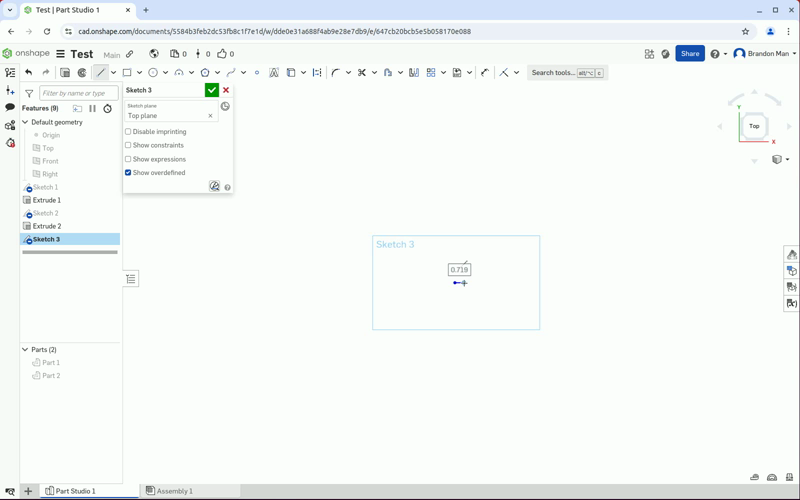
scroll(-6)
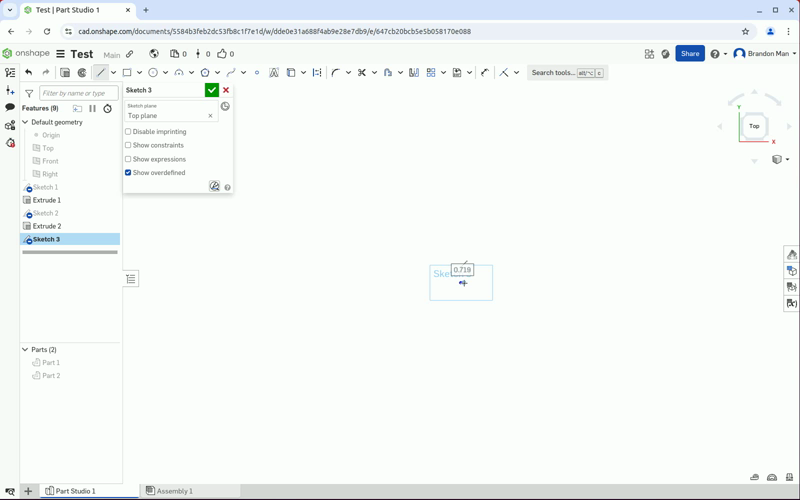
key_up(shift)
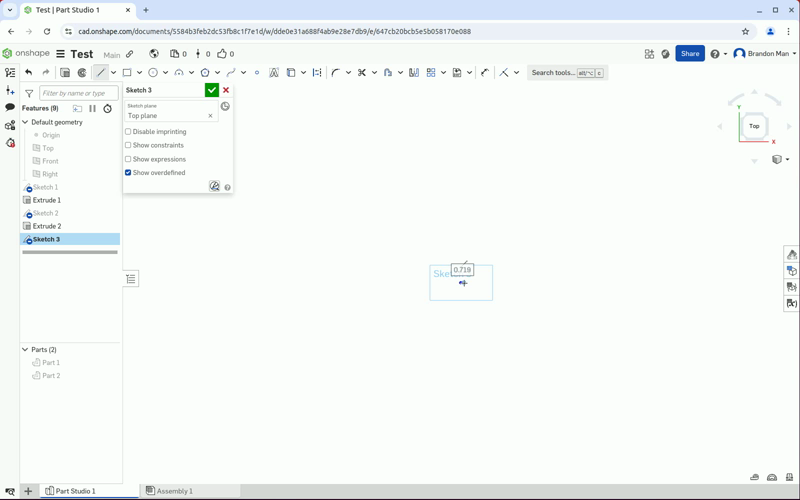
key_down(shift)
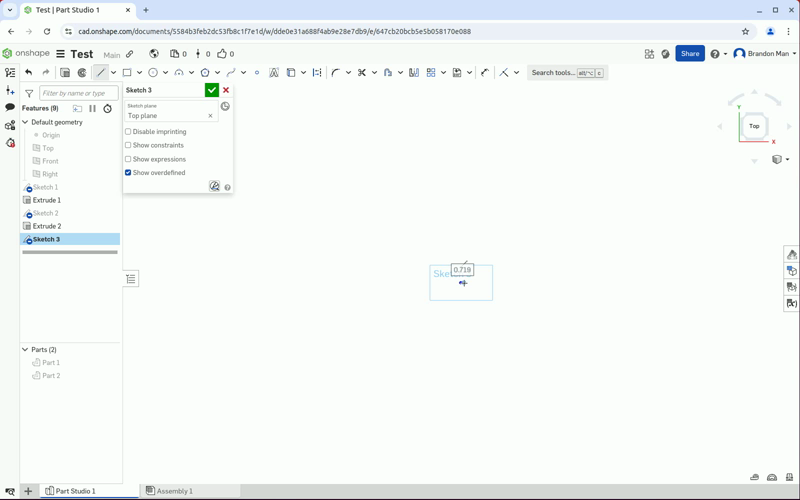
mouse_move(494, 282)
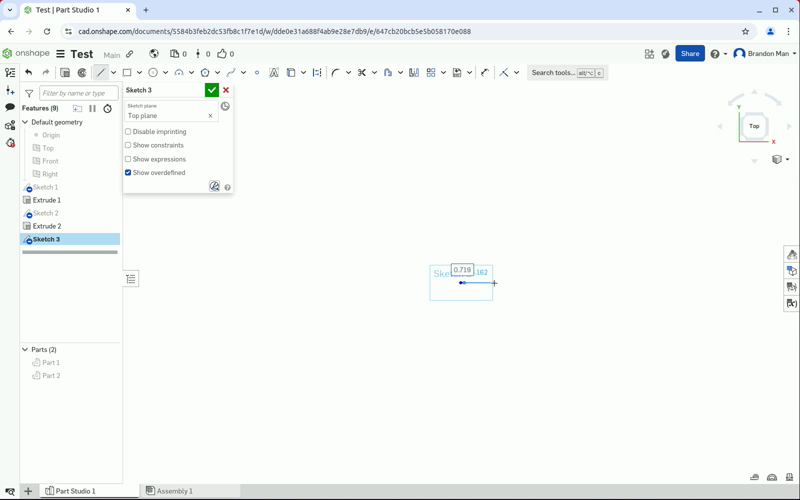
mouse_move(464, 279)
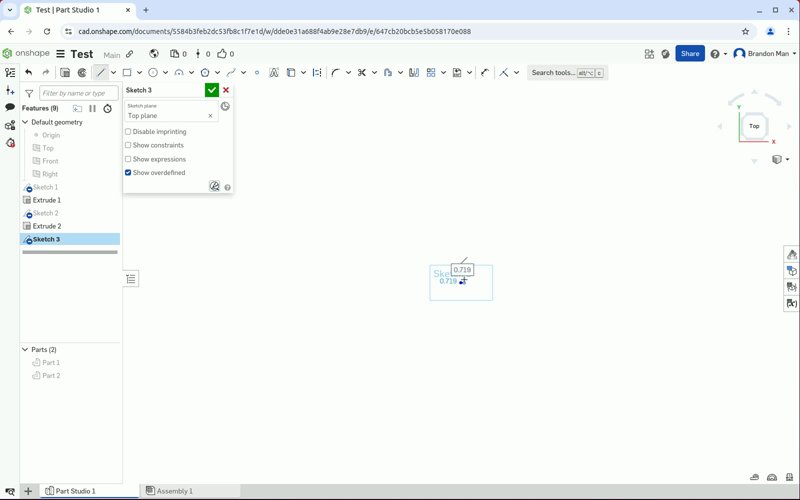
scroll(6)
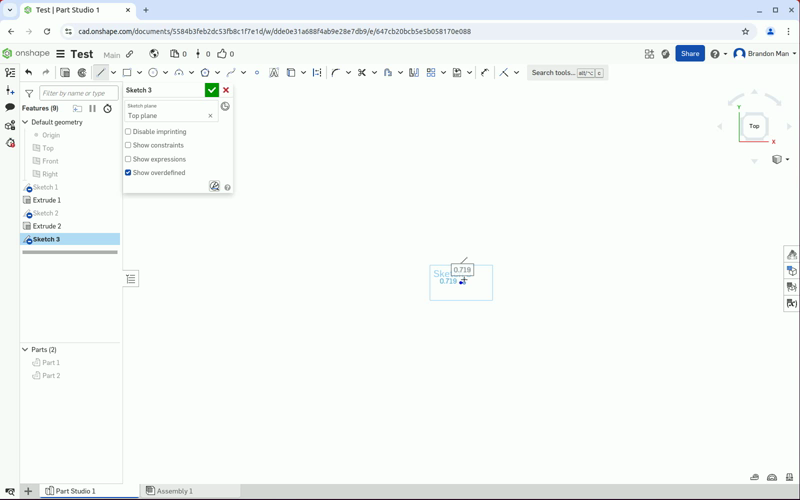
scroll(6)
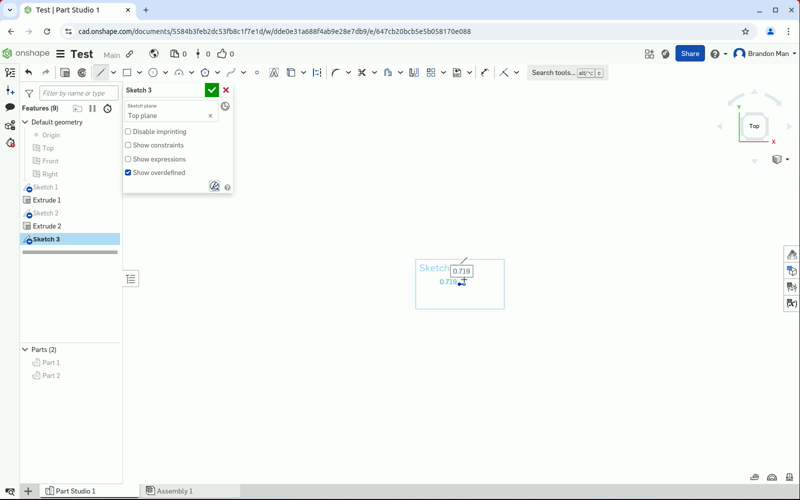
scroll(6)
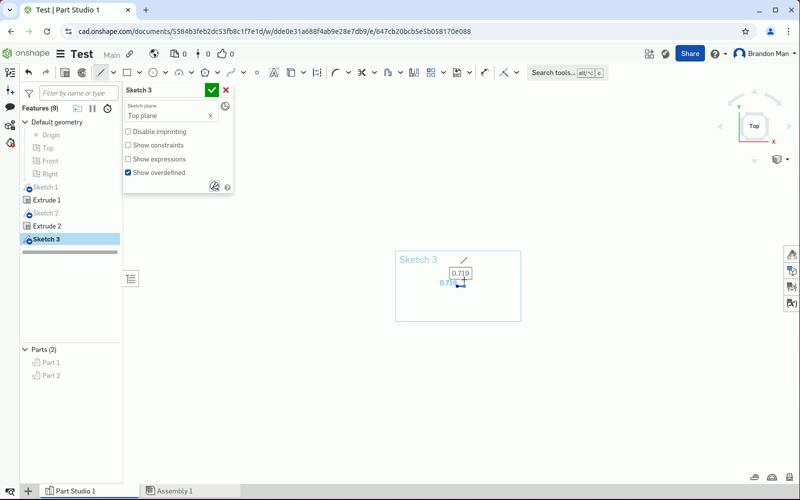
scroll(6)
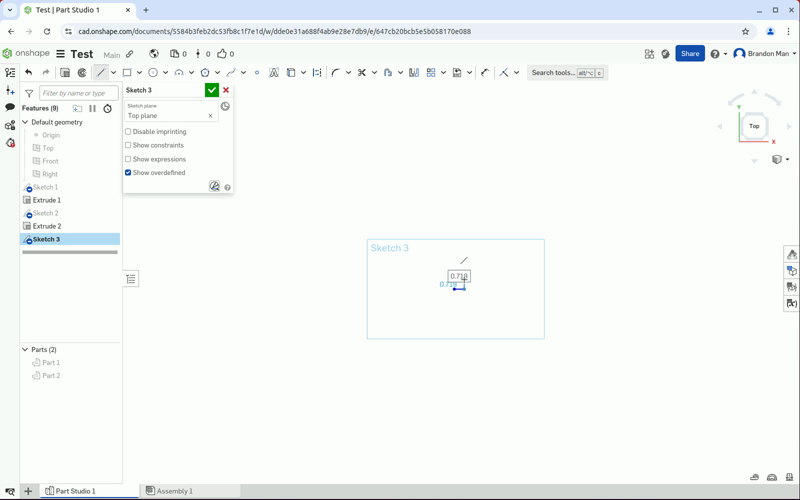
scroll(6)
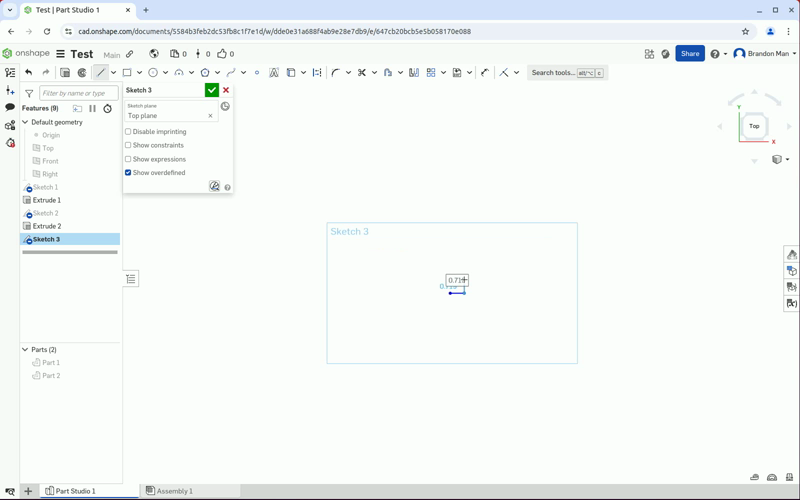
scroll(6)
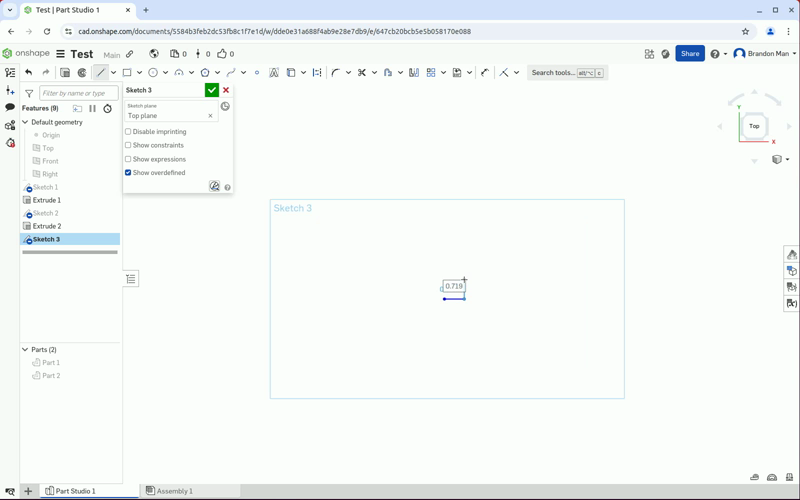
scroll(6)
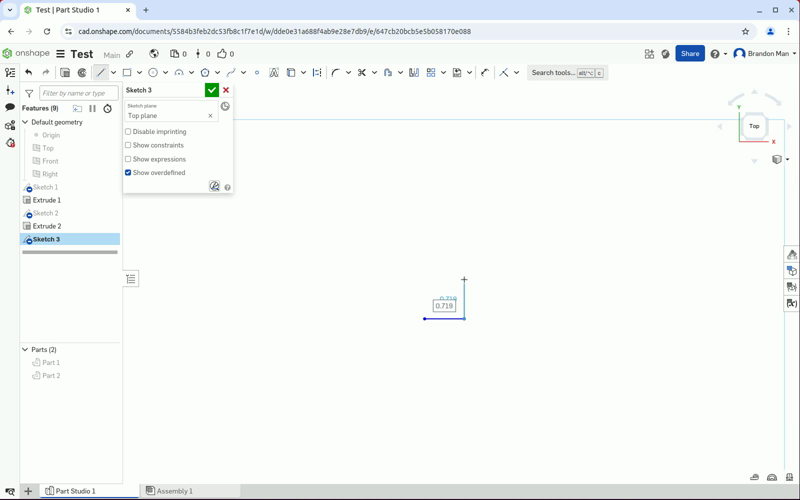
click(464, 279)
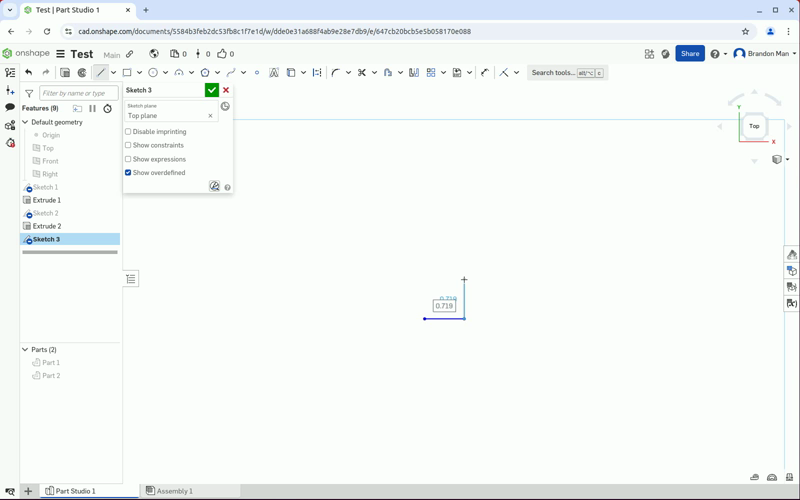
scroll(-6)
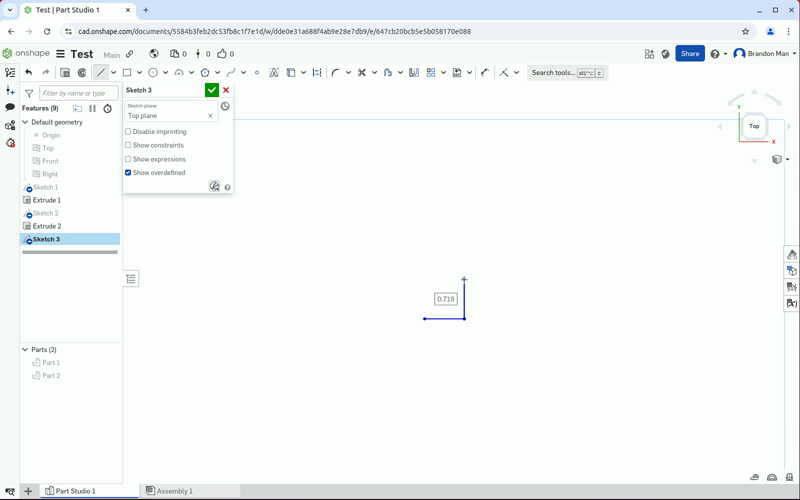
scroll(-6)
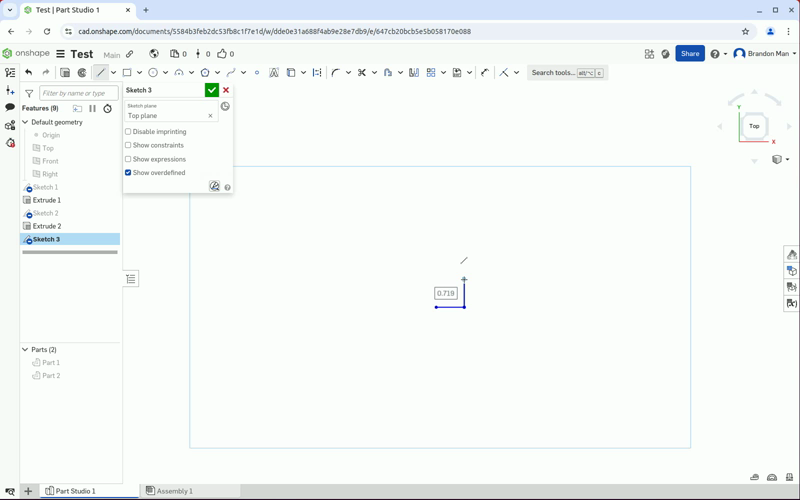
scroll(-6)
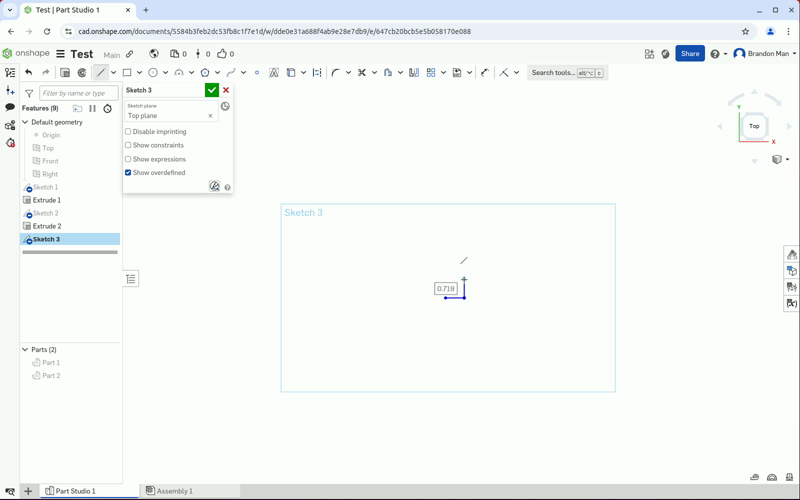
scroll(-6)
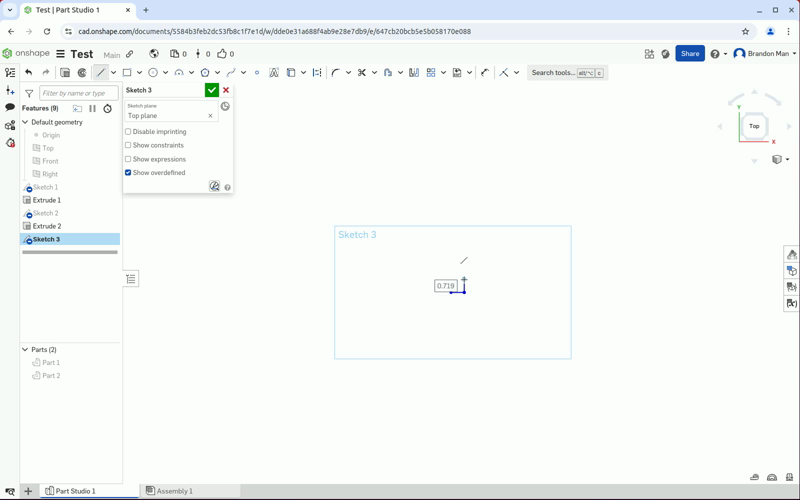
scroll(-6)
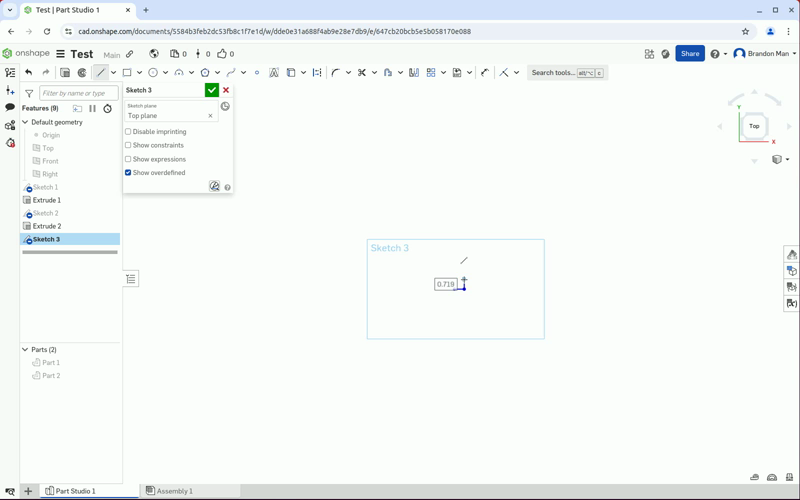
scroll(-6)
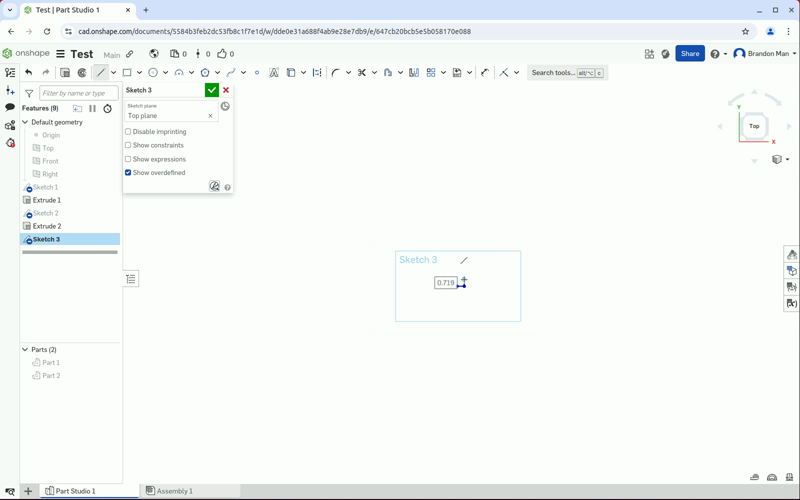
scroll(-6)
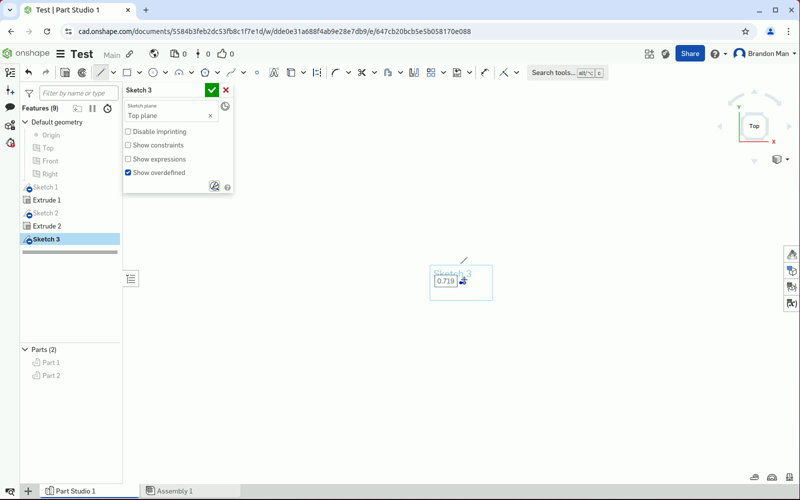
key_up(shift)
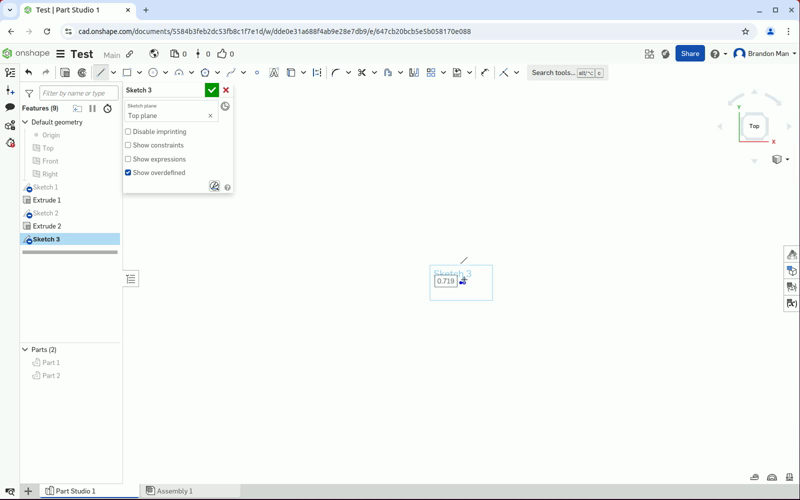
key_down(shift)
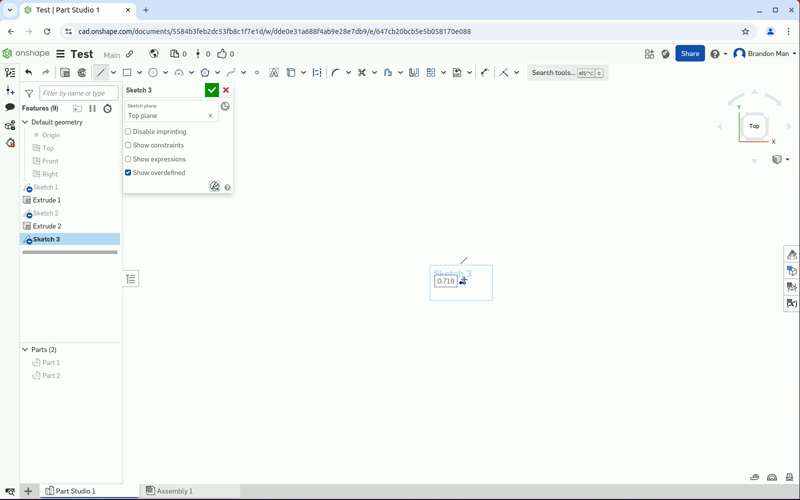
mouse_move(494, 279)
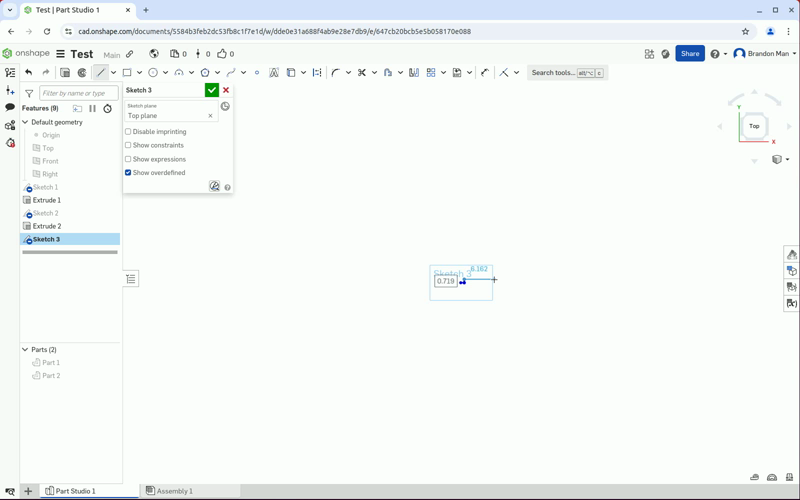
mouse_move(460, 279)
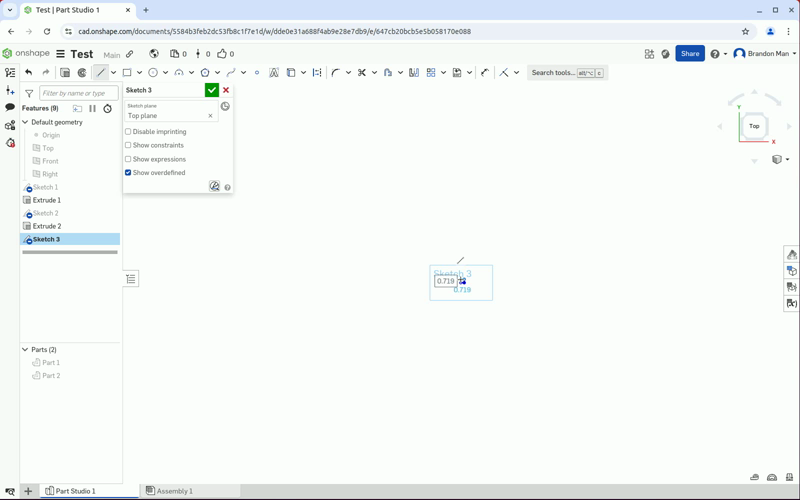
scroll(6)
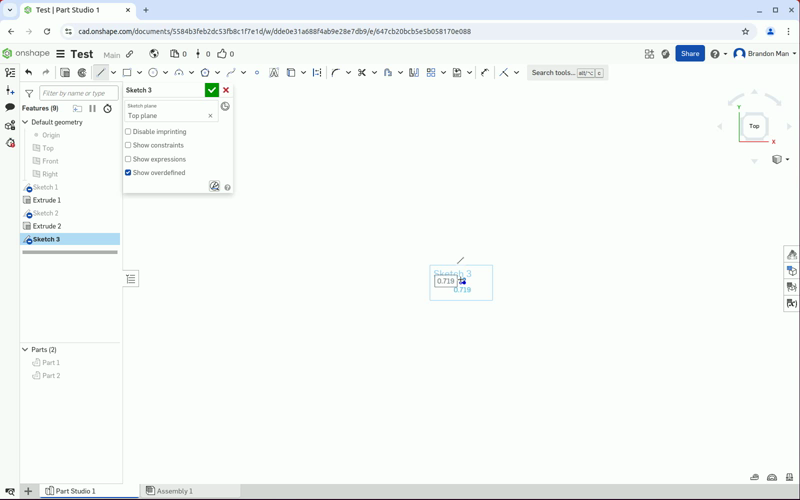
scroll(6)
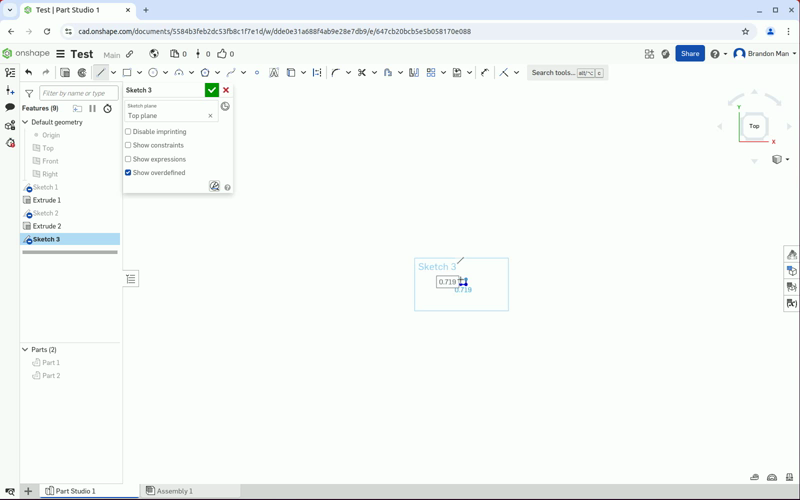
scroll(6)
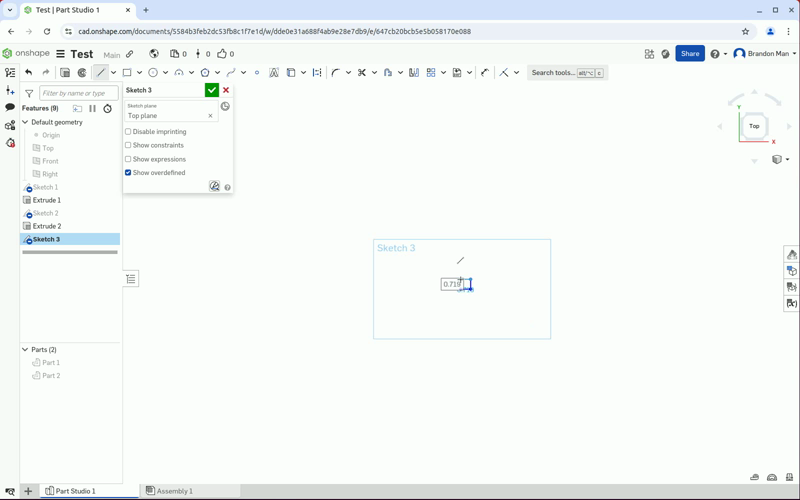
scroll(6)
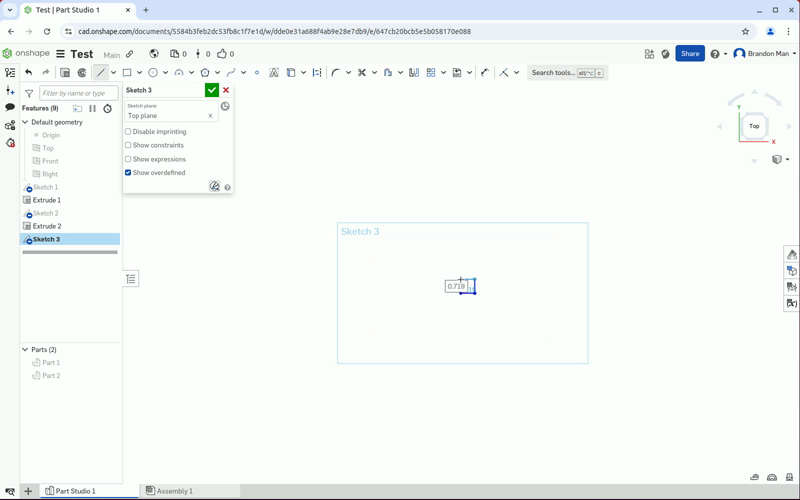
scroll(6)
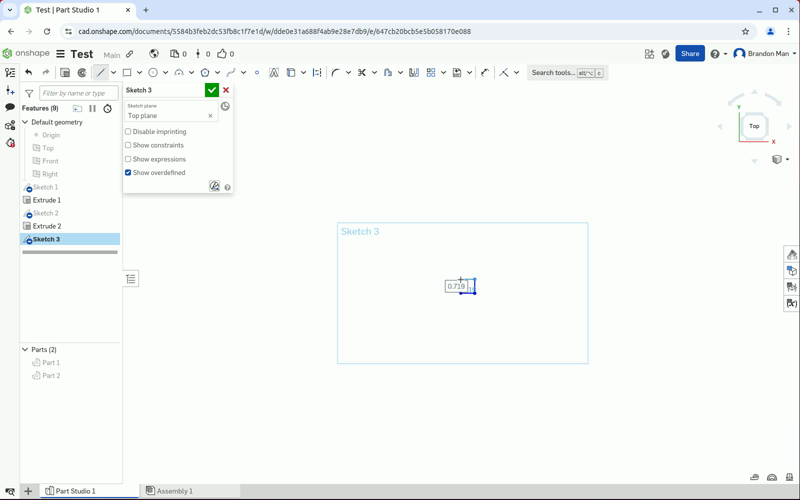
scroll(6)
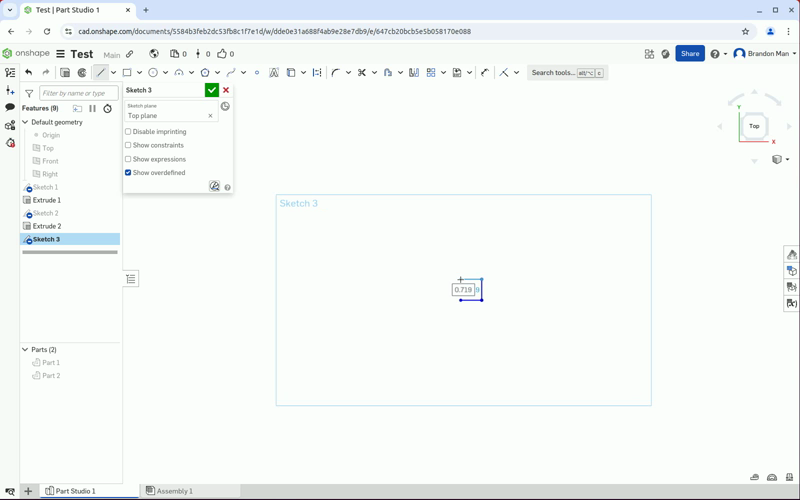
scroll(6)
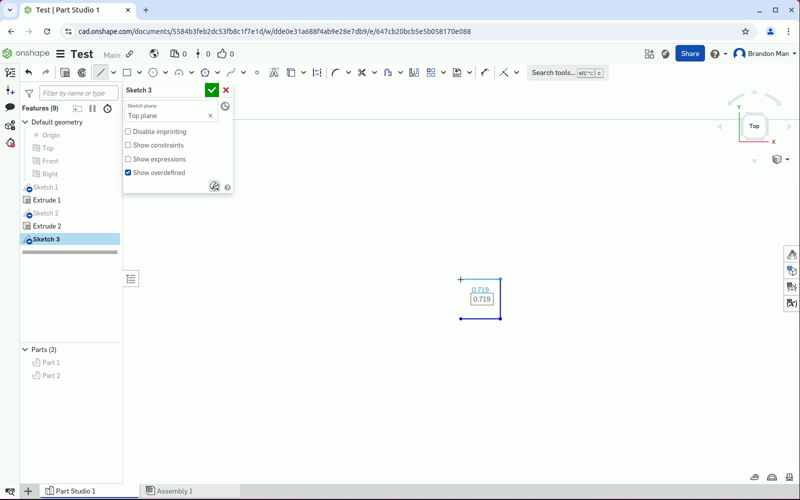
click(460, 279)
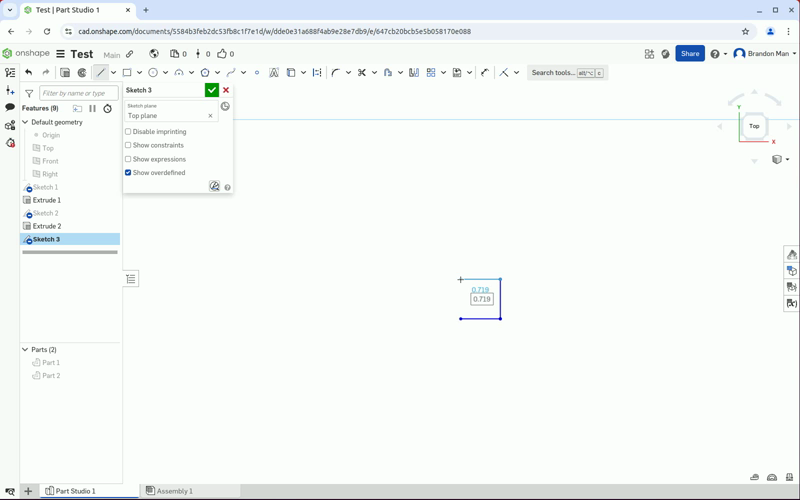
scroll(-6)
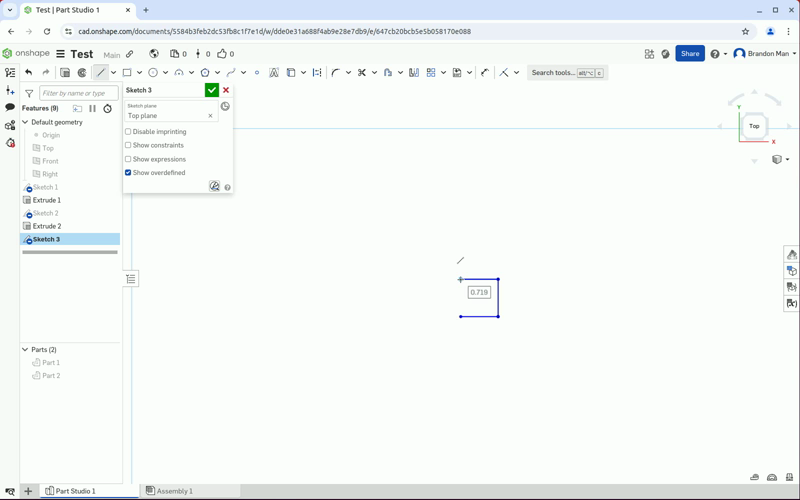
scroll(-6)
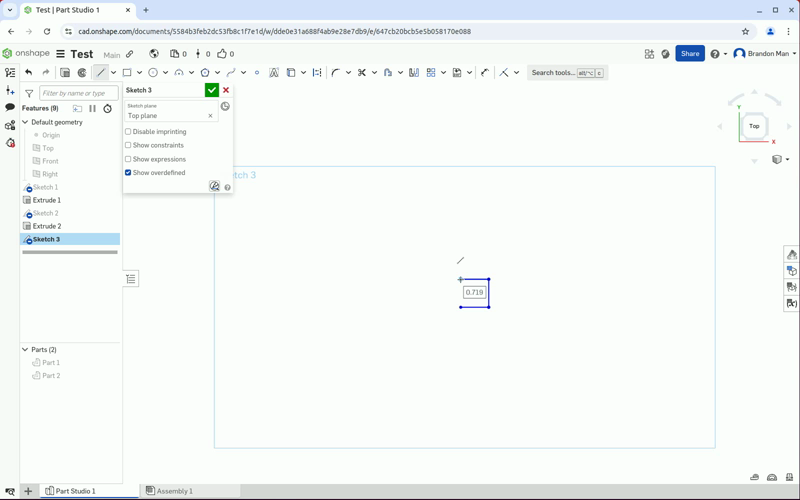
scroll(-6)
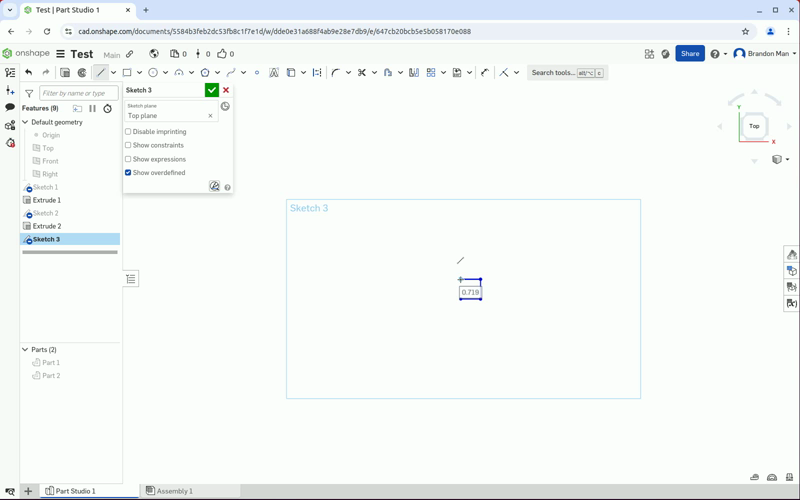
scroll(-6)
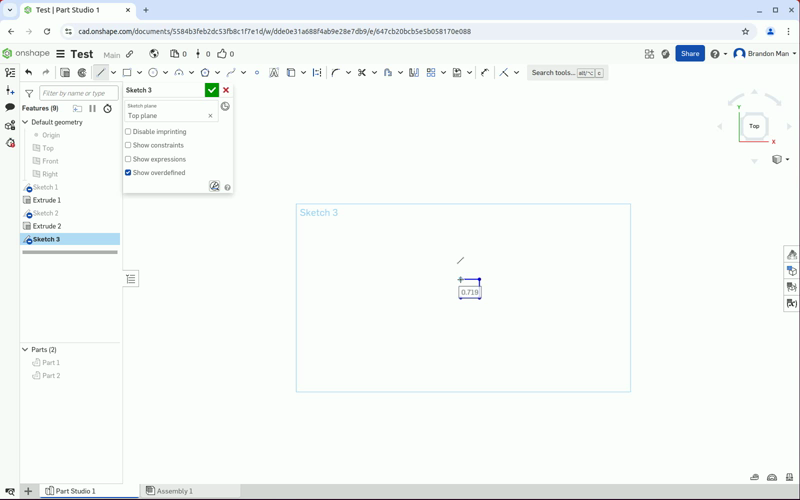
scroll(-6)
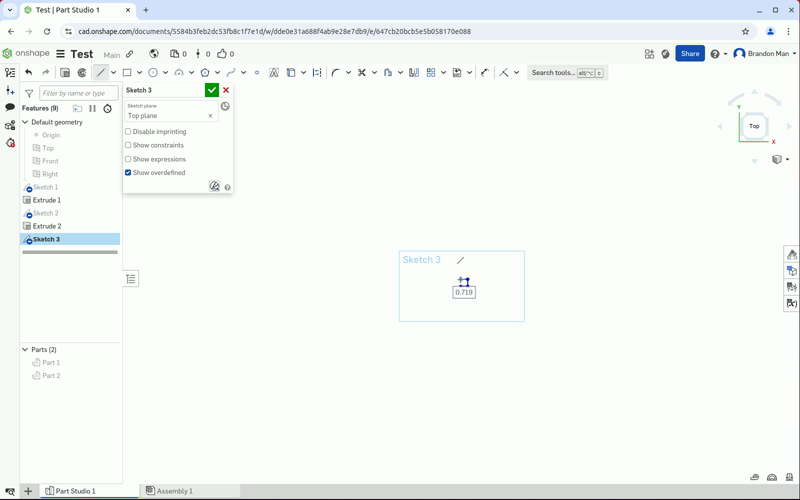
scroll(-6)
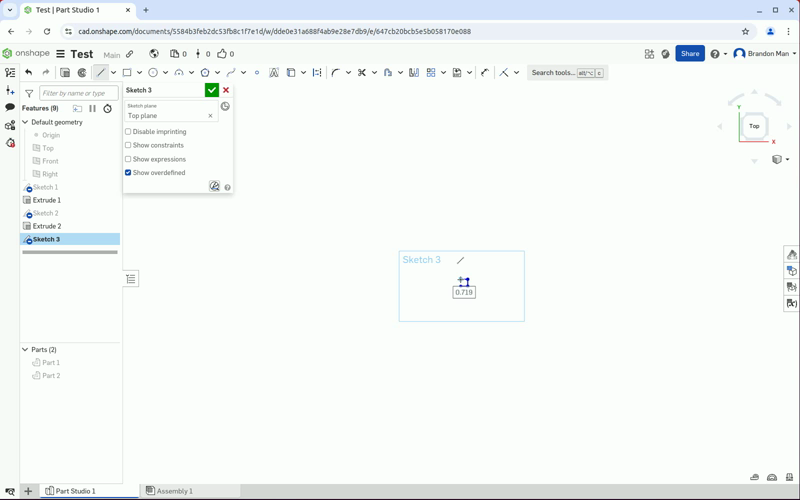
scroll(-6)
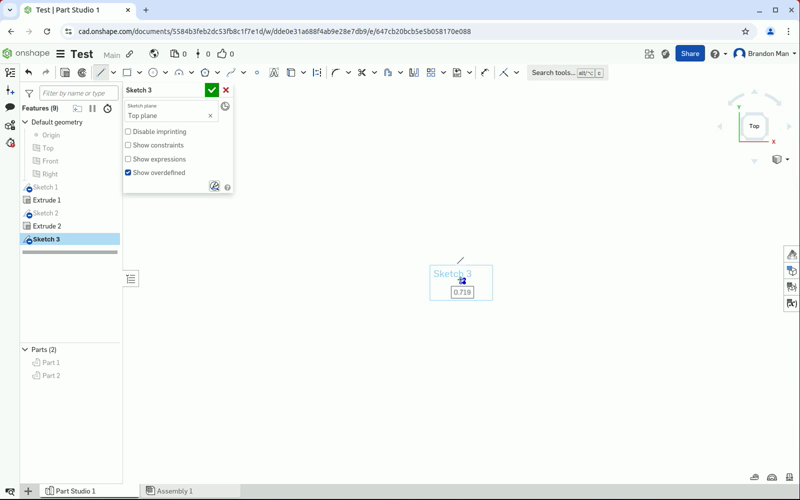
key_up(shift)
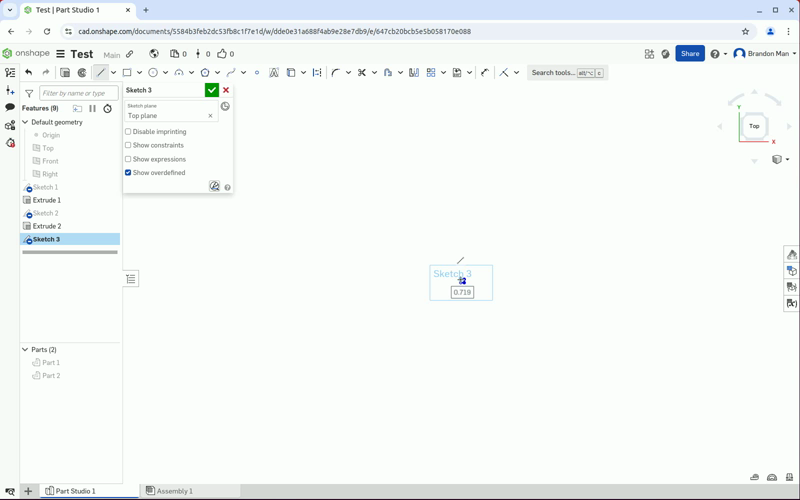
mouse_move(490, 279)
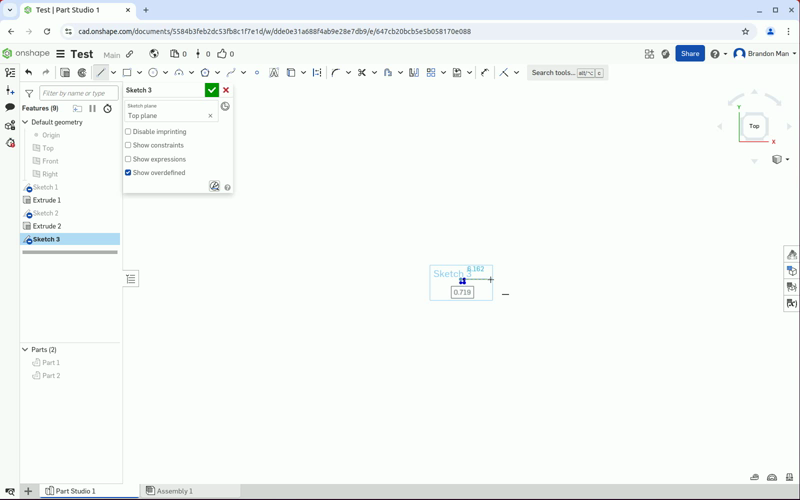
key_down(shift)
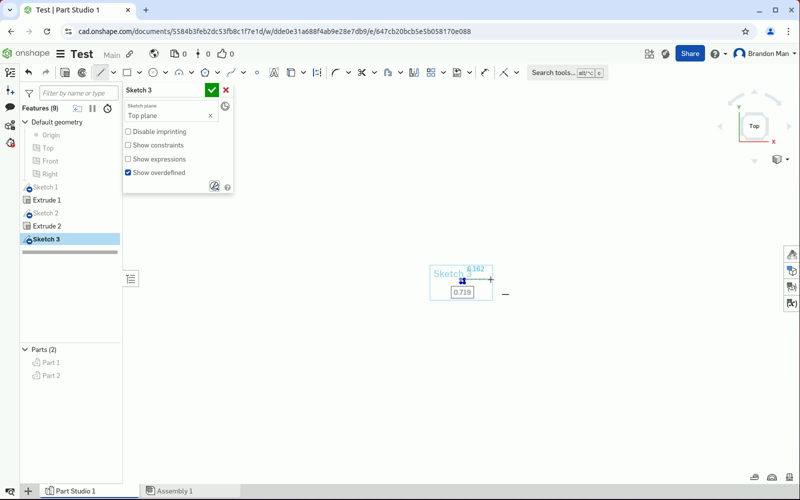
mouse_move(460, 282)
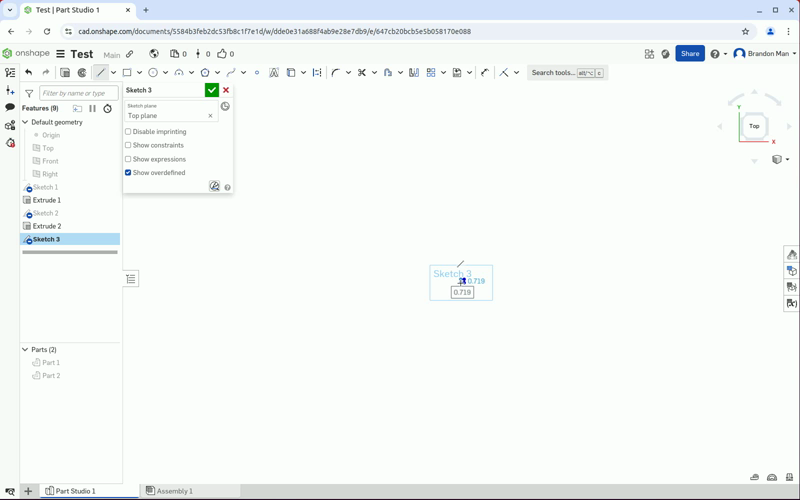
scroll(6)
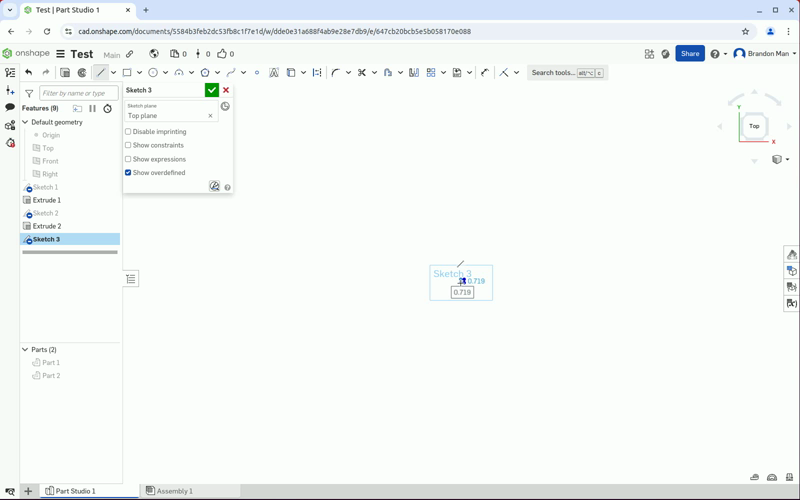
scroll(6)
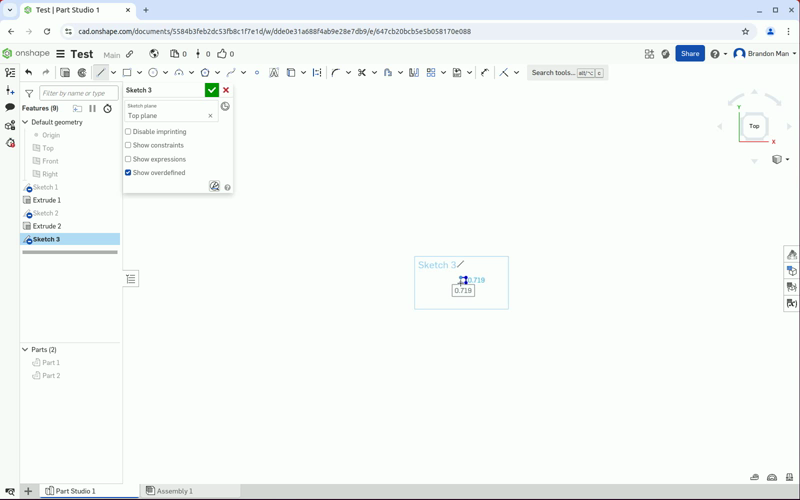
scroll(6)
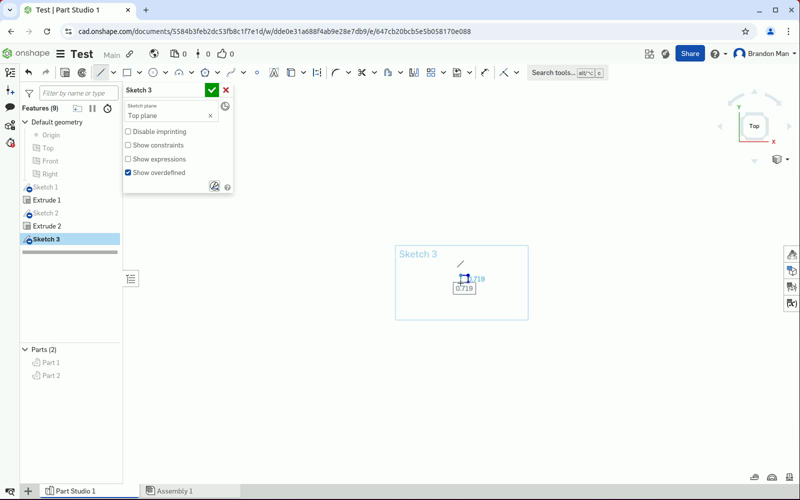
scroll(6)
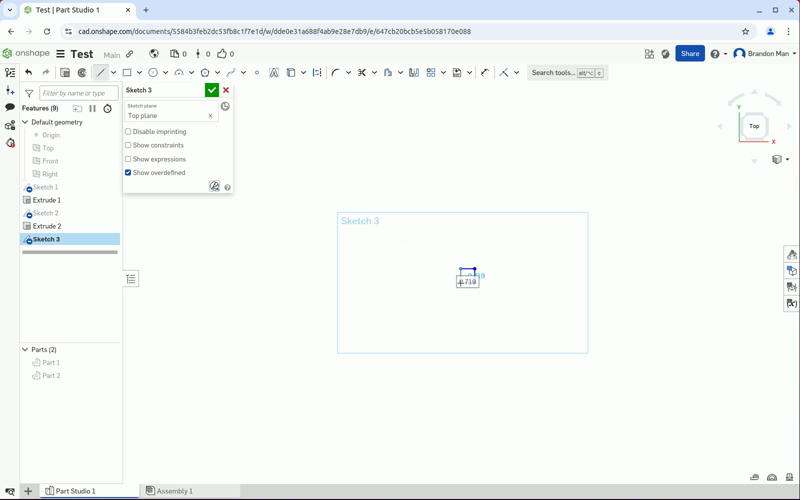
scroll(6)
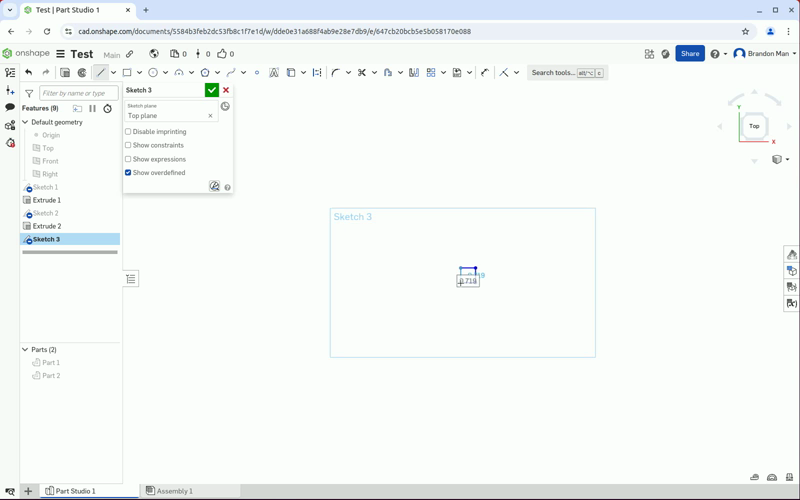
scroll(6)
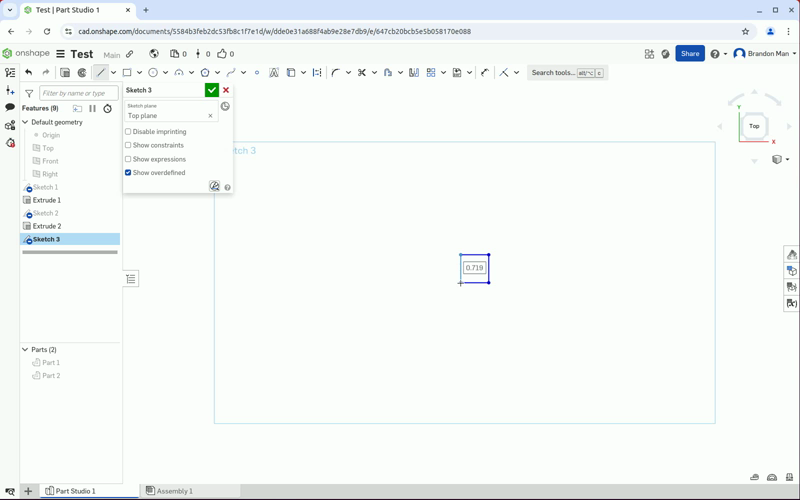
scroll(6)
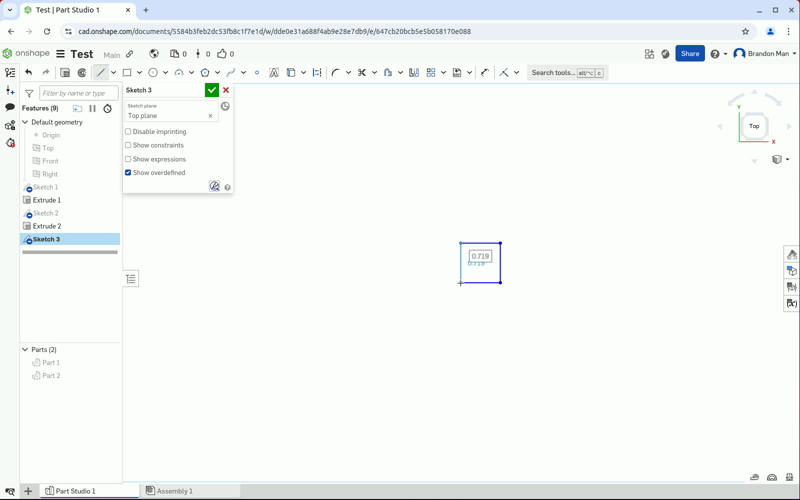
key_up(shift)
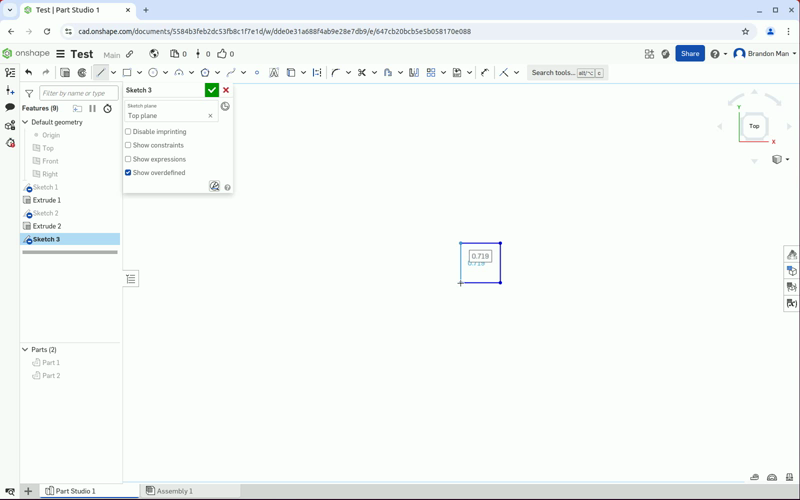
click(460, 282)
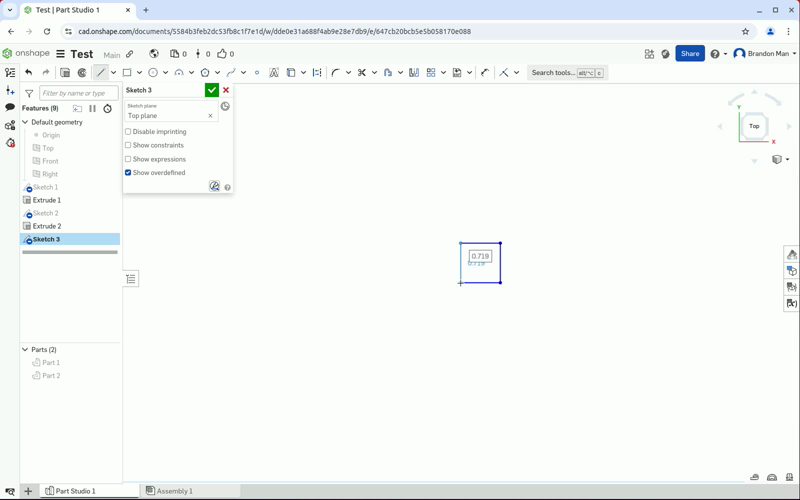
scroll(-6)
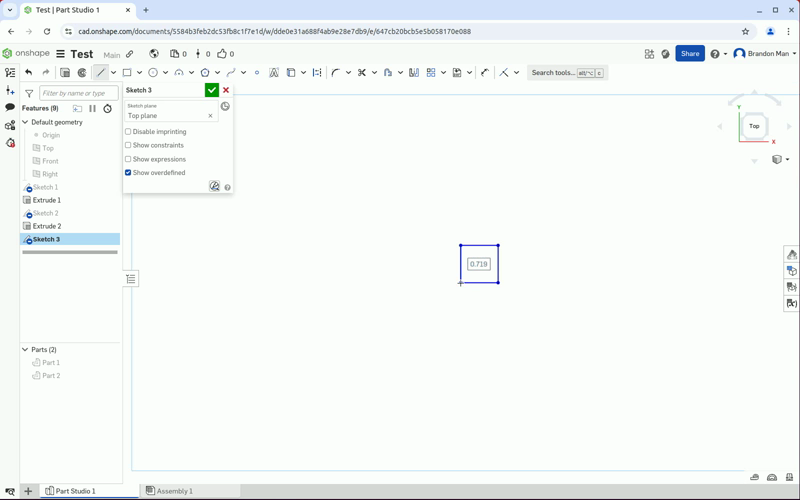
scroll(-6)
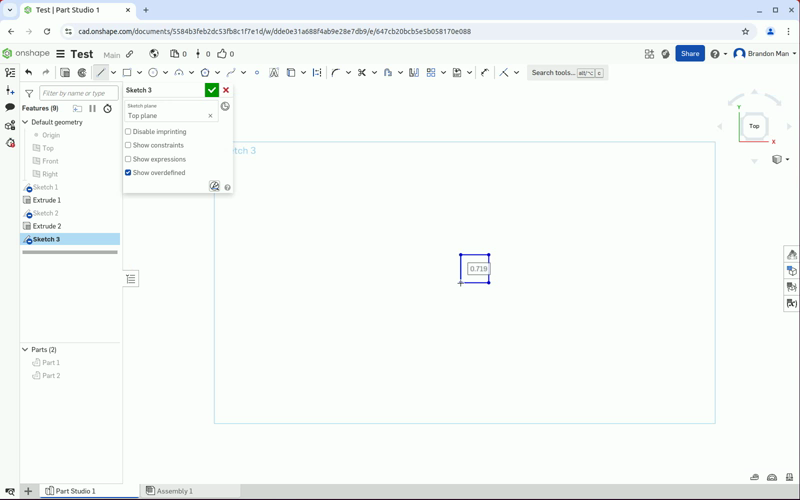
scroll(-6)
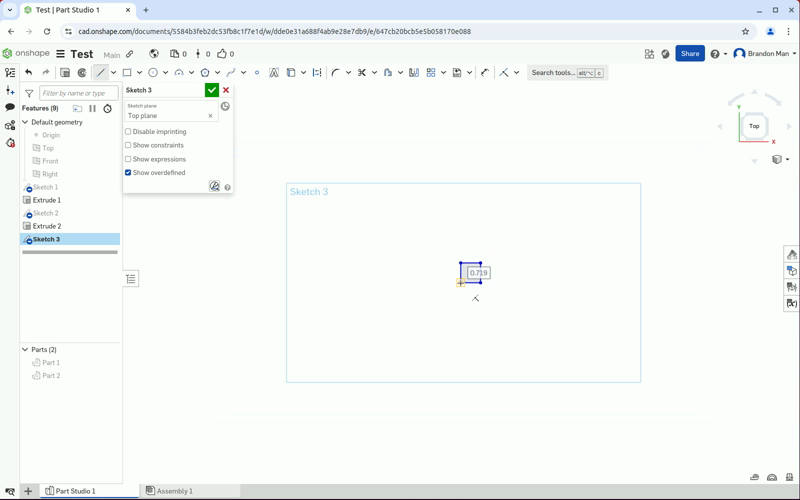
scroll(-6)
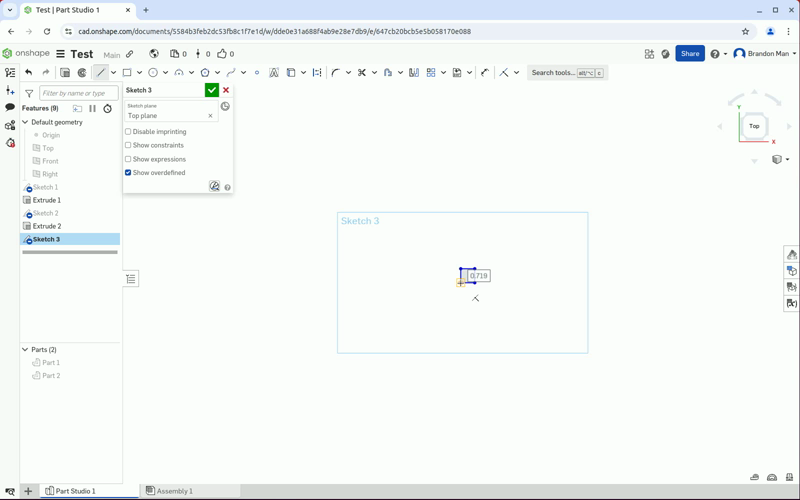
scroll(-6)
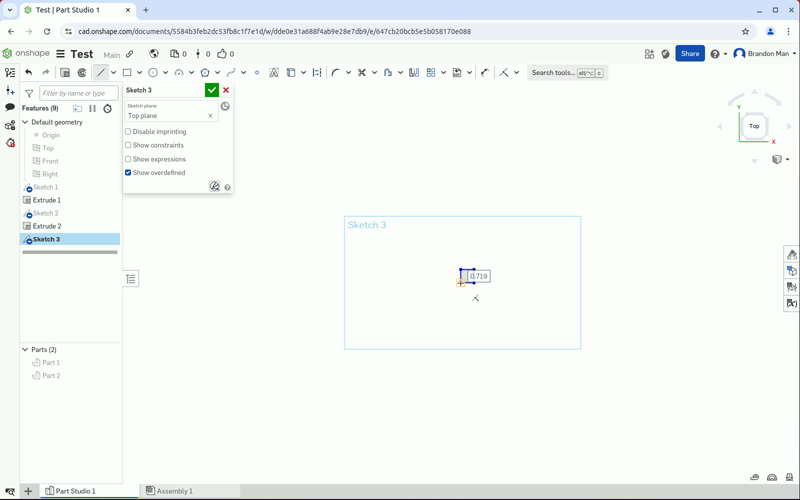
scroll(-6)
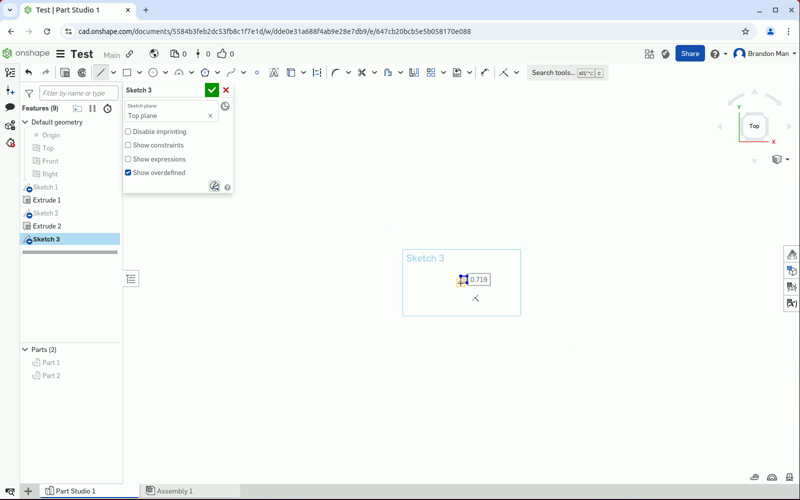
scroll(-6)
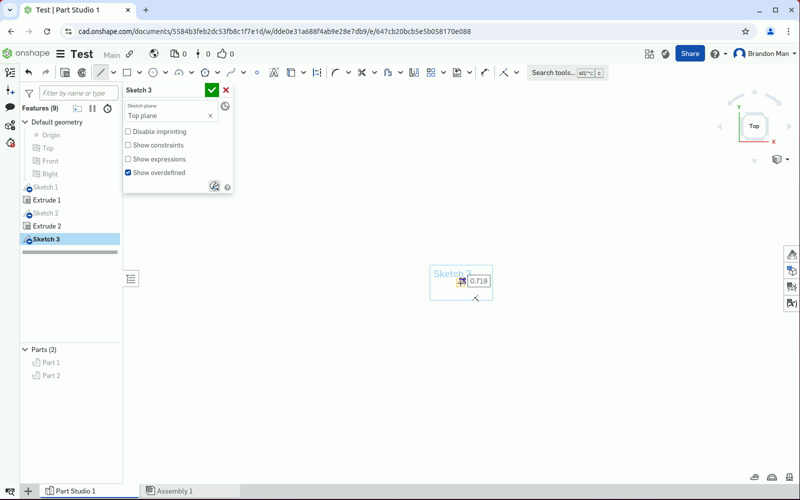
key(esc)
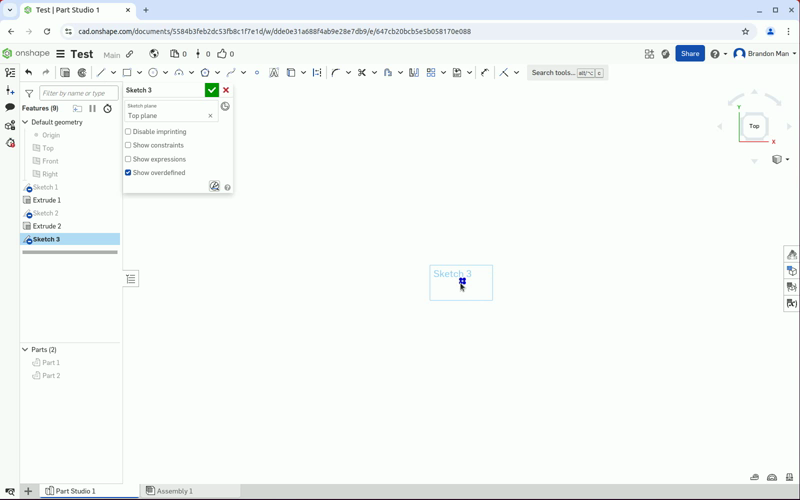
mouse_move(462, 280)
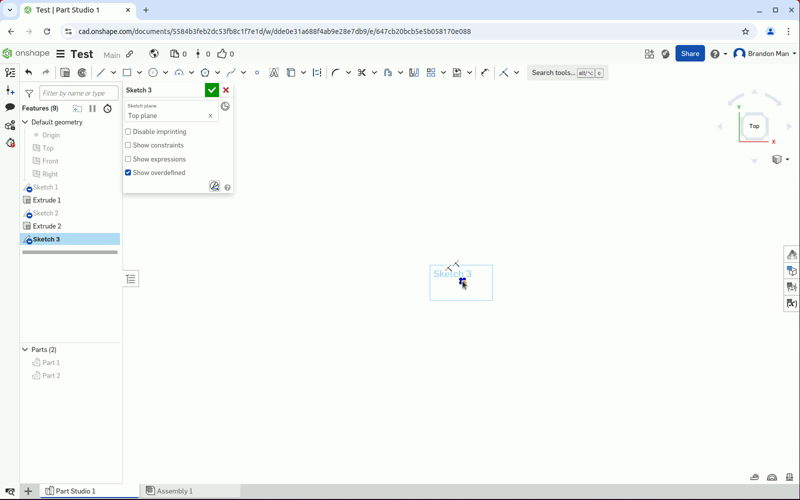
scroll(6)
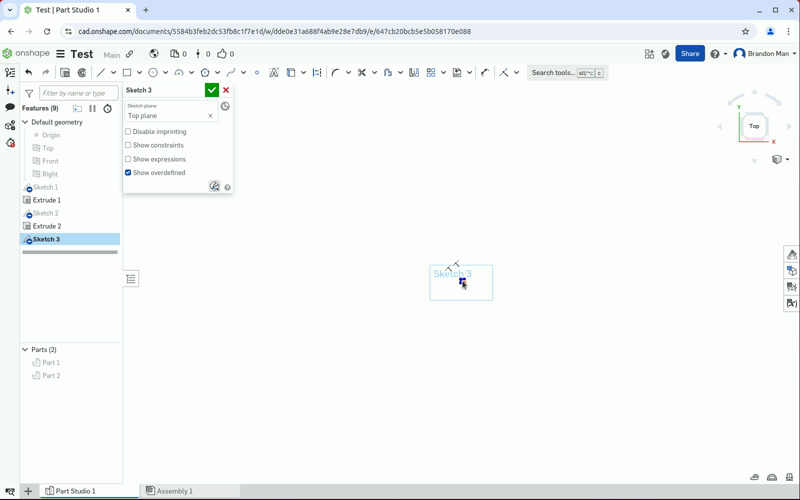
scroll(6)
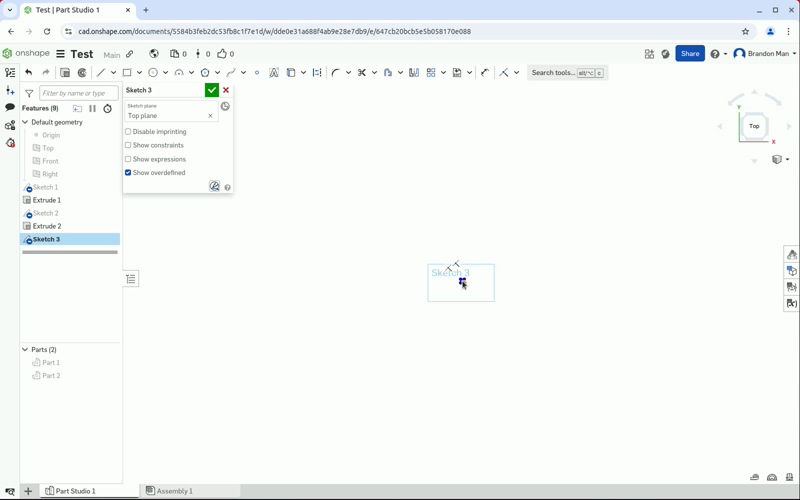
scroll(6)
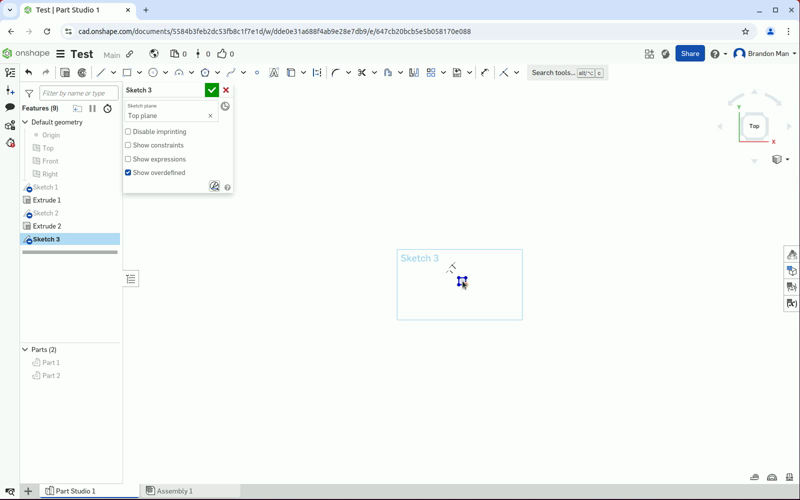
scroll(6)
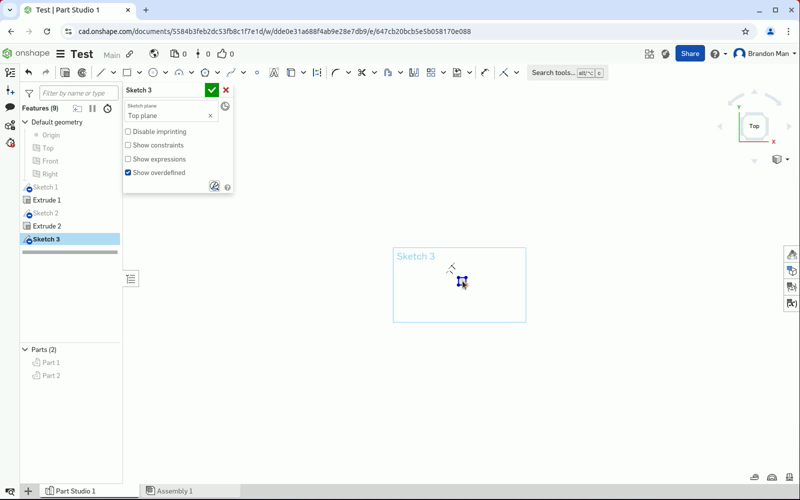
scroll(6)
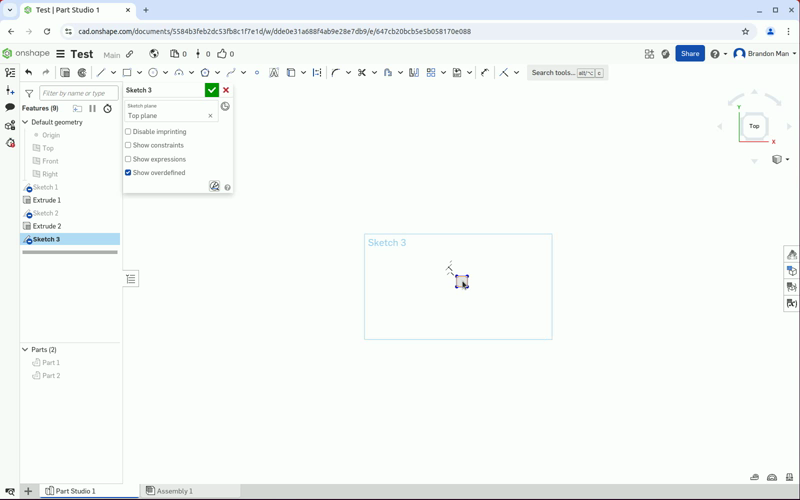
scroll(6)
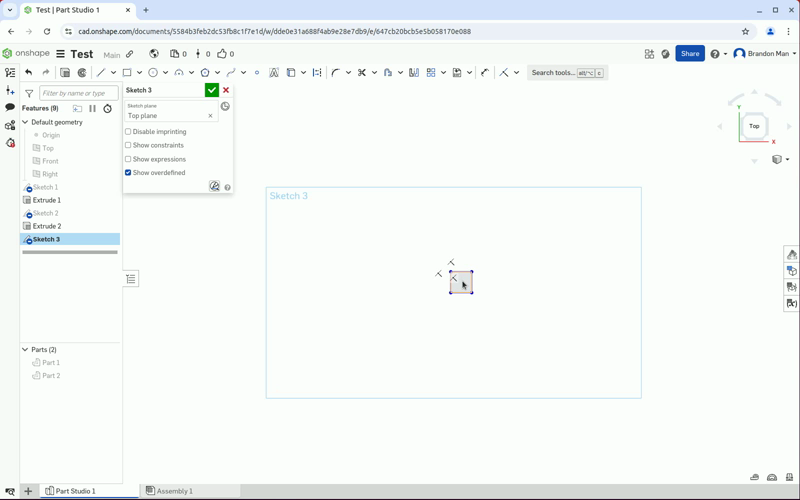
scroll(6)
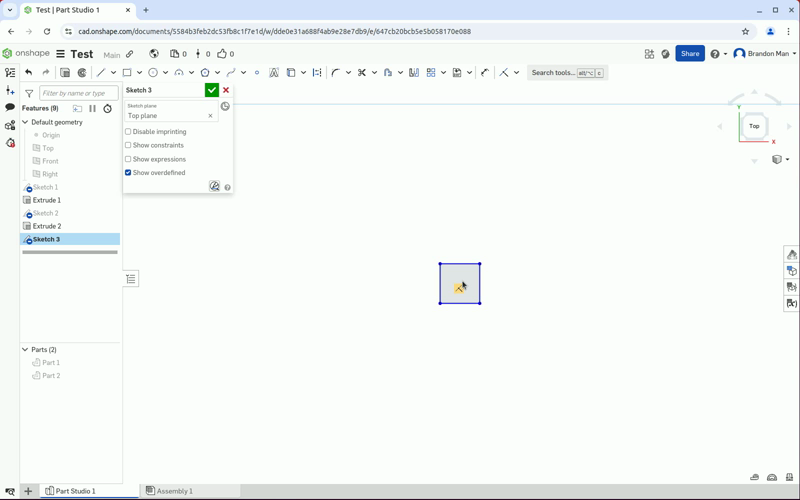
click(462, 280)
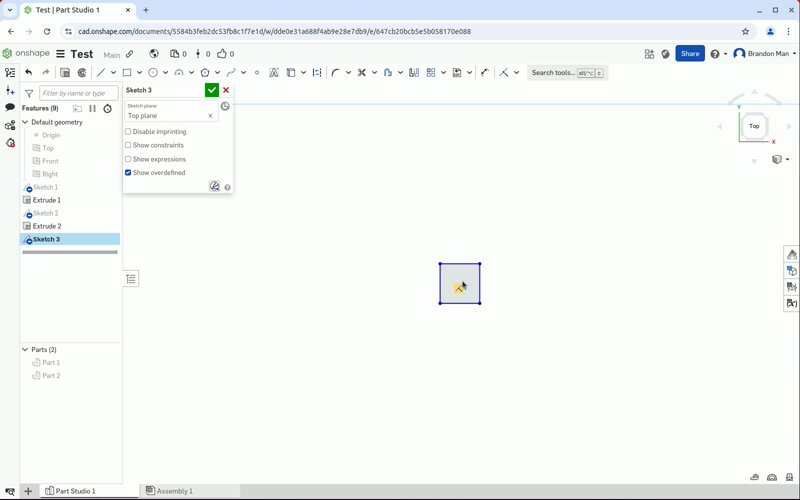
scroll(-6)
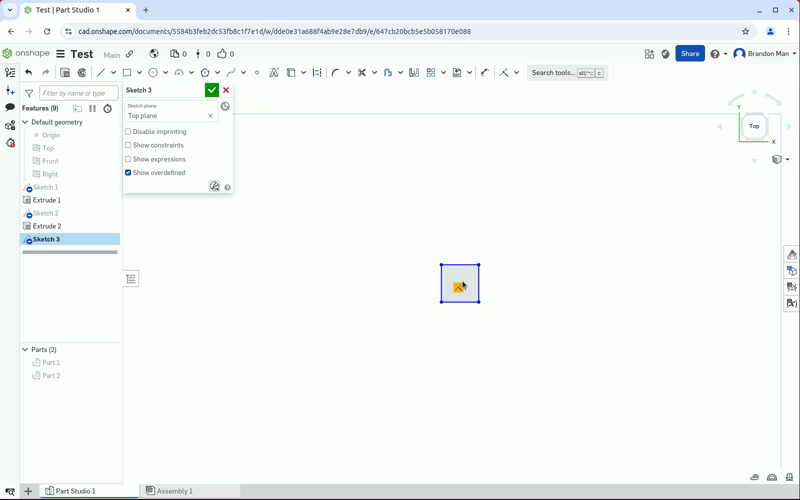
scroll(-6)
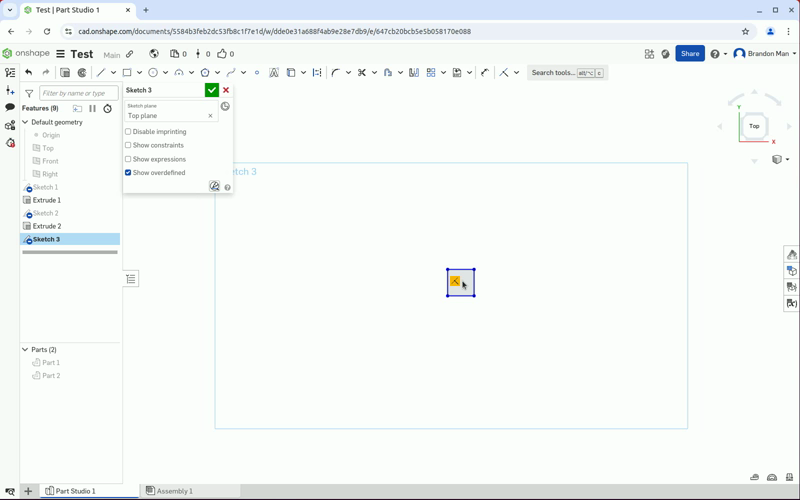
scroll(-6)
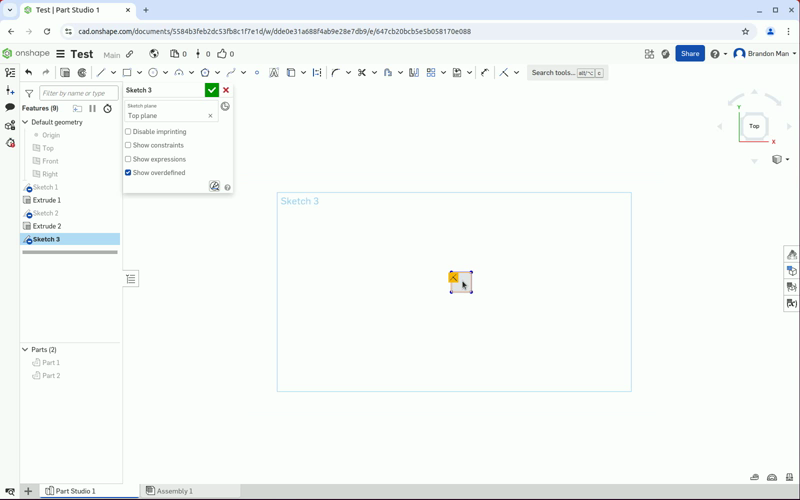
scroll(-6)
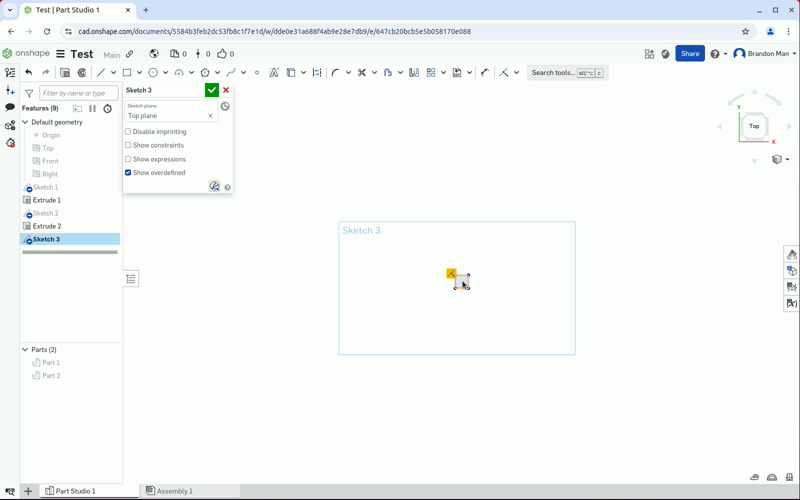
scroll(-6)
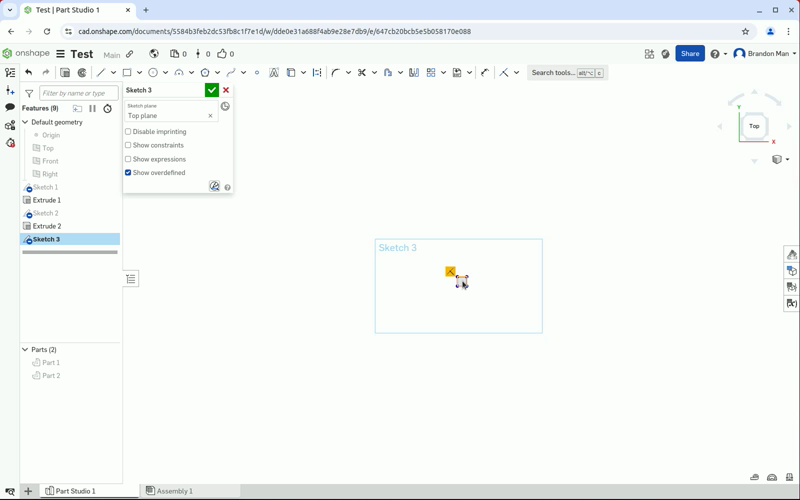
scroll(-6)
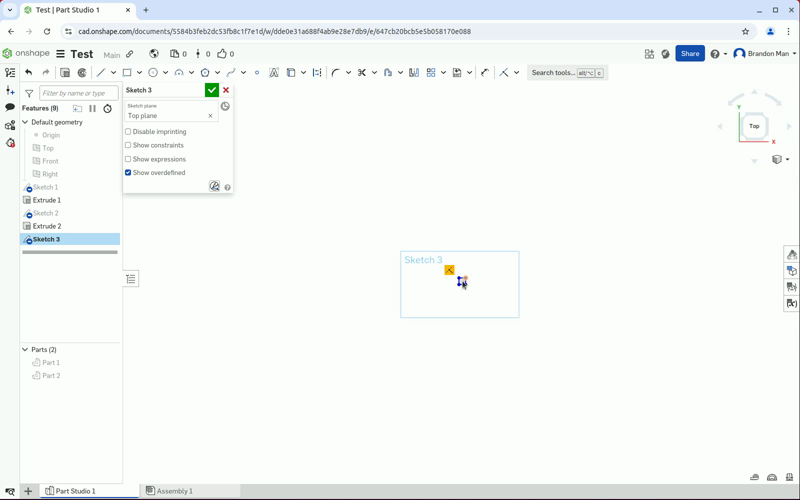
scroll(-6)
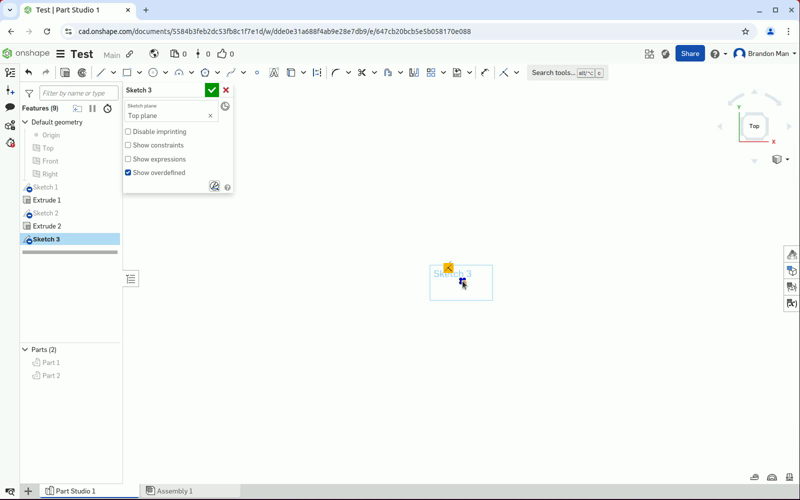
mouse_move(73, 352)
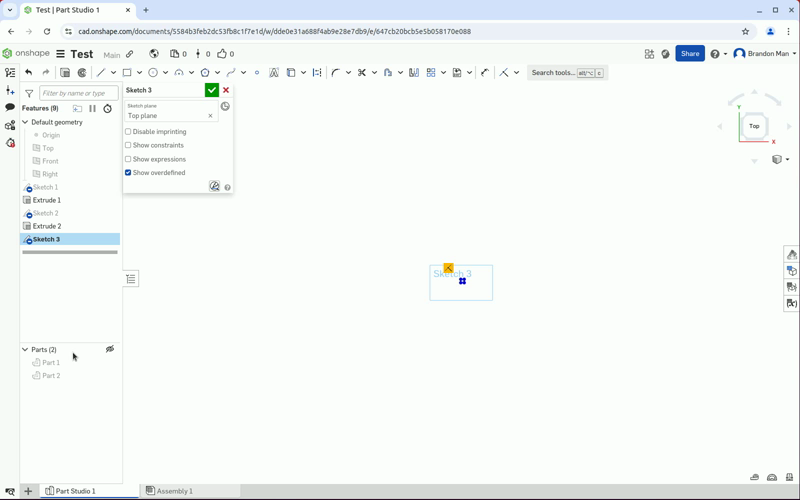
key(shift+y)
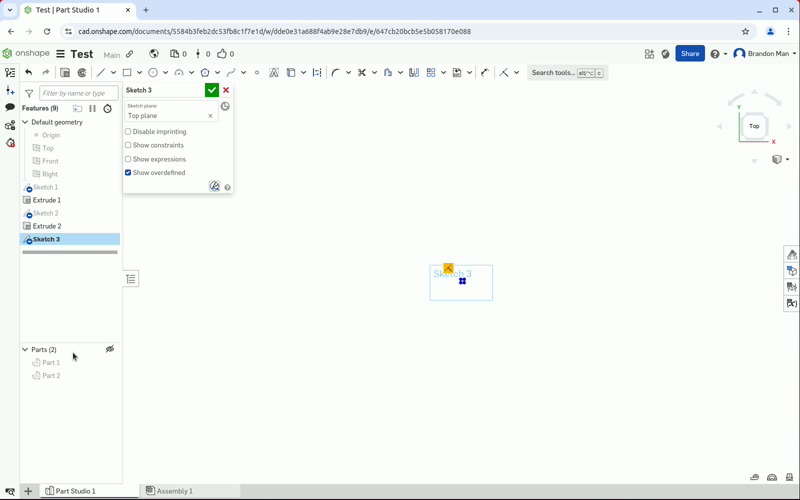
key(shift+e)
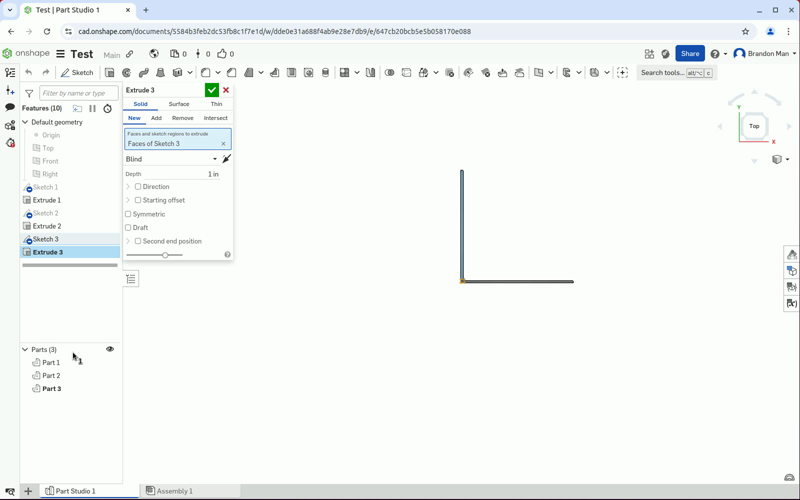
mouse_move(143, 106)
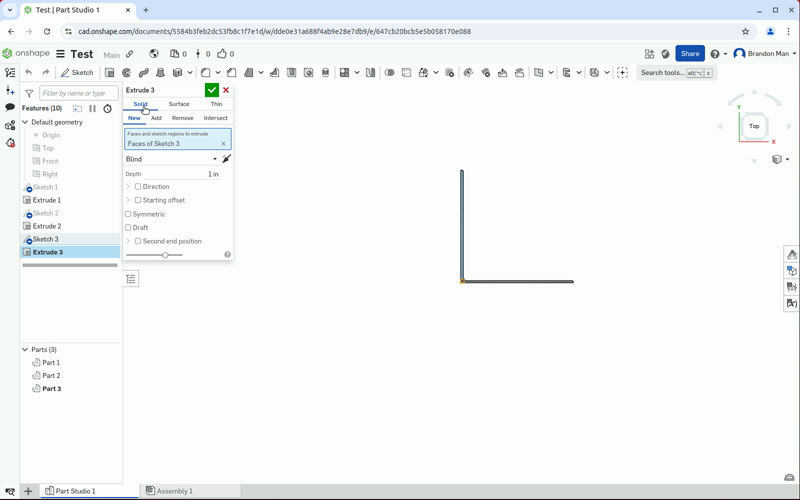
click(143, 106)
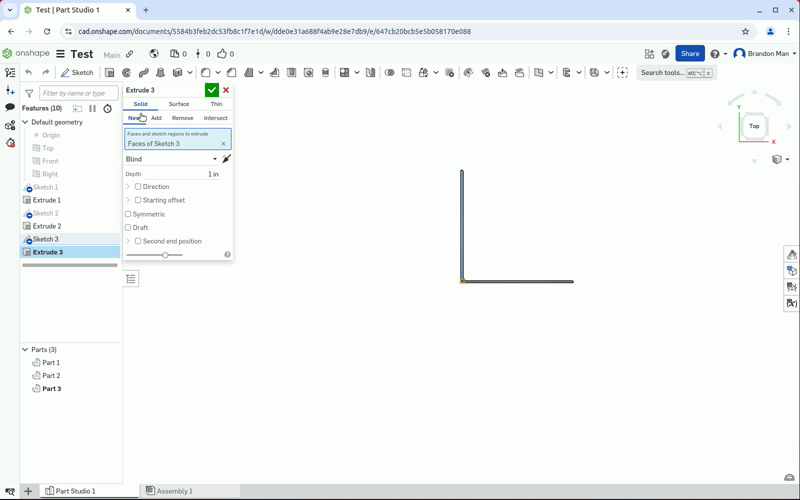
mouse_move(137, 120)
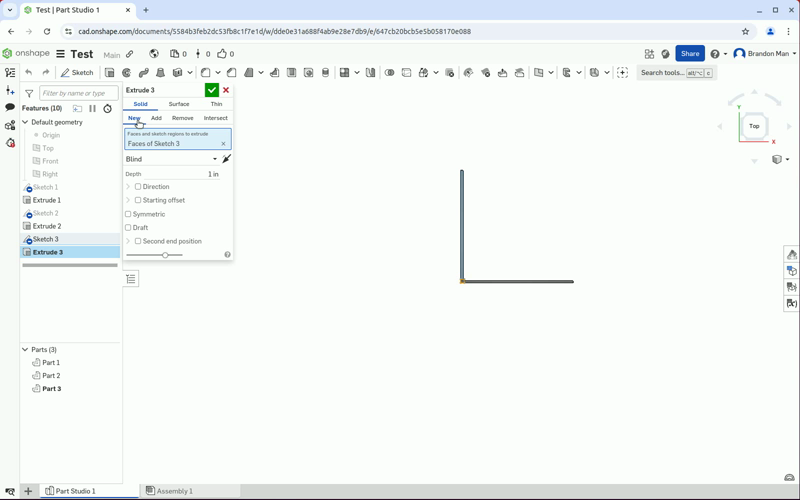
click(137, 120)
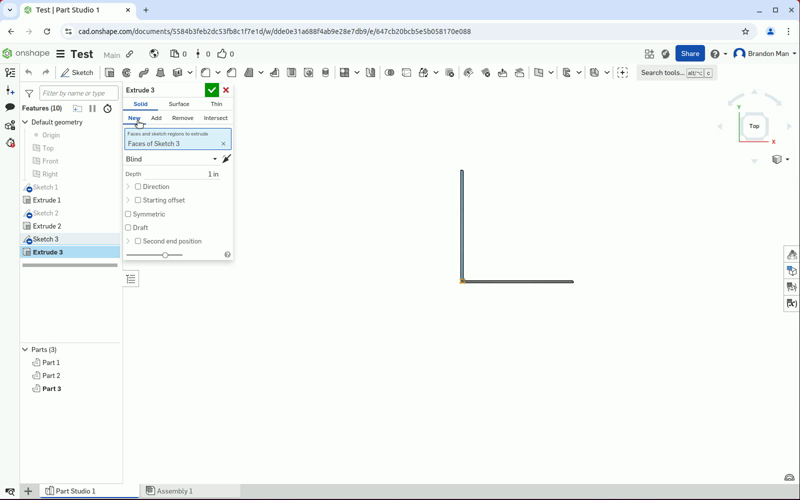
key(tab, 4)
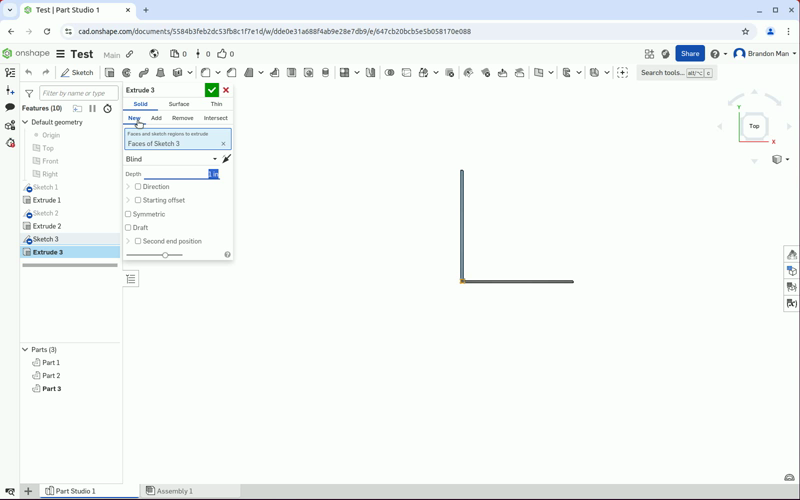
text(0.241)
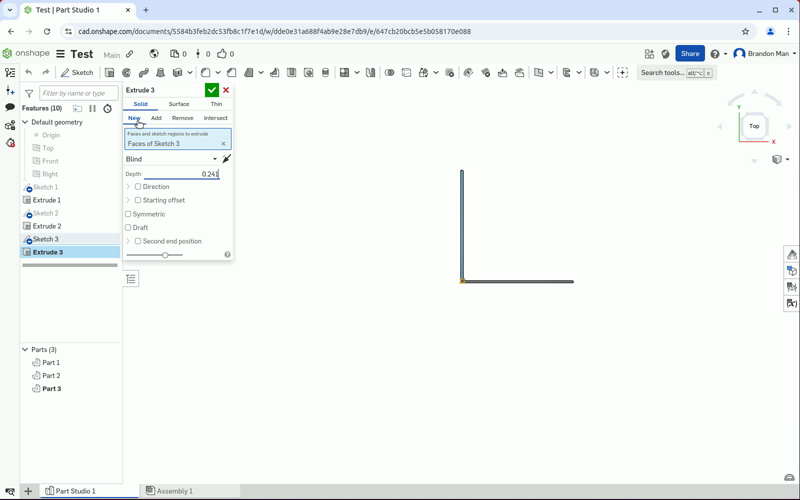
key(enter)
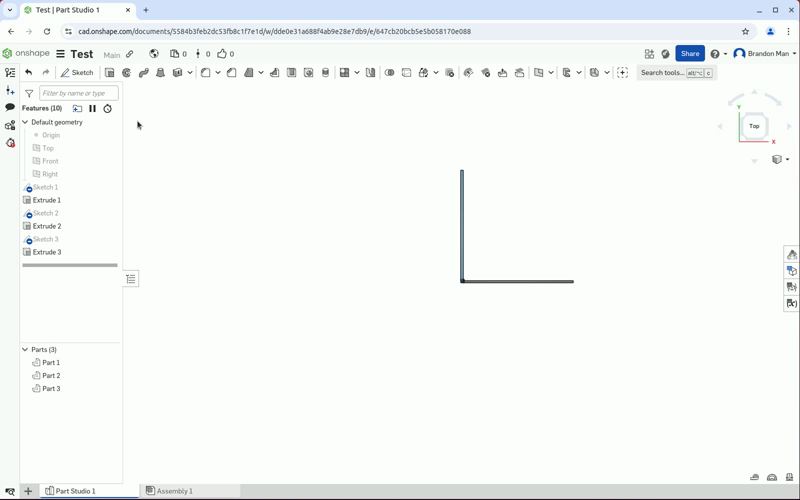
key(shift+h)
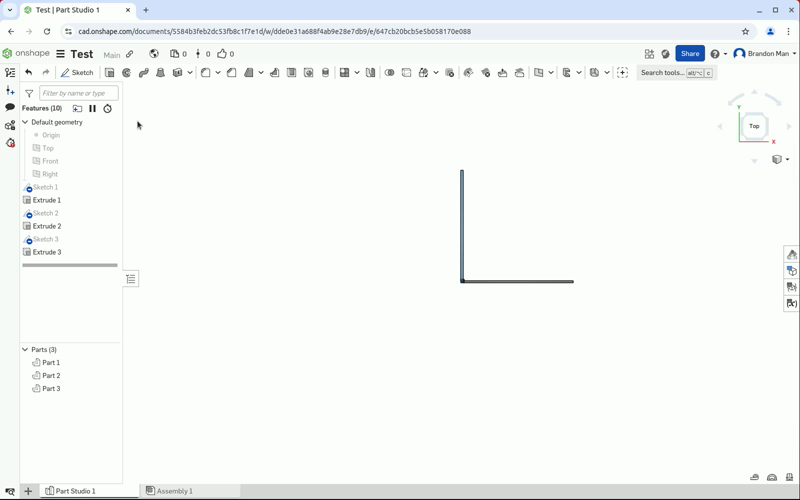
key(shift+h)
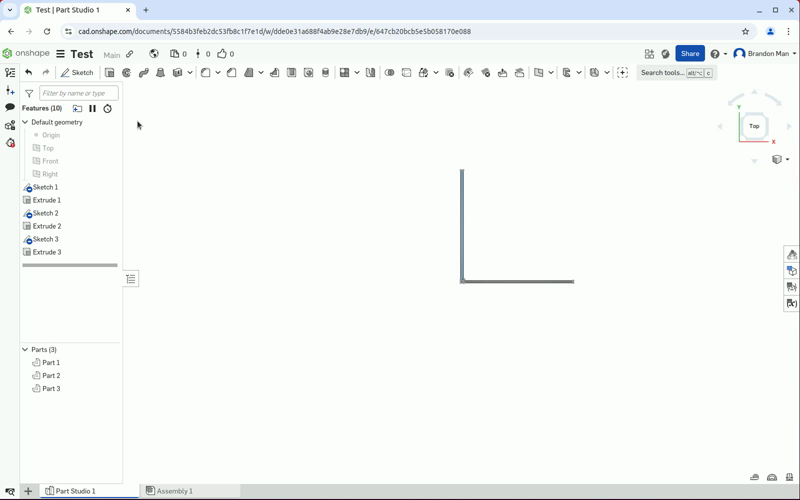
key(shift+7)
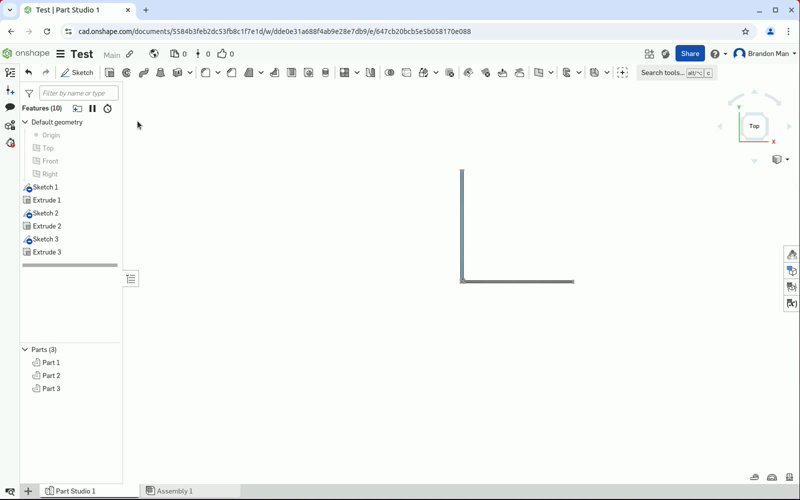
key(up, 3)
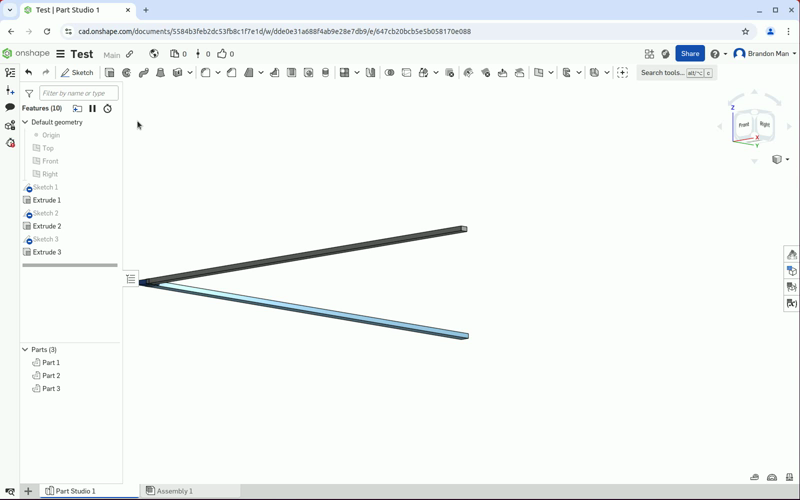
key(left, 3)
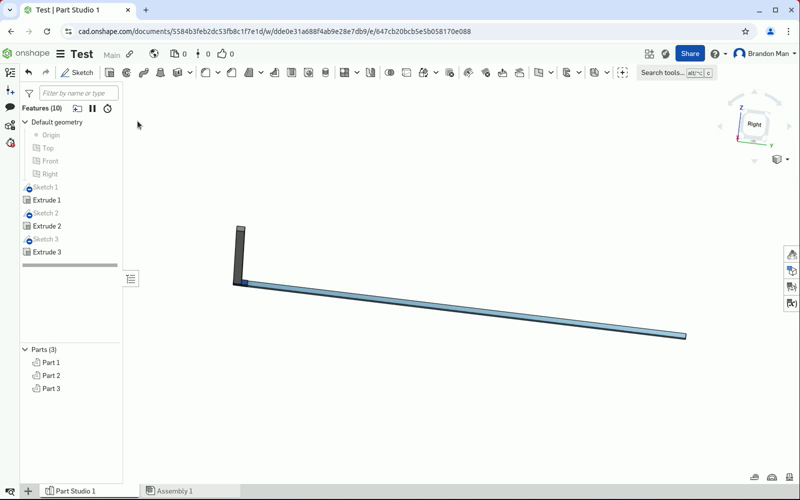
key(right, 3)
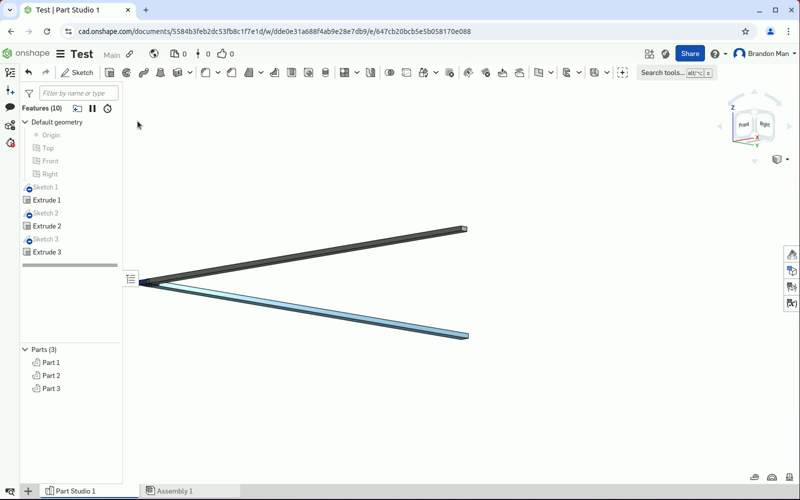
key(down, 3)
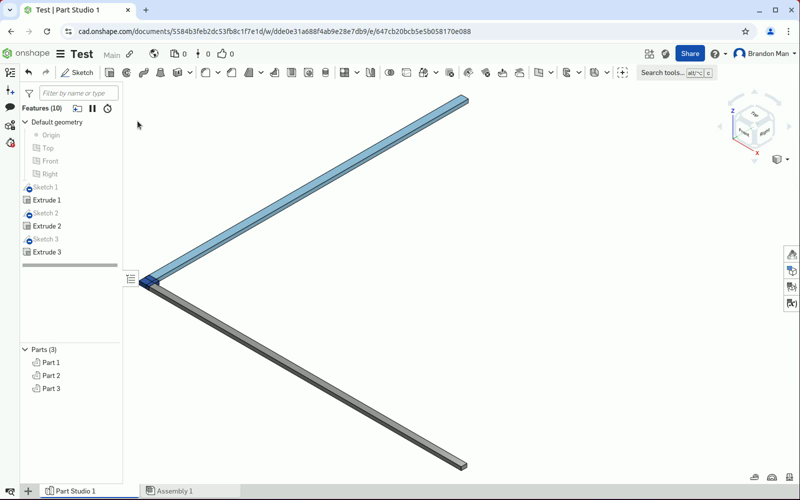
mouse_move(73, 189)
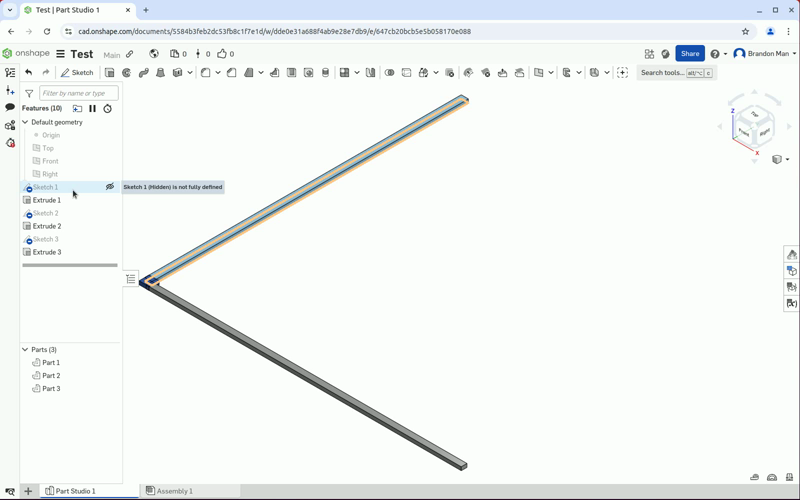
click(73, 189)